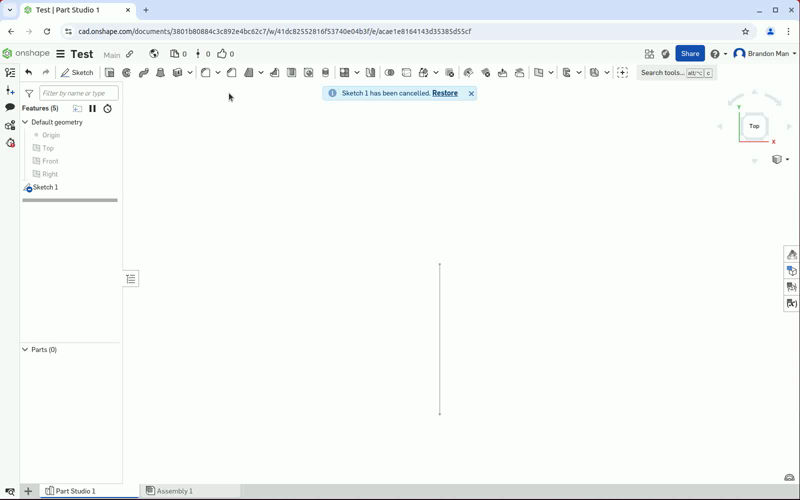
key(shift+h)
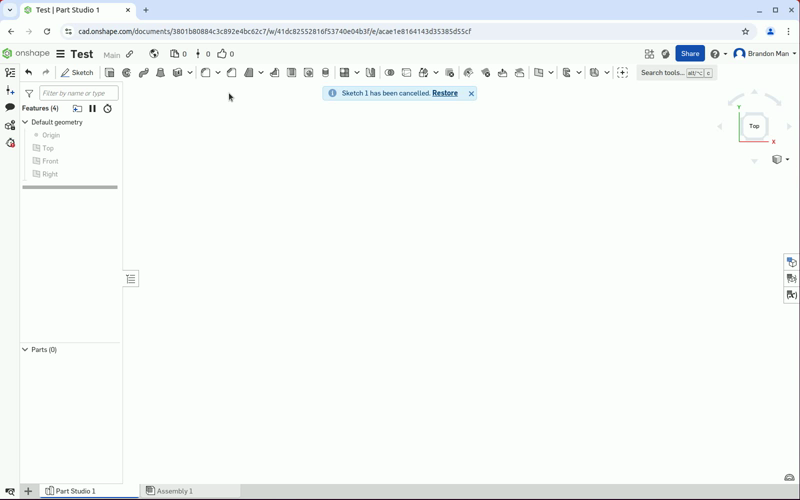
mouse_move(73, 352)
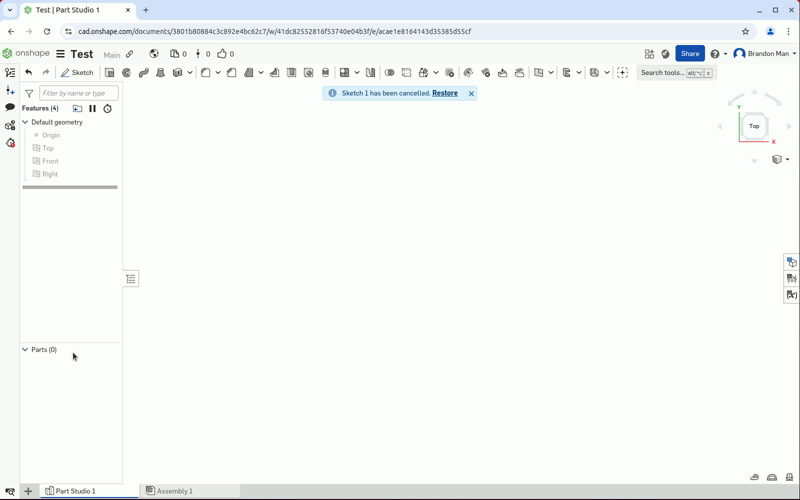
key(y)
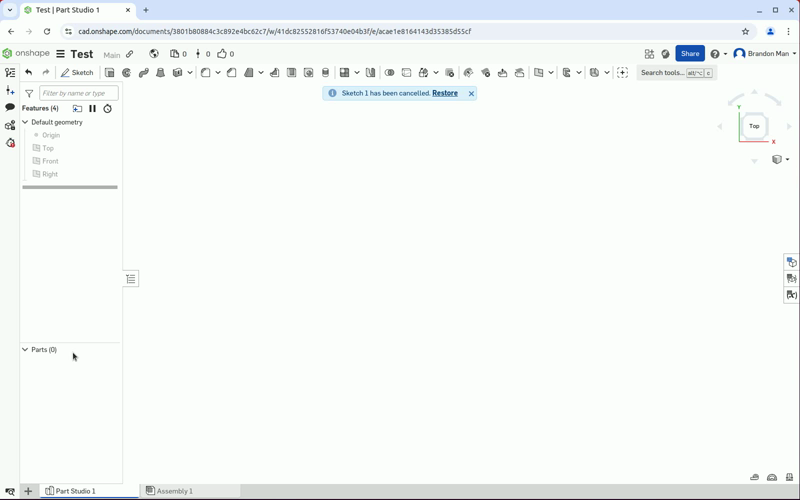
key(shift+p)
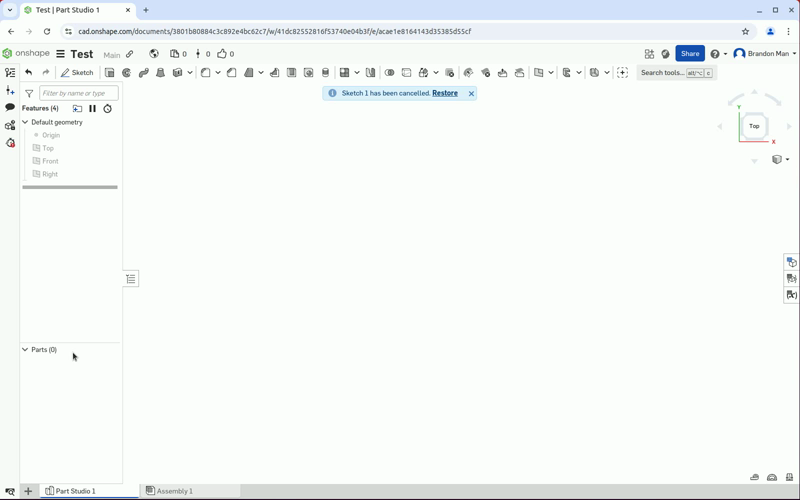
key(space)
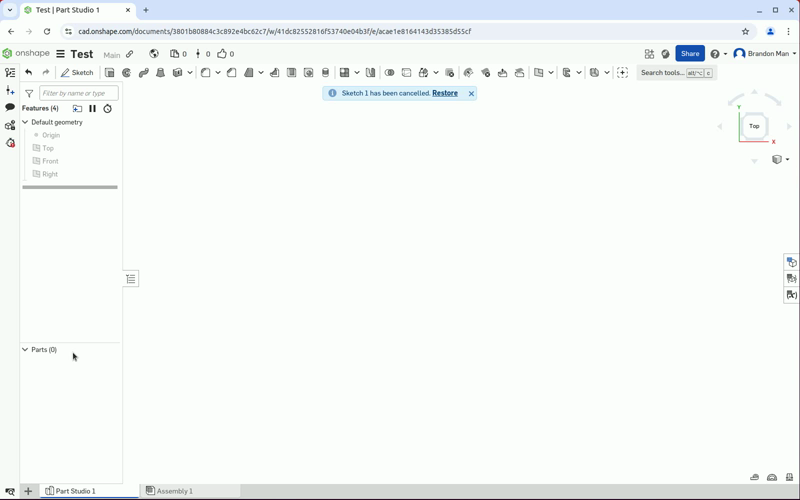
key_down(shift)
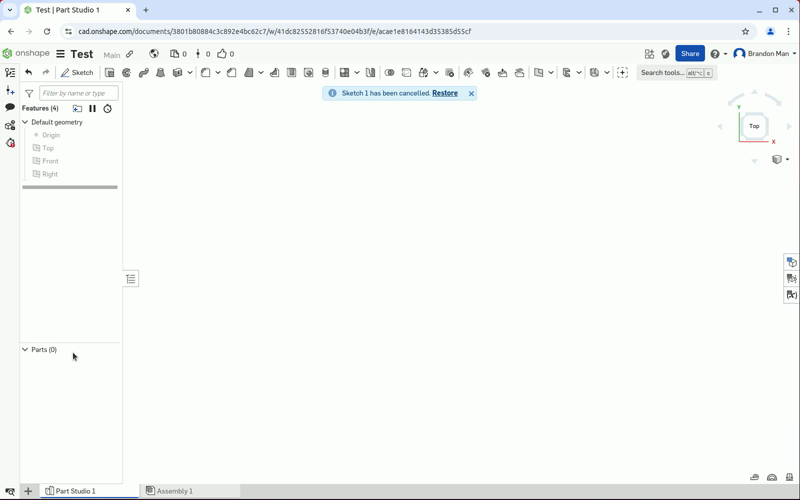
key(up)
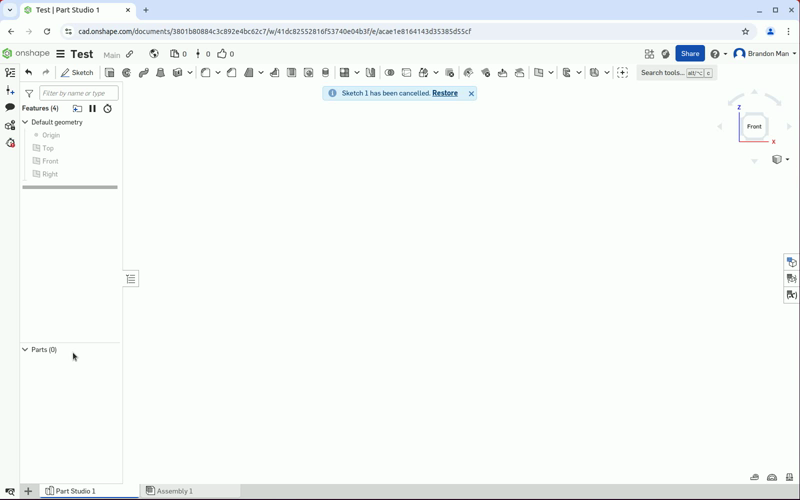
key_up(shift)
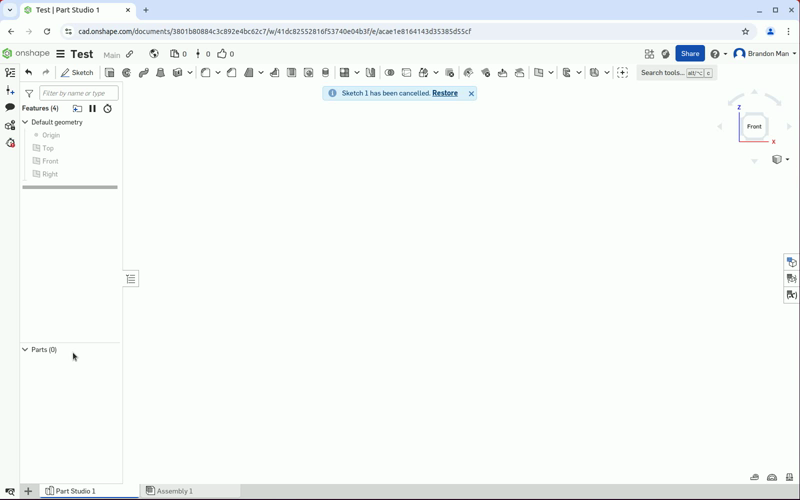
mouse_move(73, 352)
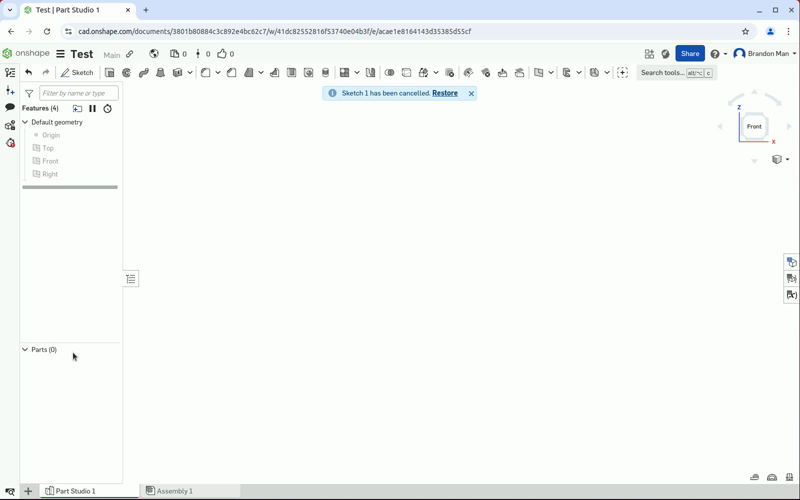
key(shift+y)
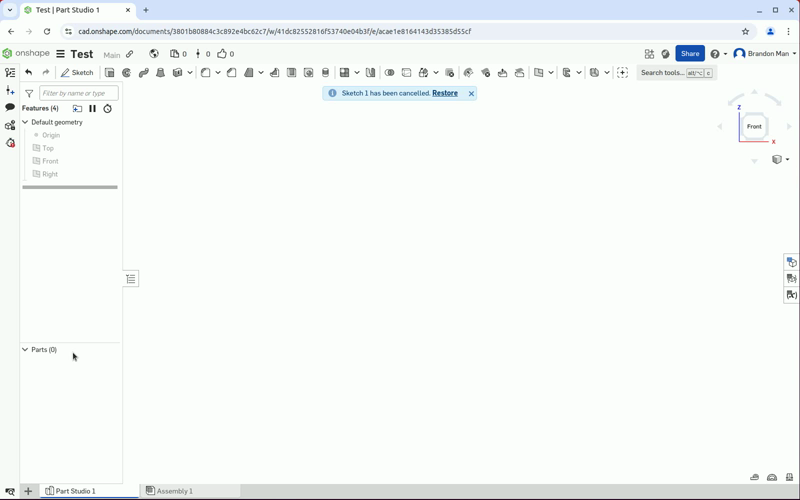
key(shift+s)
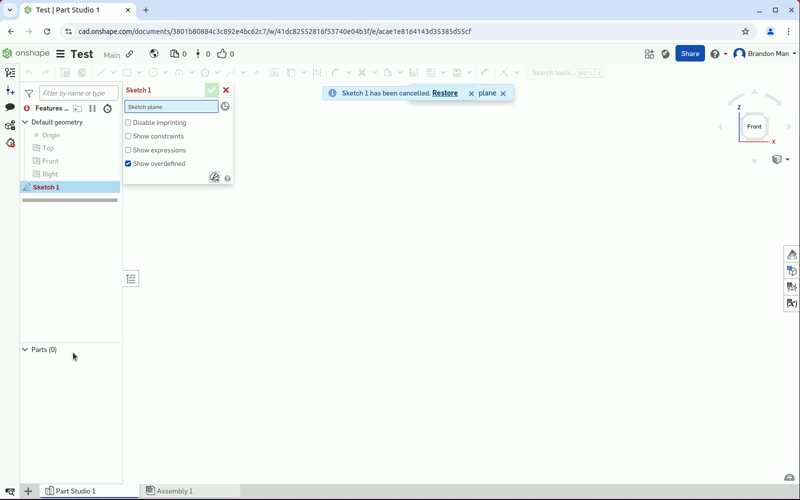
mouse_move(73, 163)
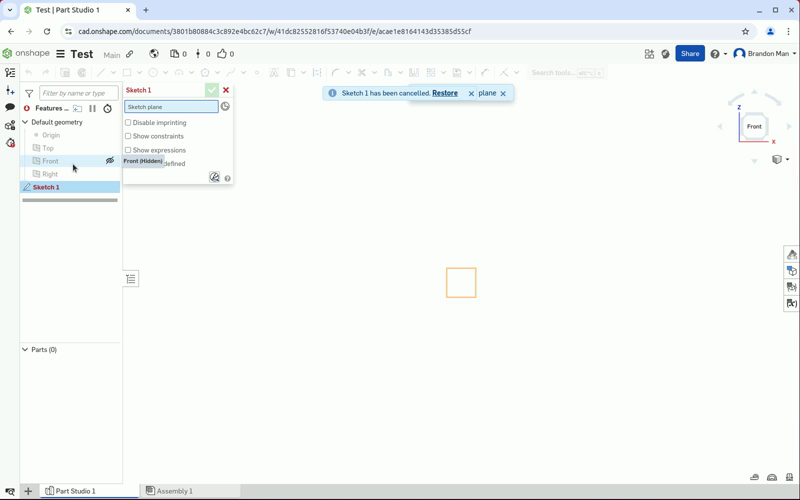
click(73, 163)
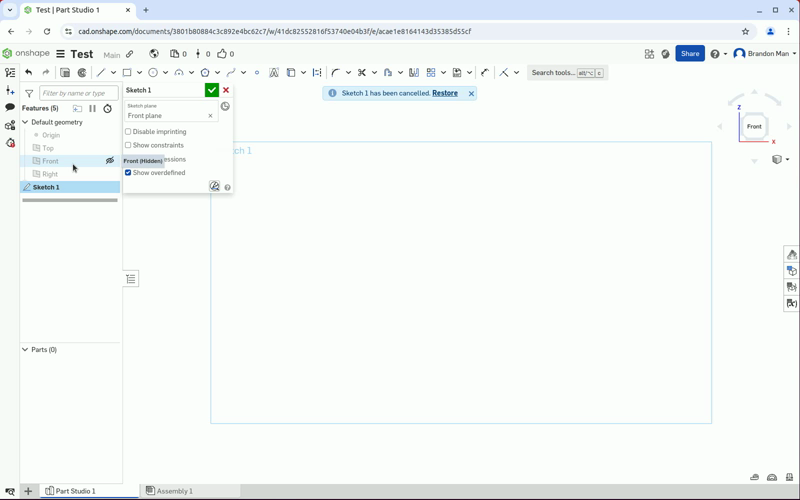
mouse_move(73, 352)
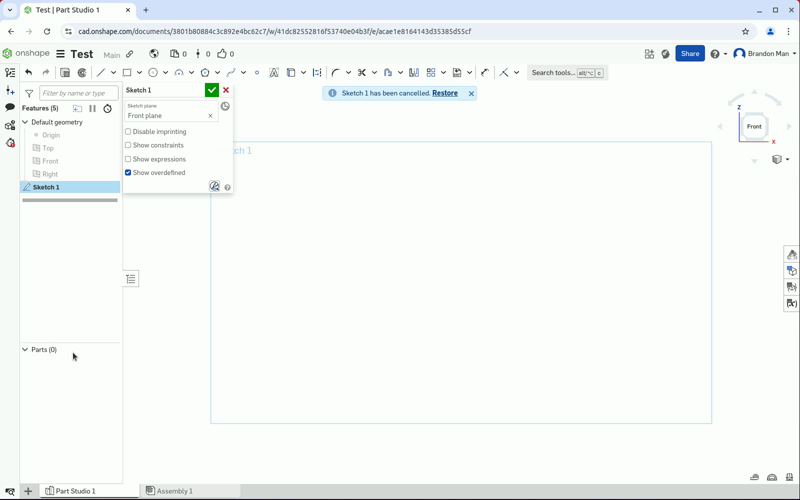
key(y)
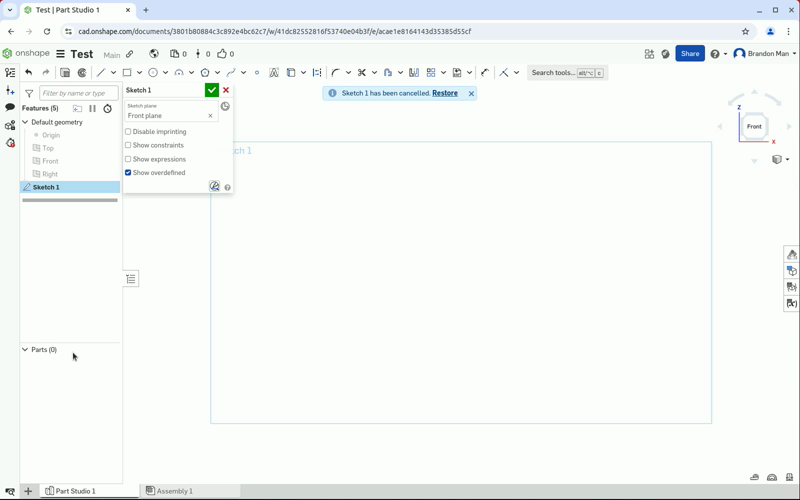
key(l)
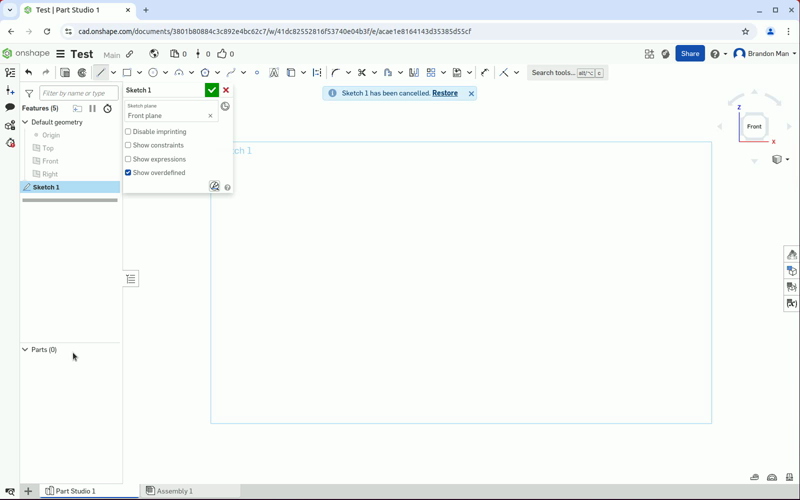
key_down(shift)
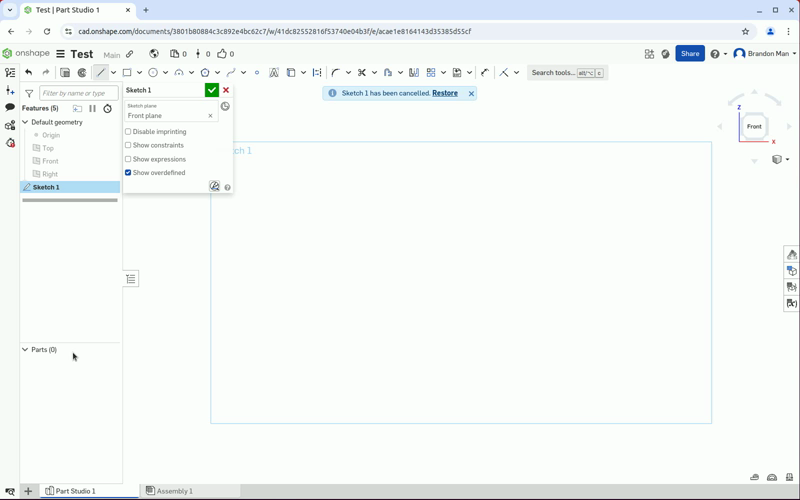
mouse_move(420, 282)
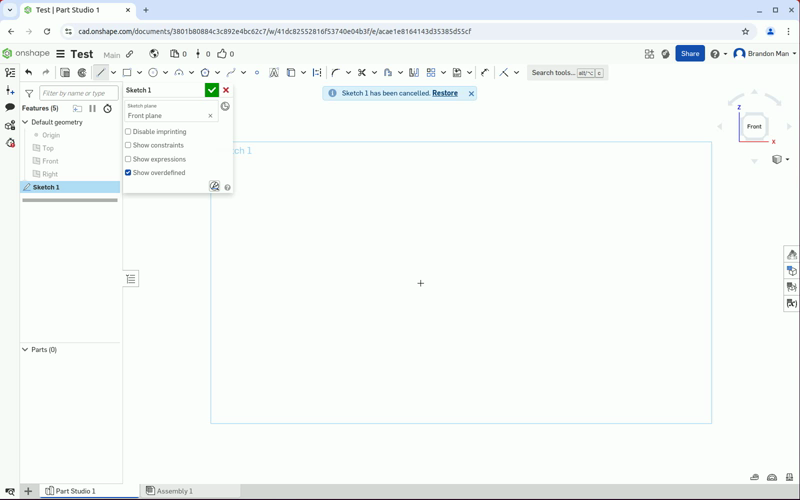
click(420, 282)
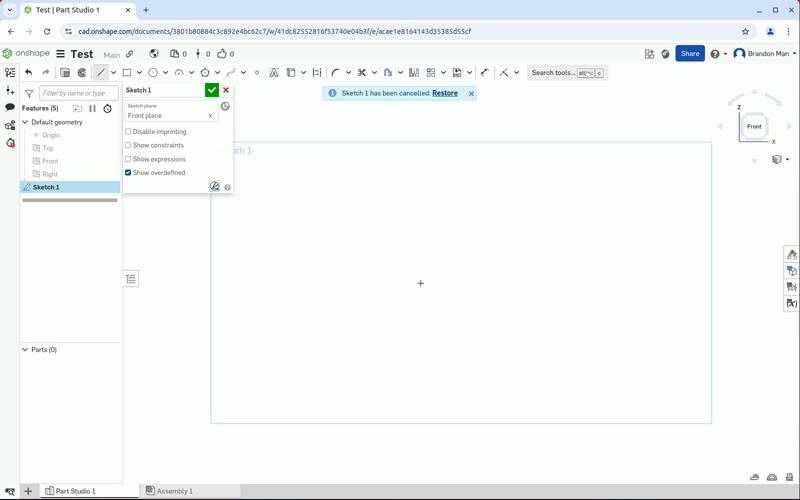
key_up(shift)
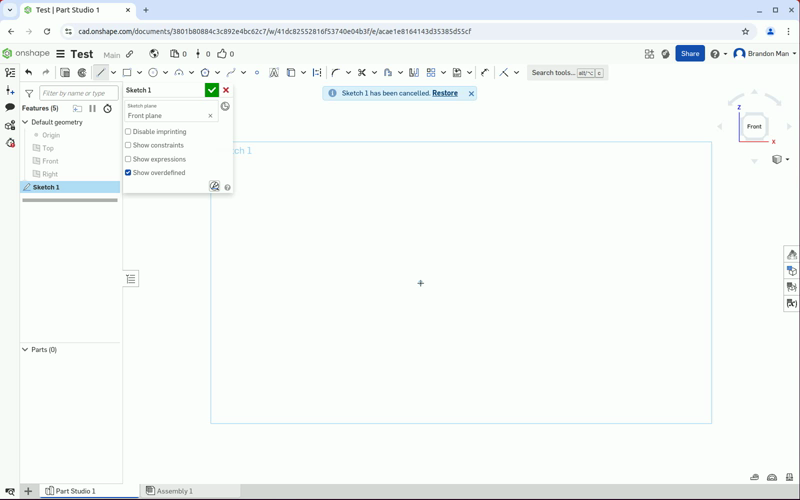
key_down(shift)
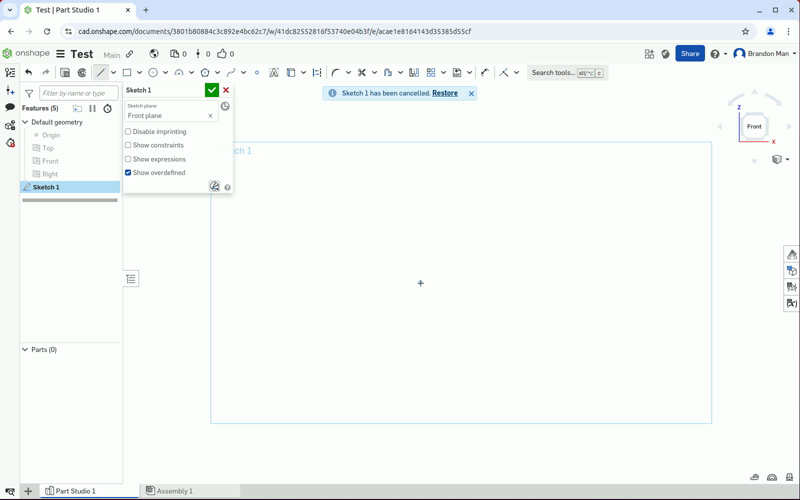
mouse_move(450, 282)
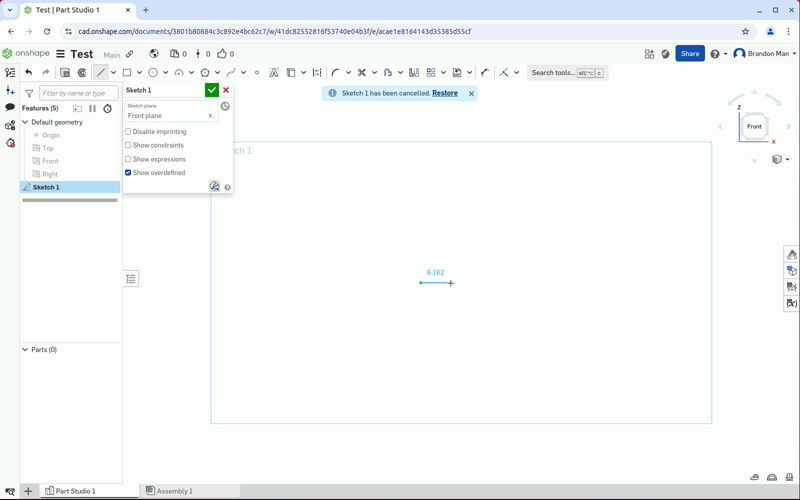
mouse_move(461, 282)
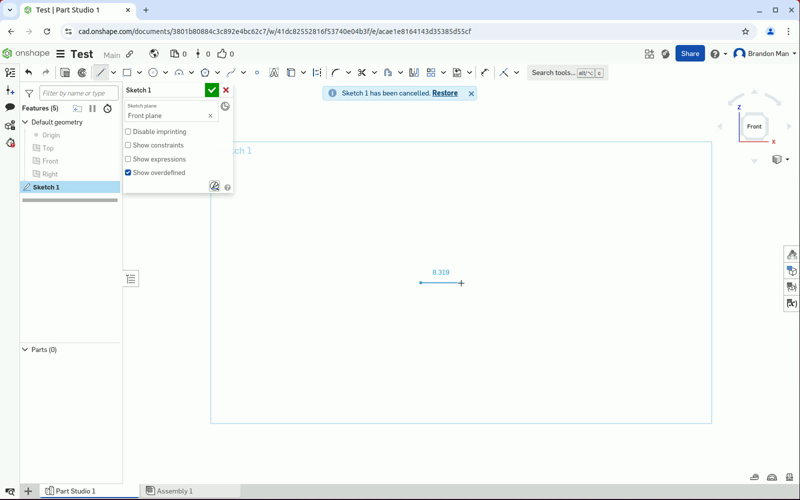
click(461, 282)
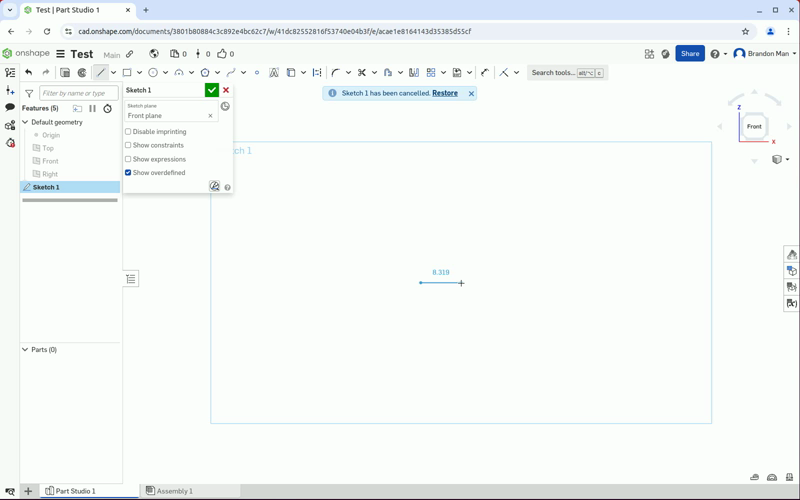
key_up(shift)
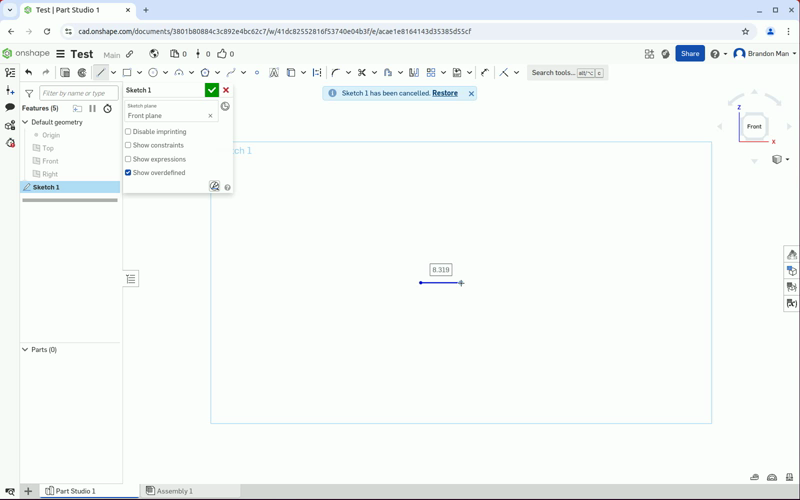
key_down(shift)
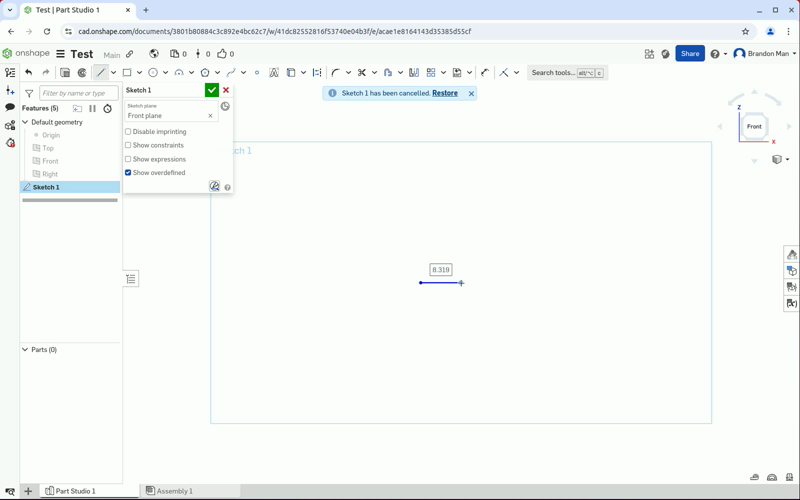
mouse_move(491, 282)
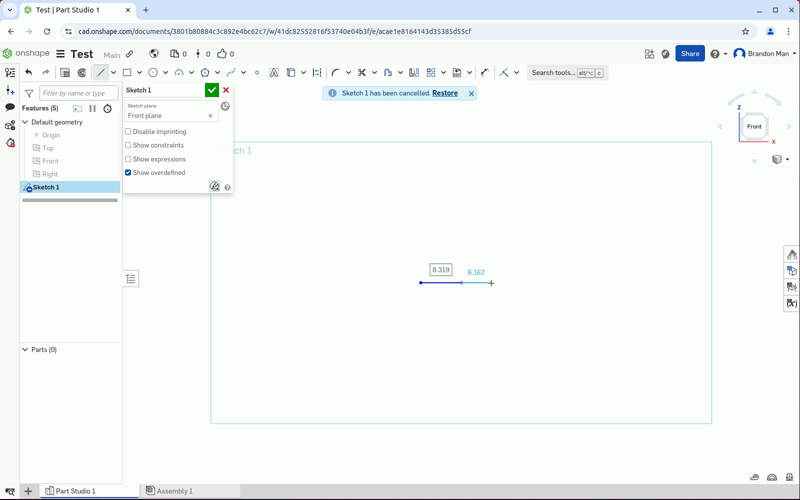
mouse_move(501, 282)
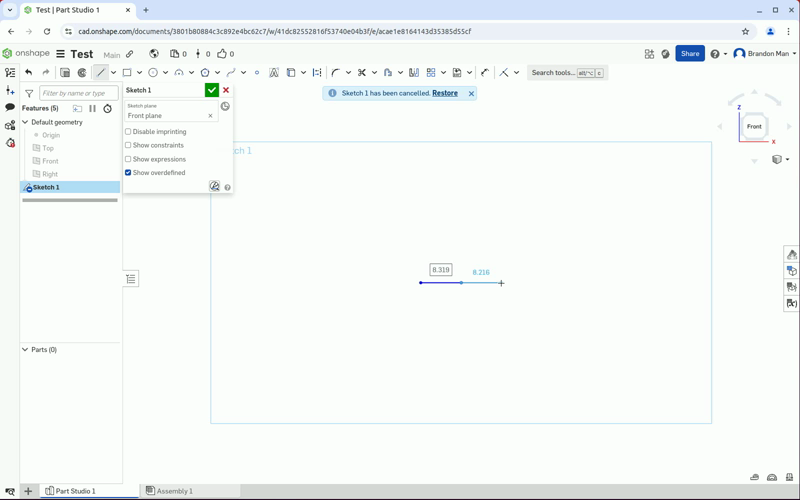
click(501, 282)
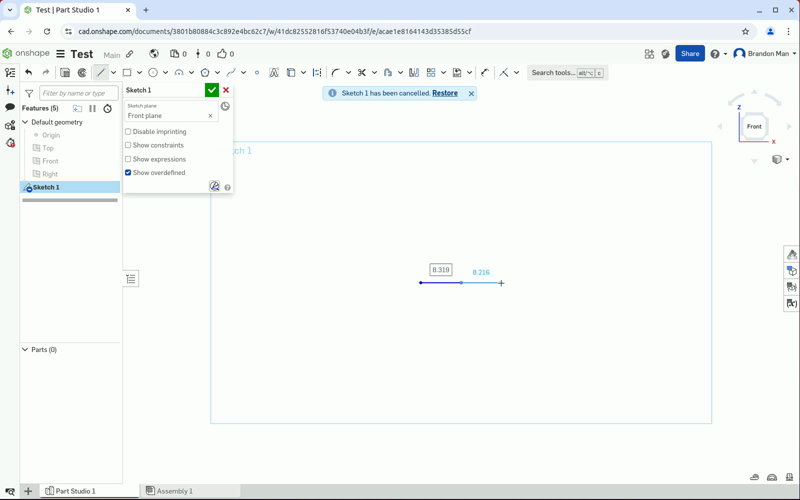
key_up(shift)
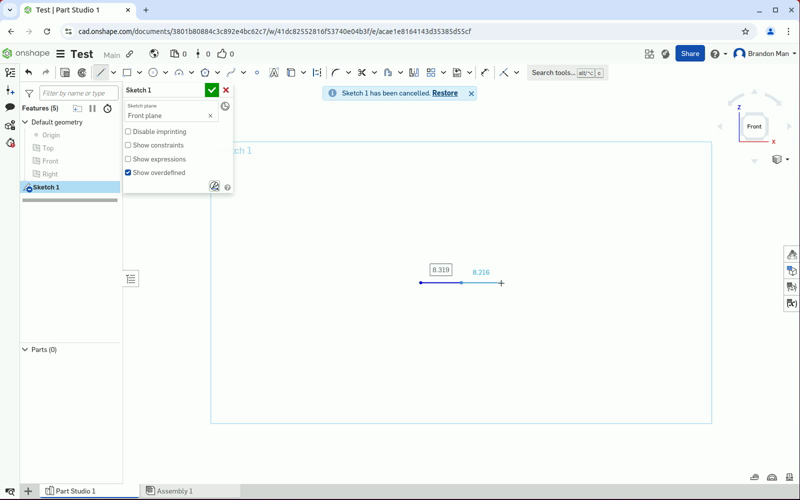
key_down(shift)
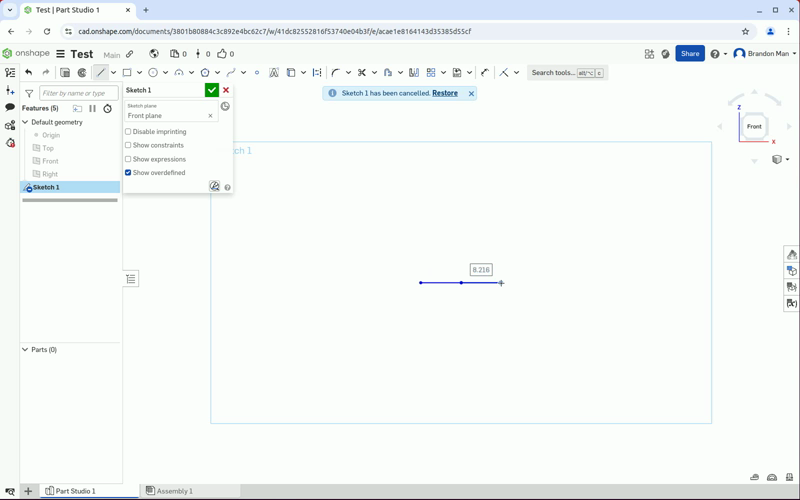
mouse_move(531, 282)
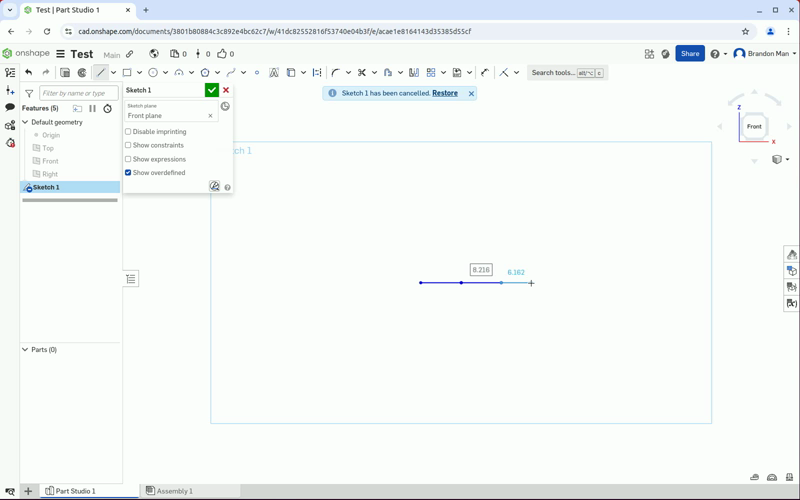
mouse_move(501, 267)
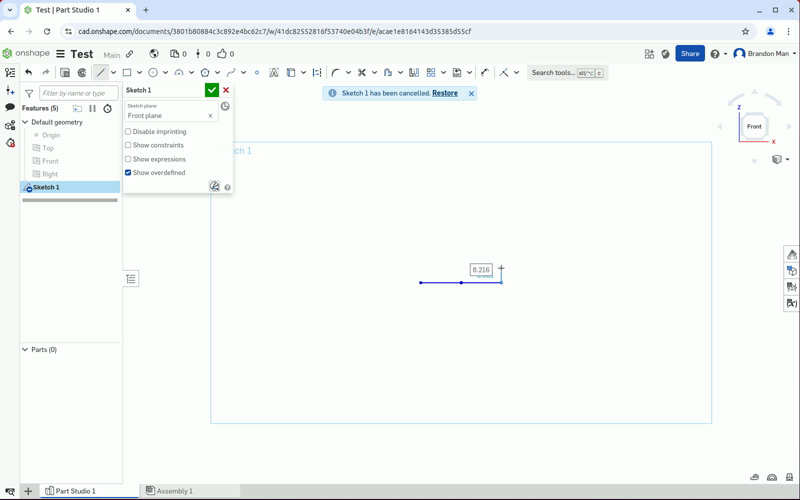
click(501, 267)
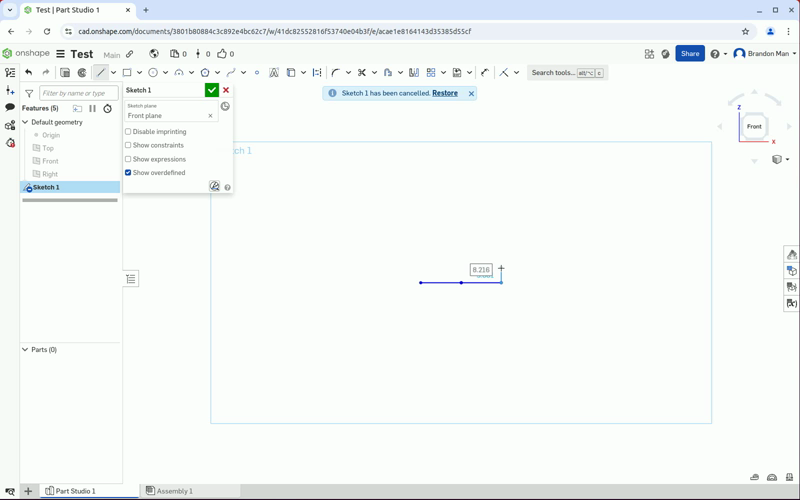
key_up(shift)
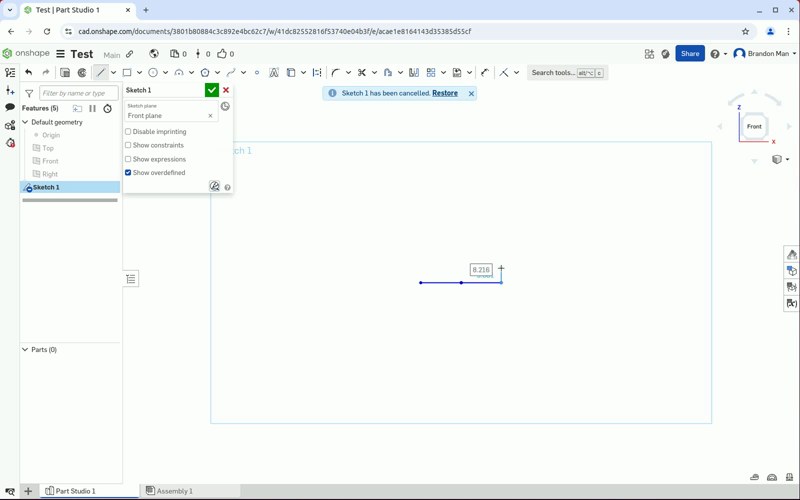
key_down(shift)
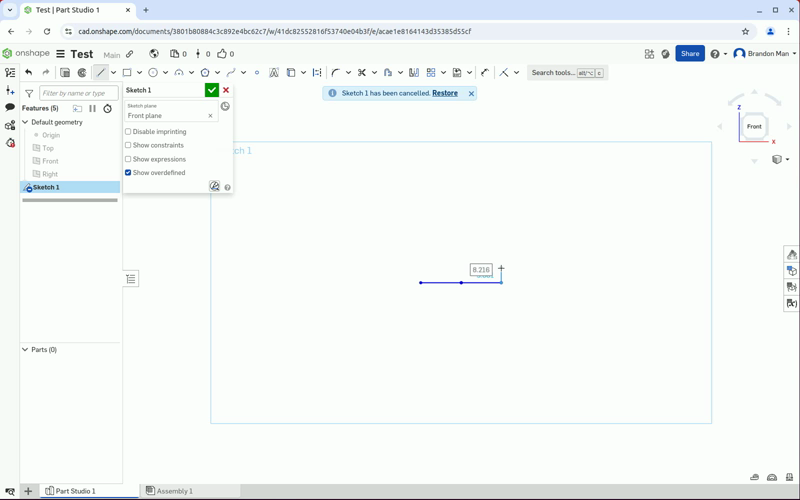
mouse_move(531, 267)
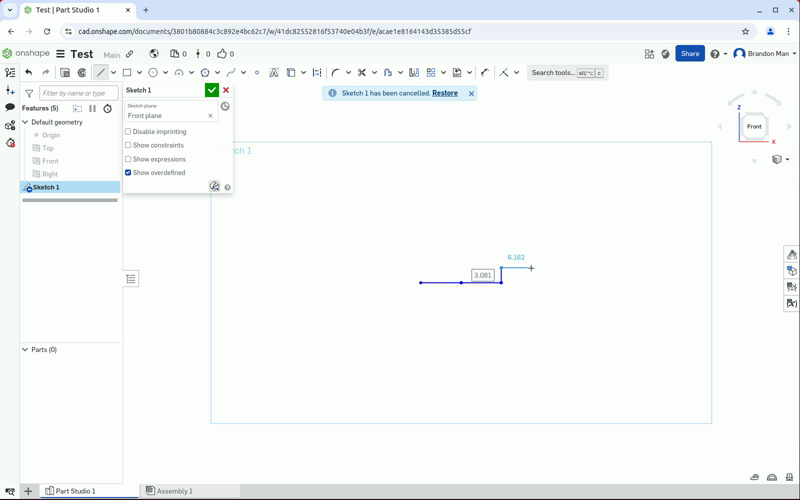
mouse_move(495, 267)
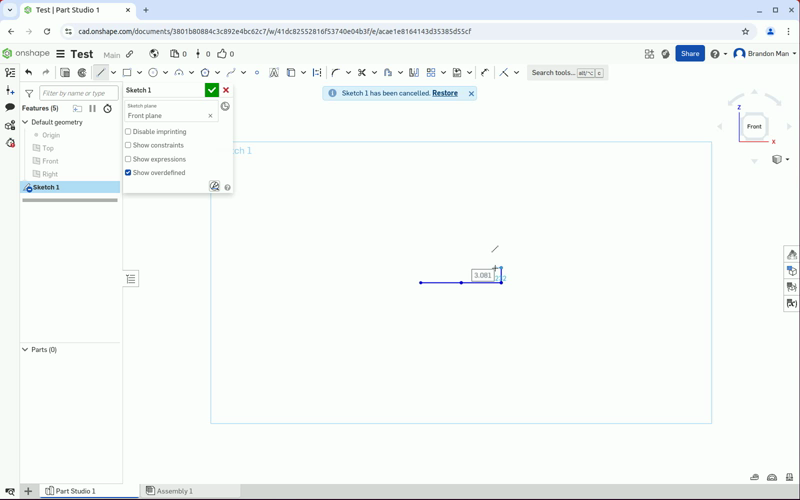
scroll(6)
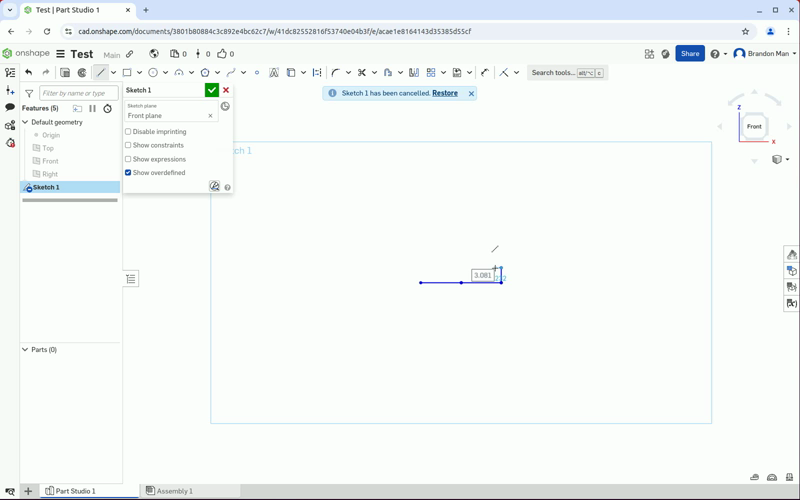
scroll(6)
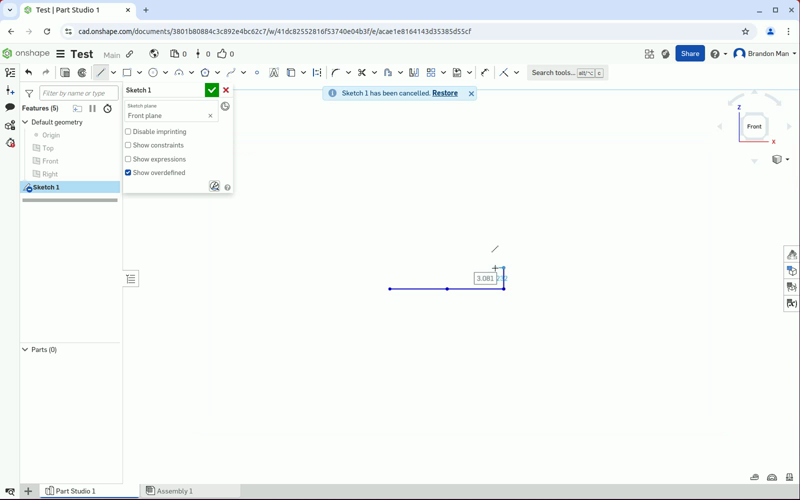
scroll(6)
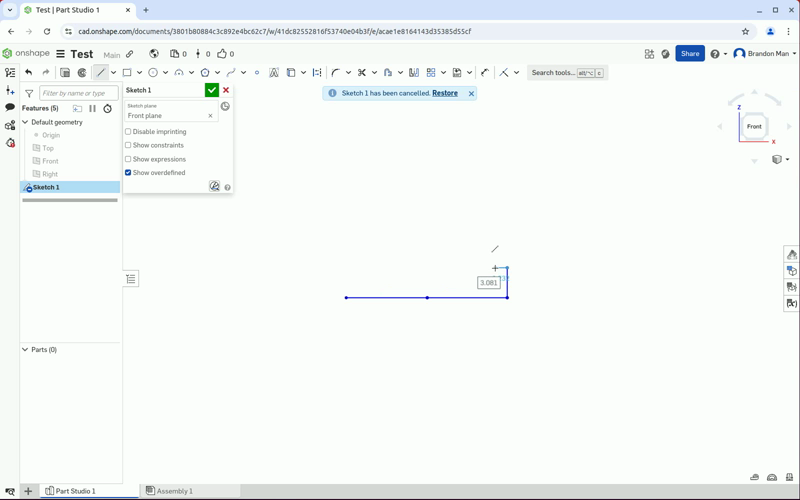
scroll(6)
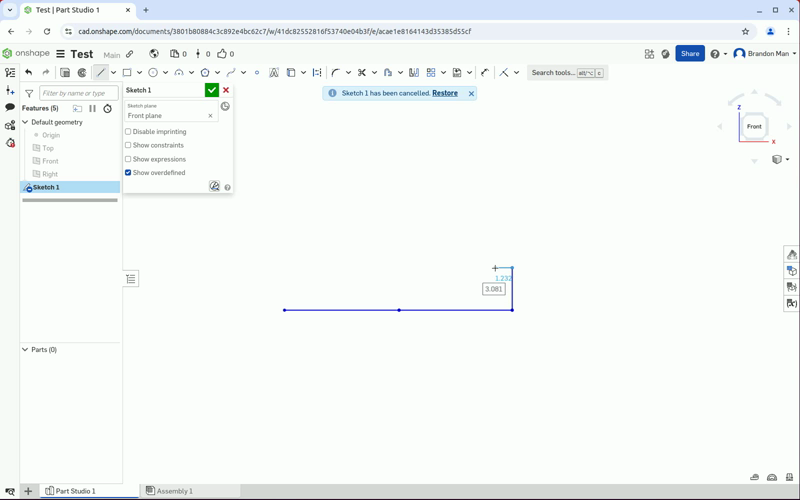
scroll(6)
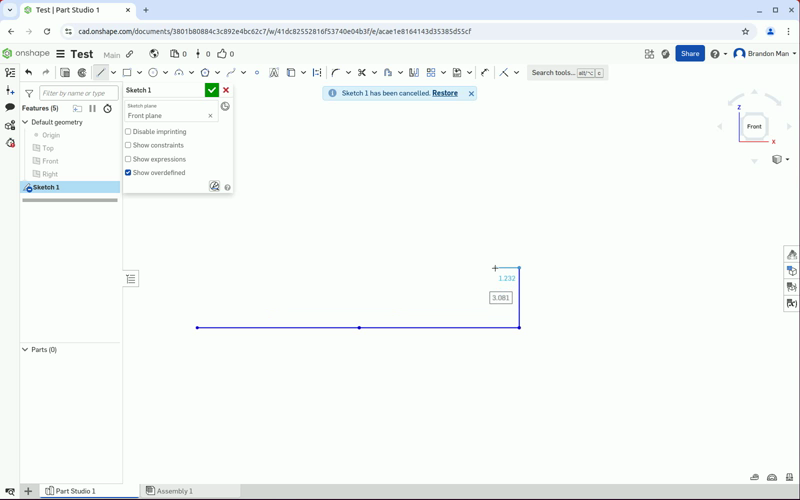
scroll(6)
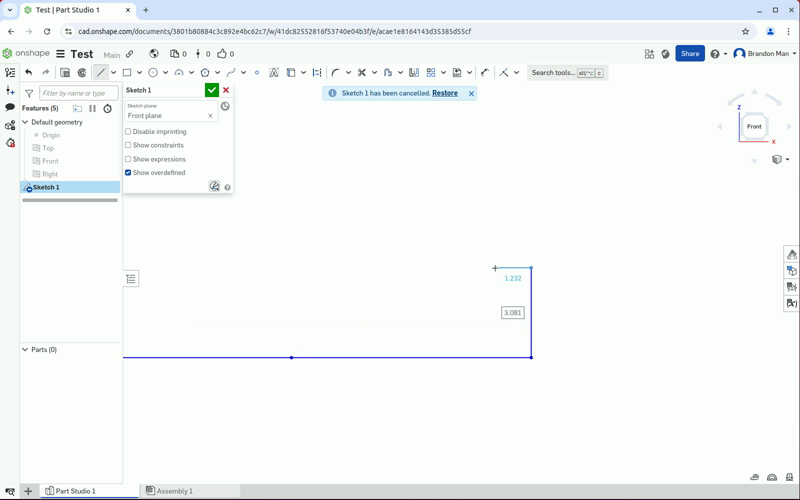
scroll(6)
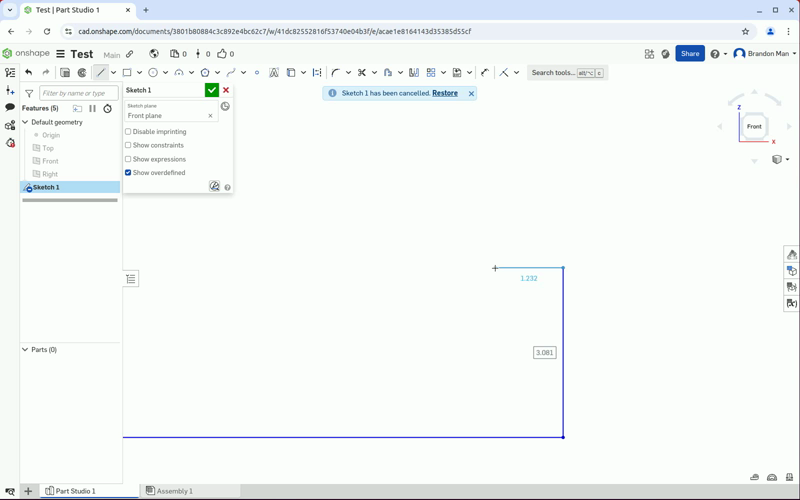
click(495, 267)
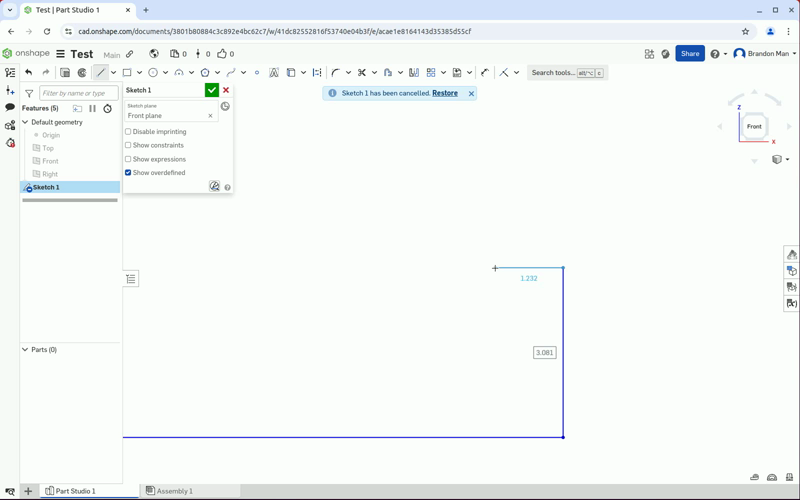
scroll(-6)
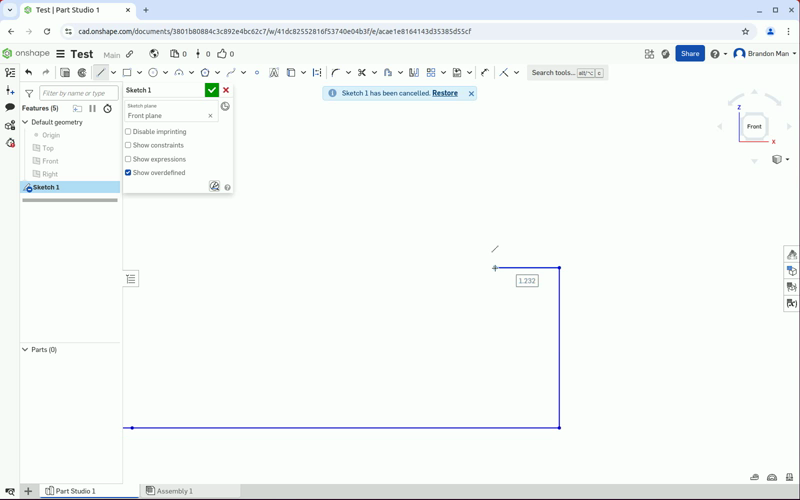
scroll(-6)
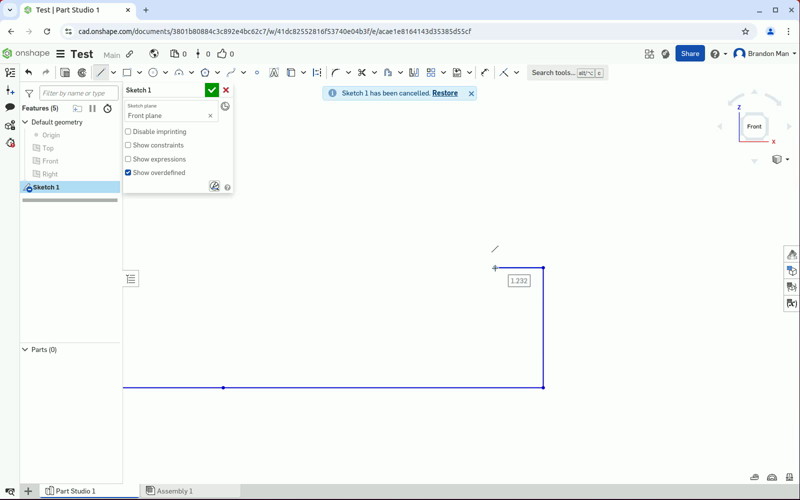
scroll(-6)
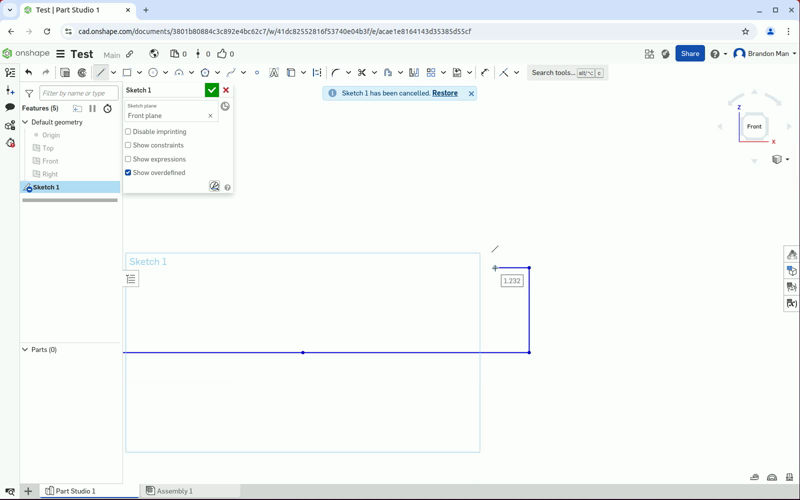
scroll(-6)
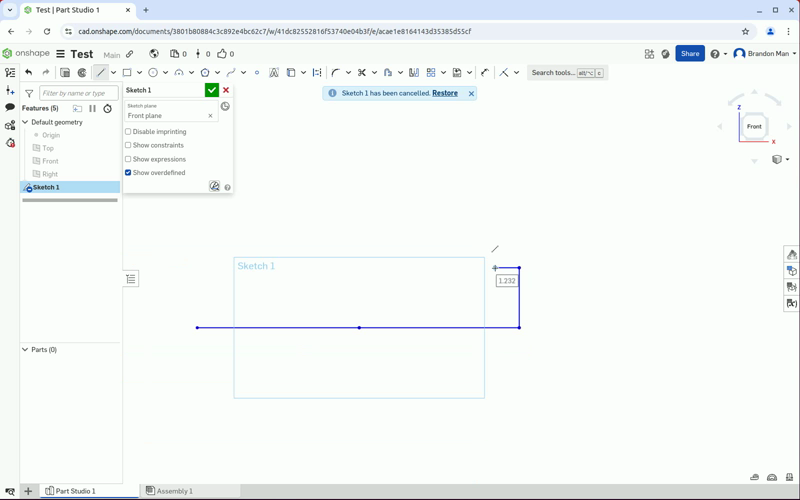
scroll(-6)
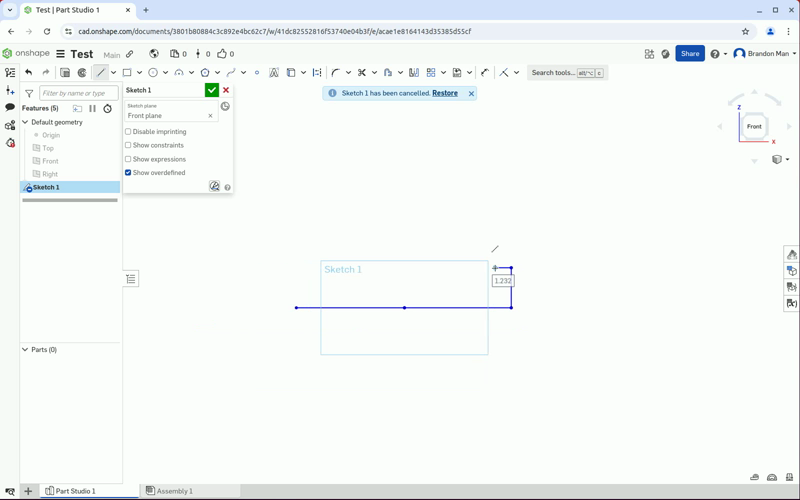
scroll(-6)
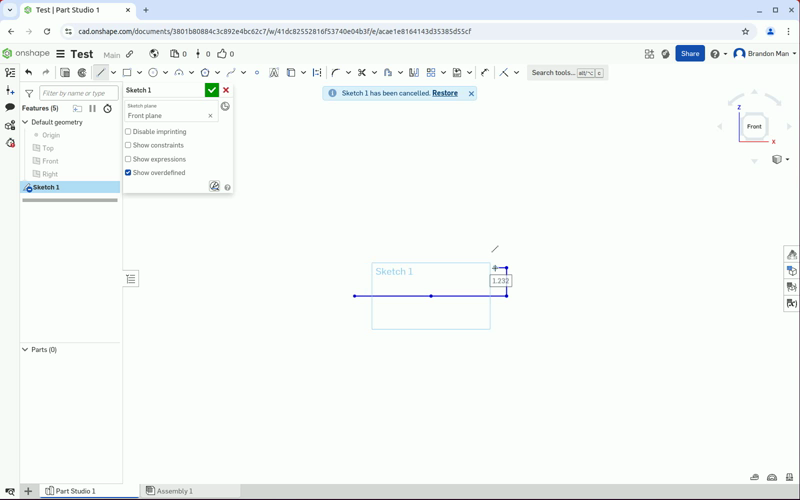
scroll(-6)
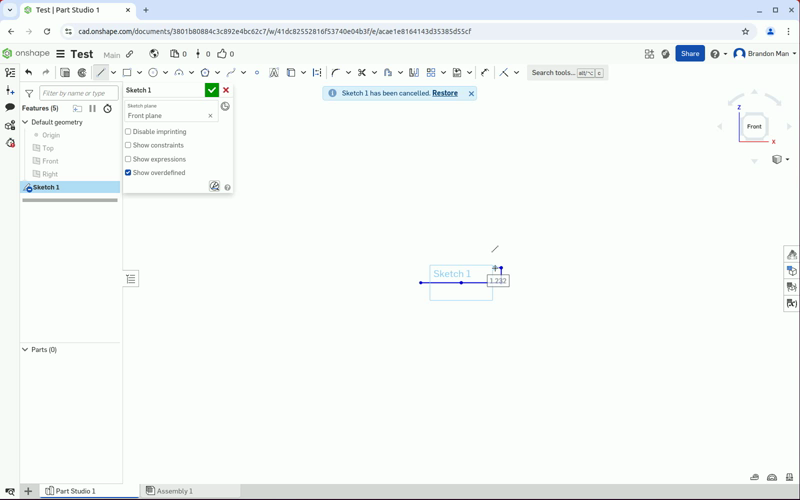
key_up(shift)
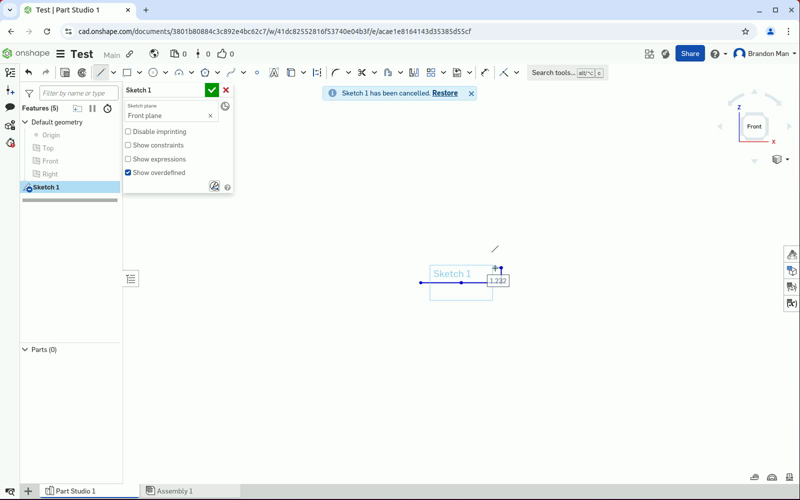
key_down(shift)
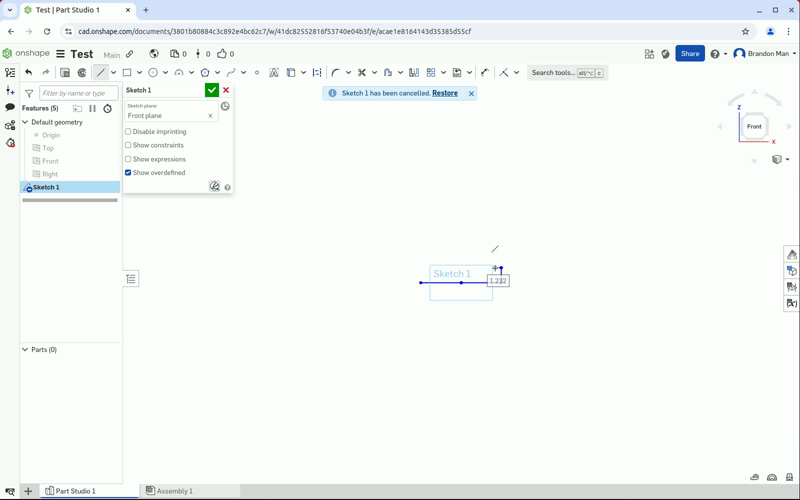
mouse_move(525, 267)
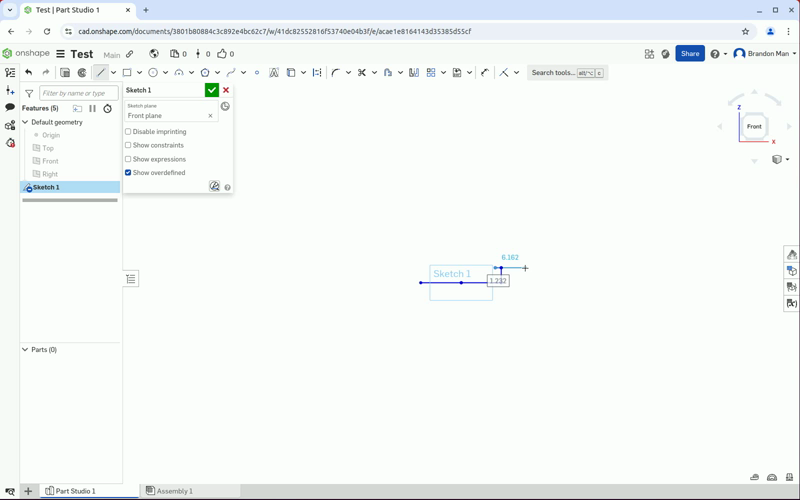
mouse_move(495, 276)
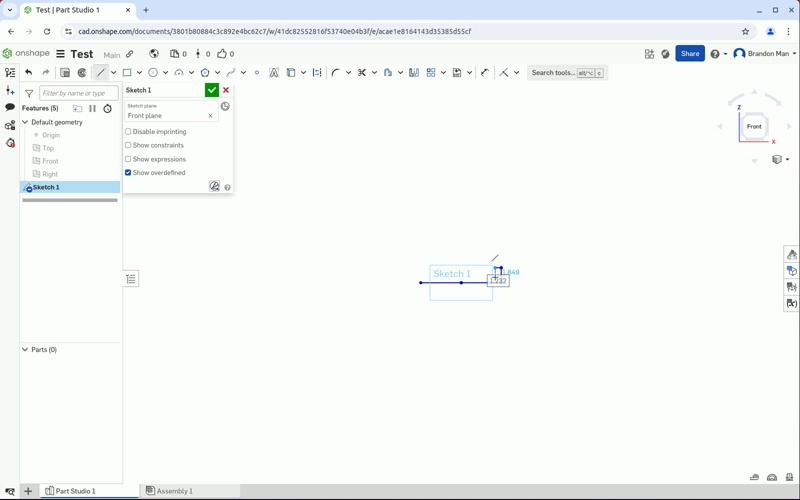
click(495, 276)
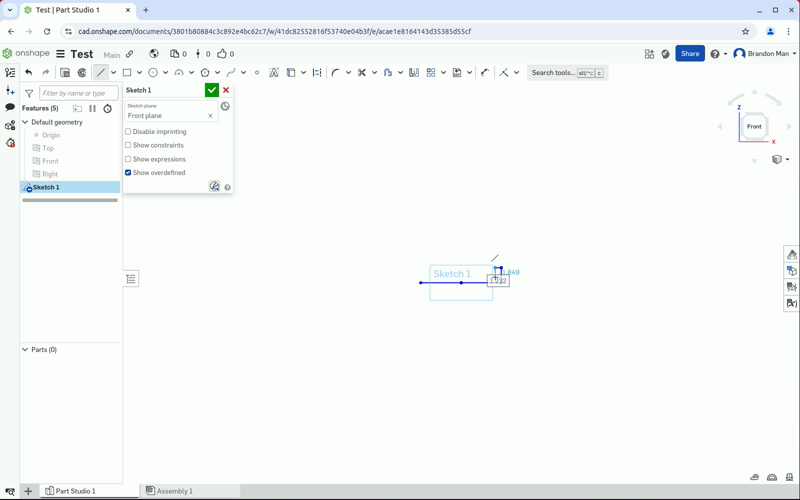
key_up(shift)
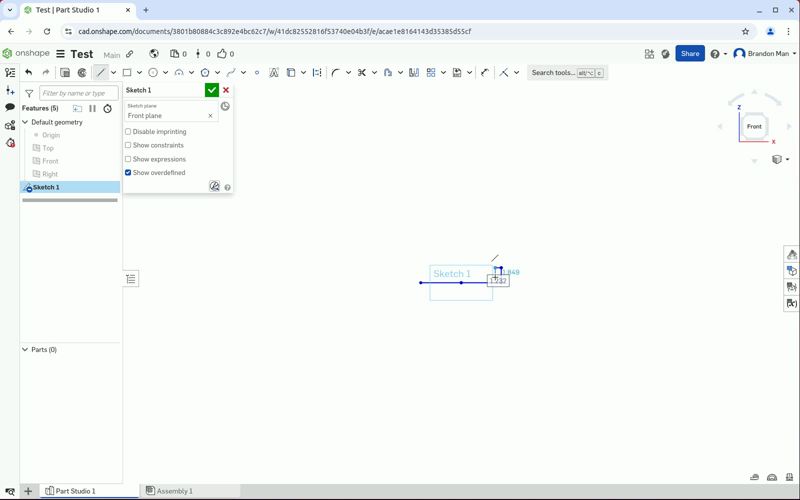
key_down(shift)
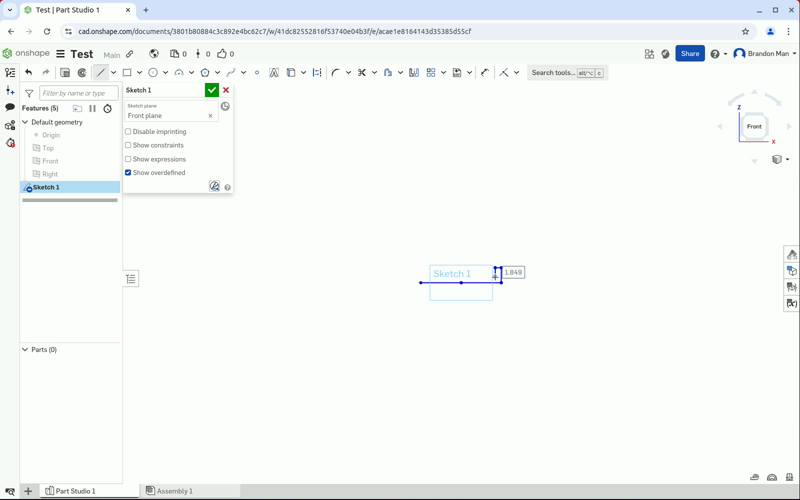
mouse_move(525, 276)
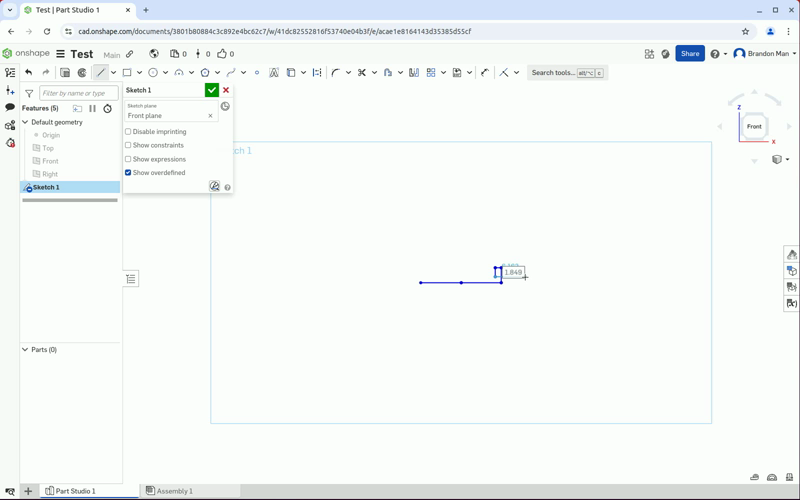
mouse_move(461, 276)
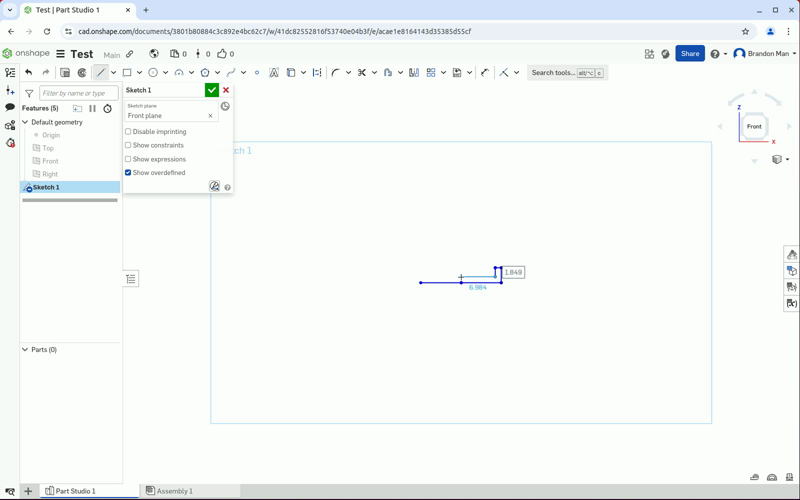
click(461, 276)
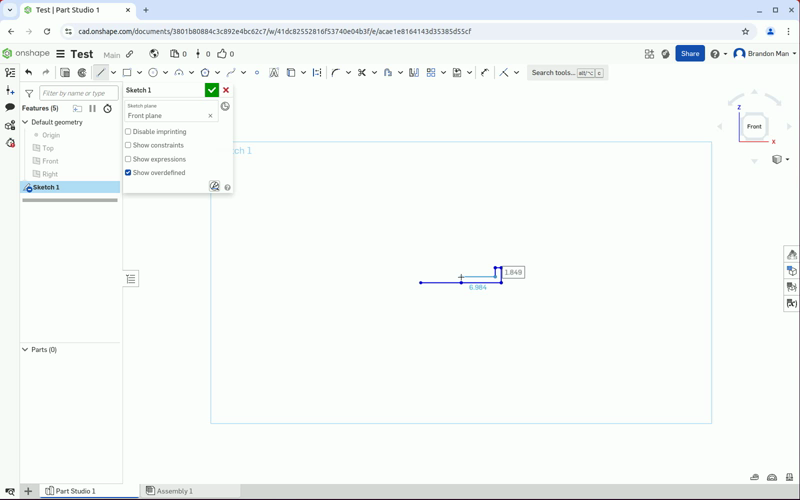
key_up(shift)
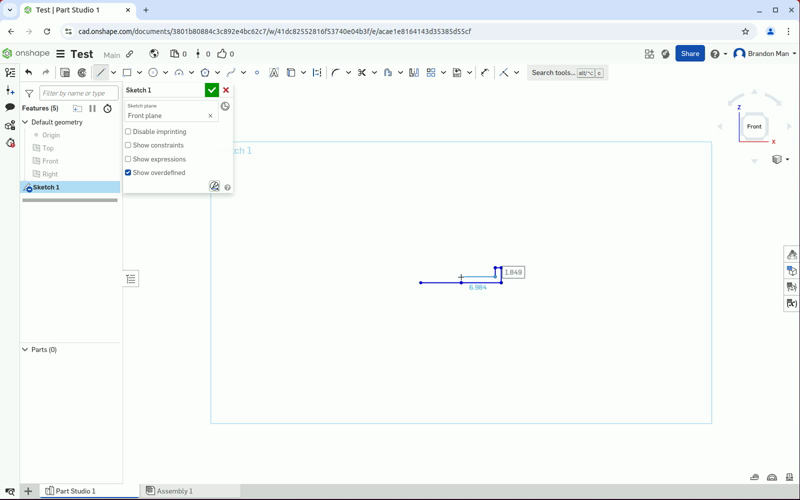
key_down(shift)
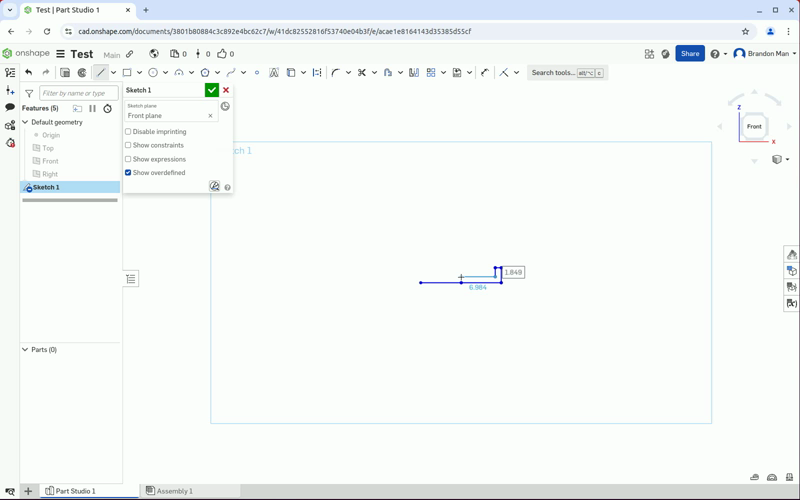
mouse_move(491, 276)
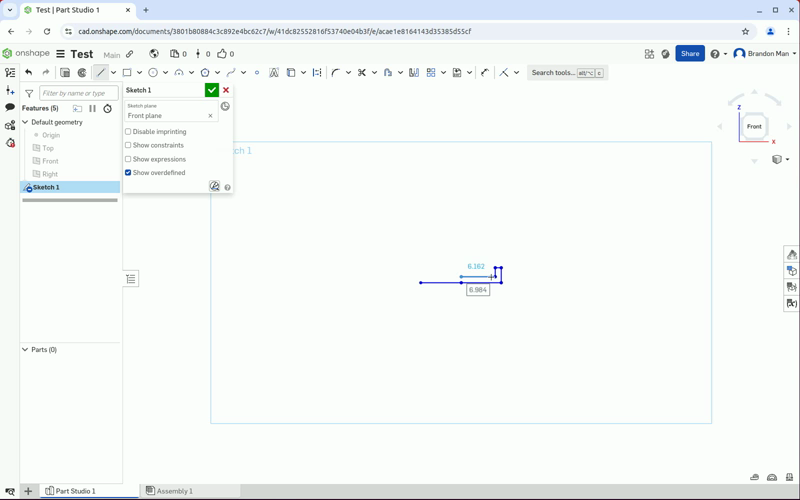
mouse_move(426, 276)
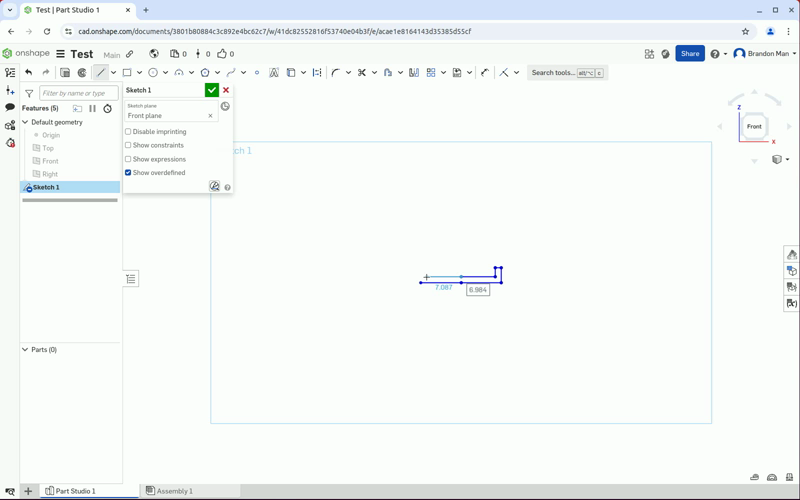
click(426, 276)
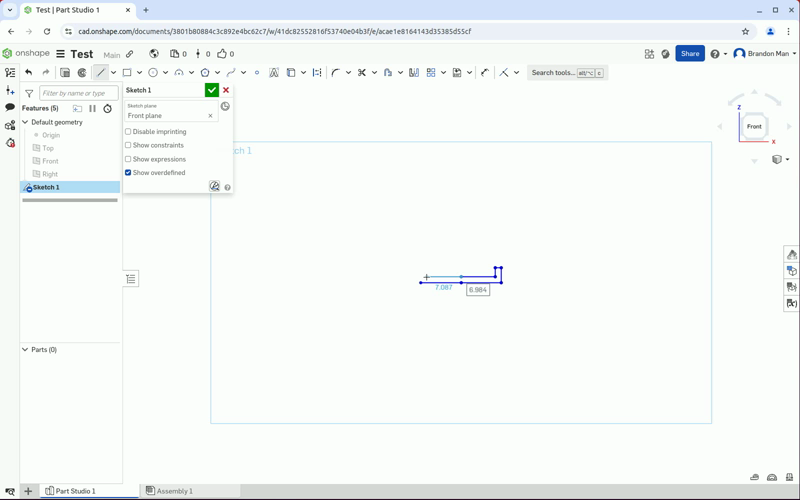
key_up(shift)
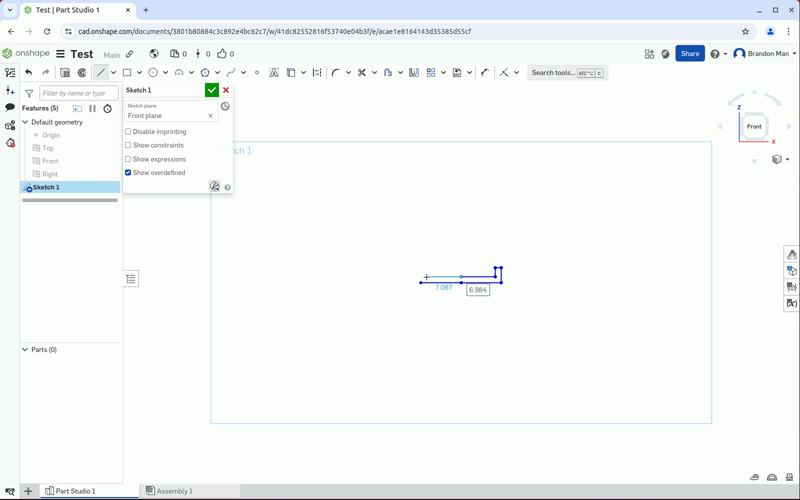
key_down(shift)
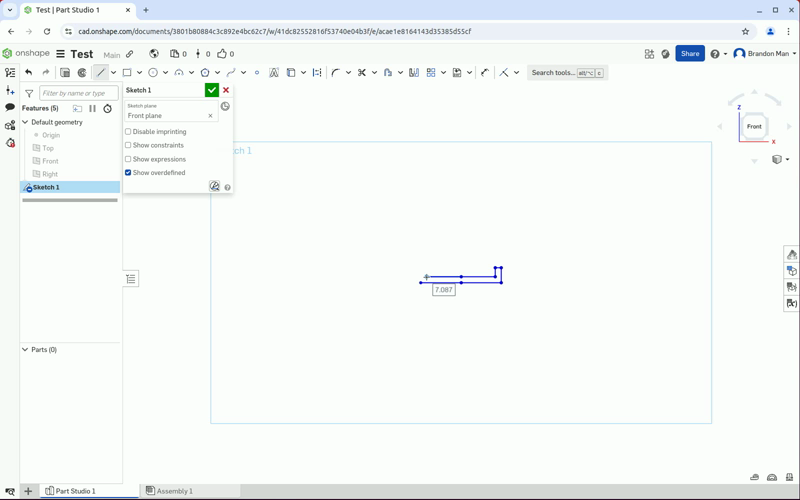
mouse_move(456, 276)
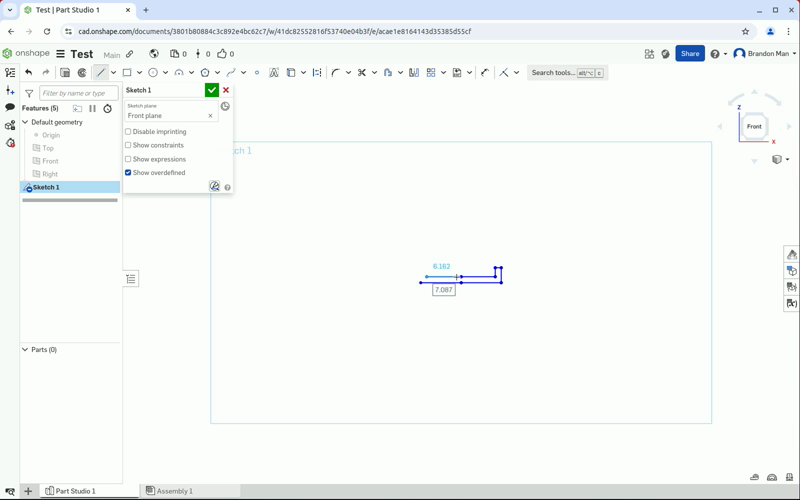
mouse_move(426, 267)
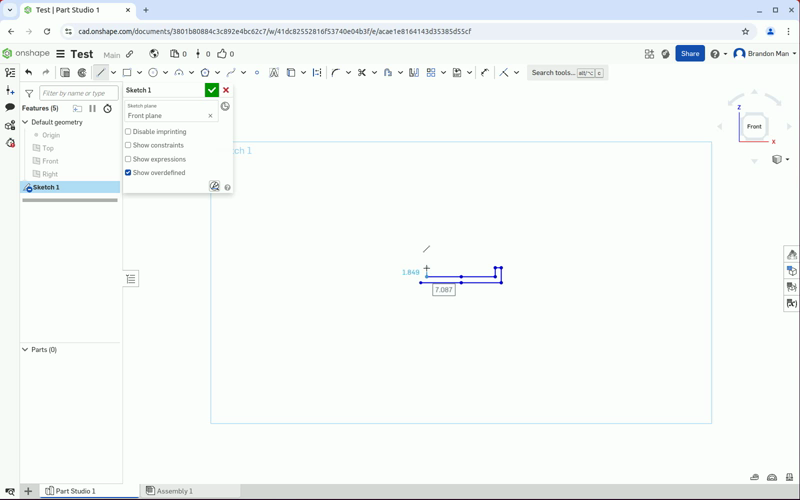
click(426, 267)
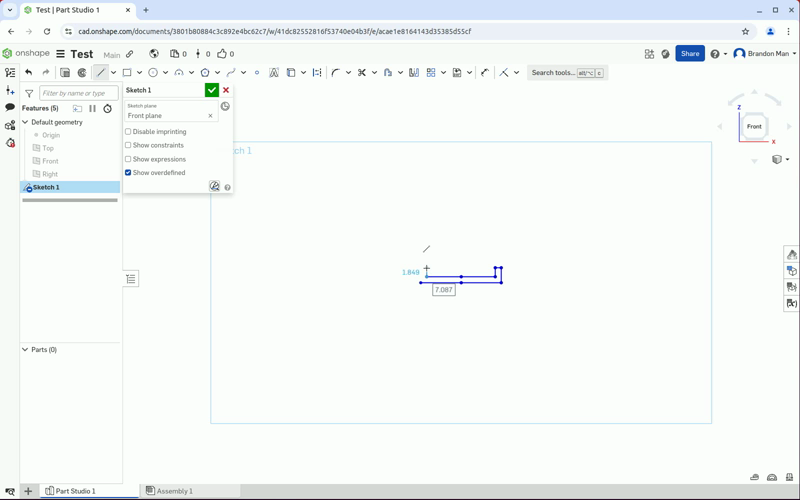
key_up(shift)
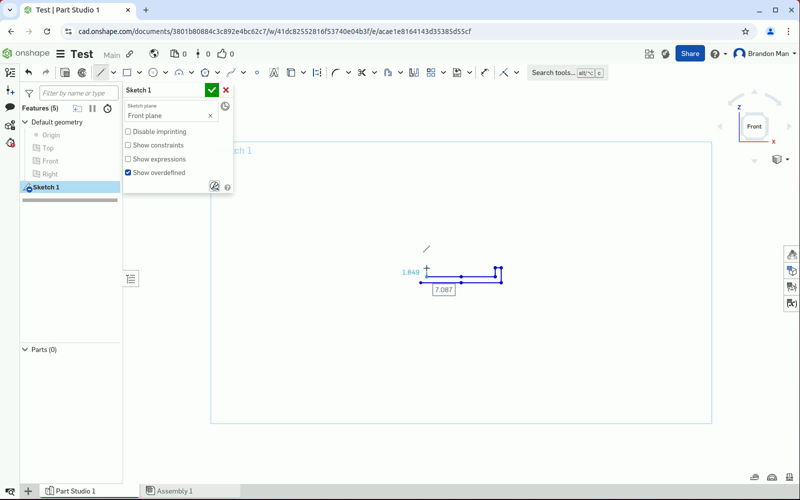
key_down(shift)
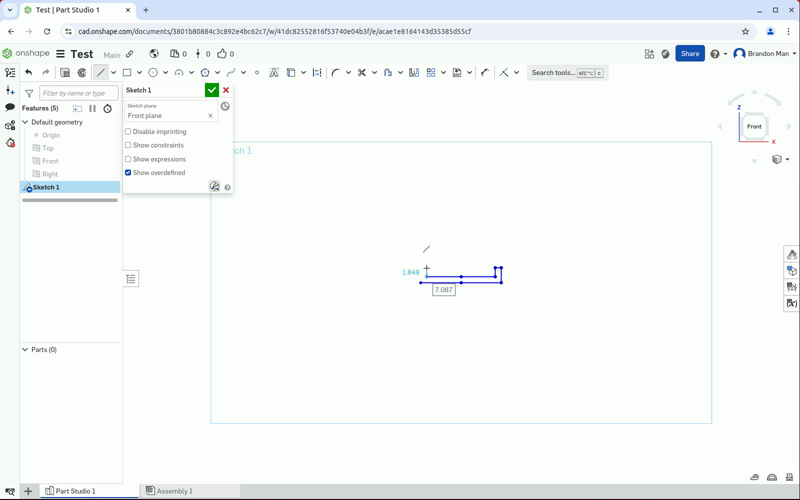
mouse_move(456, 267)
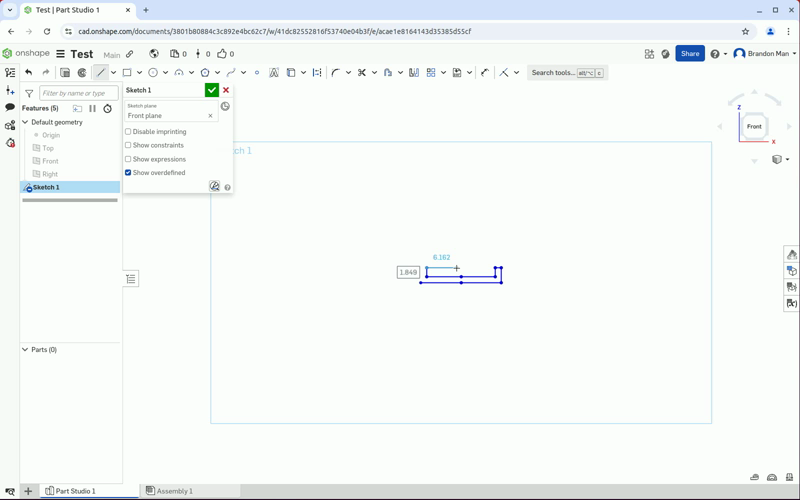
mouse_move(420, 267)
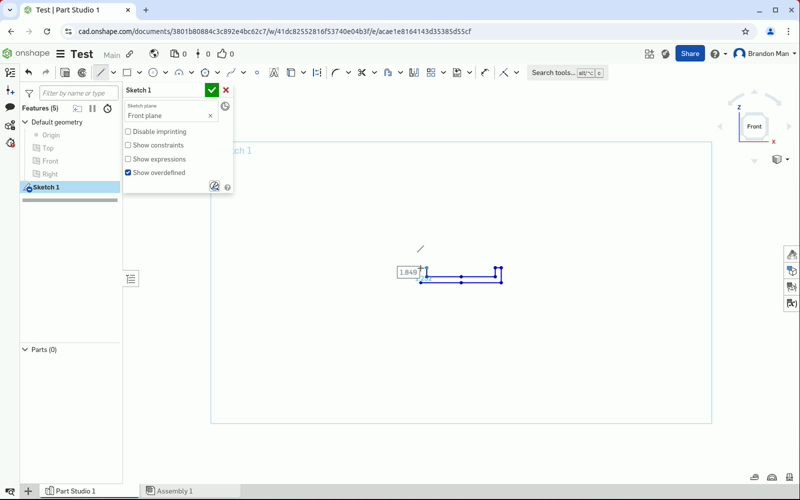
scroll(6)
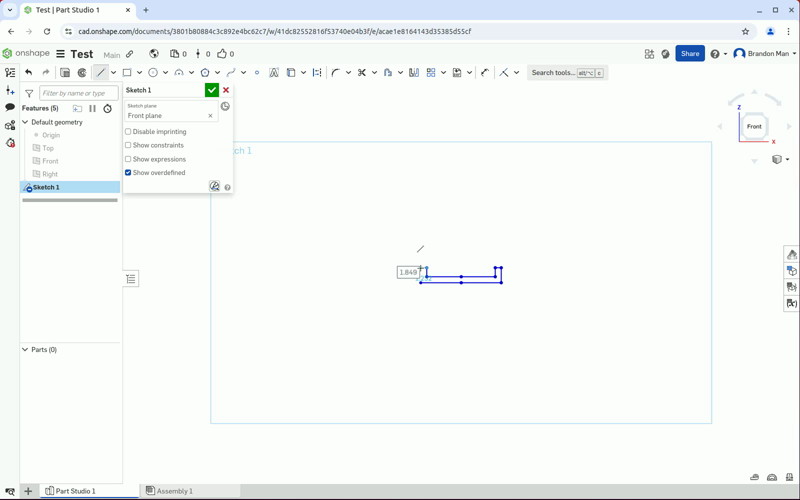
scroll(6)
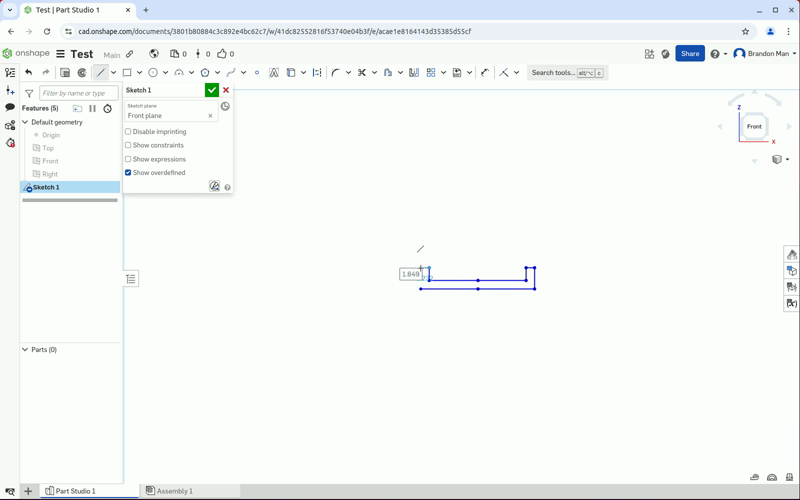
scroll(6)
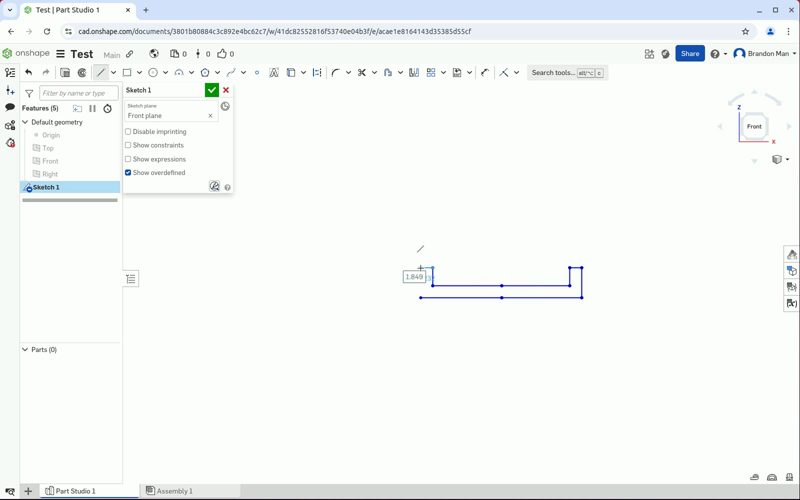
scroll(6)
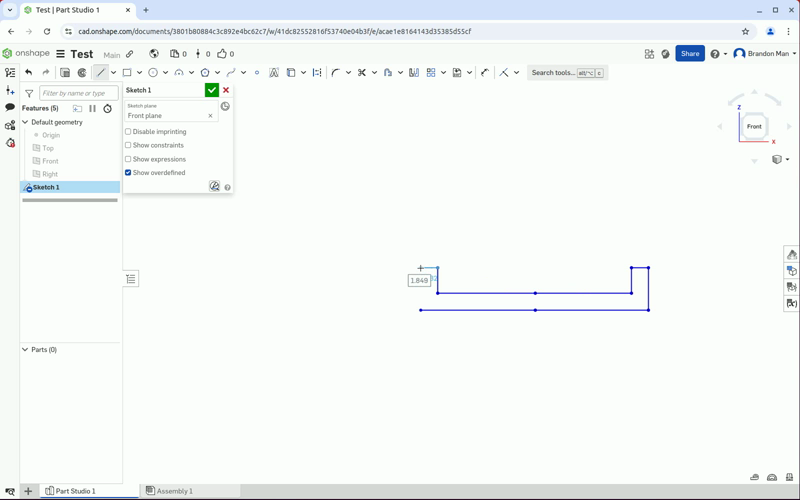
scroll(6)
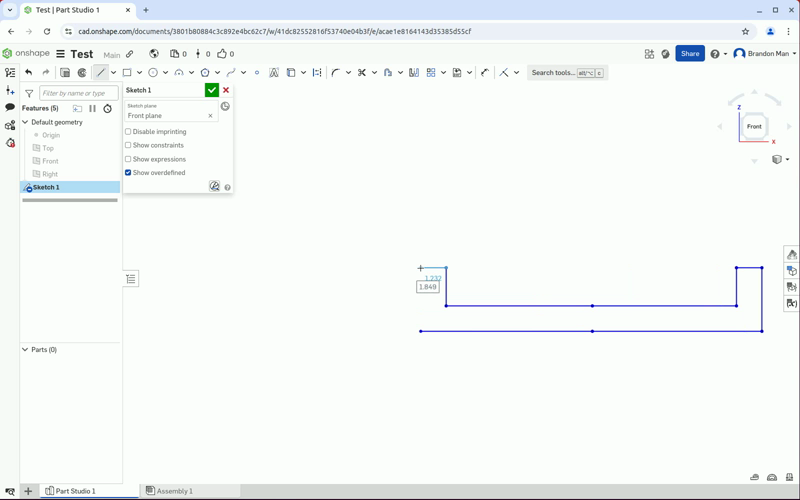
scroll(6)
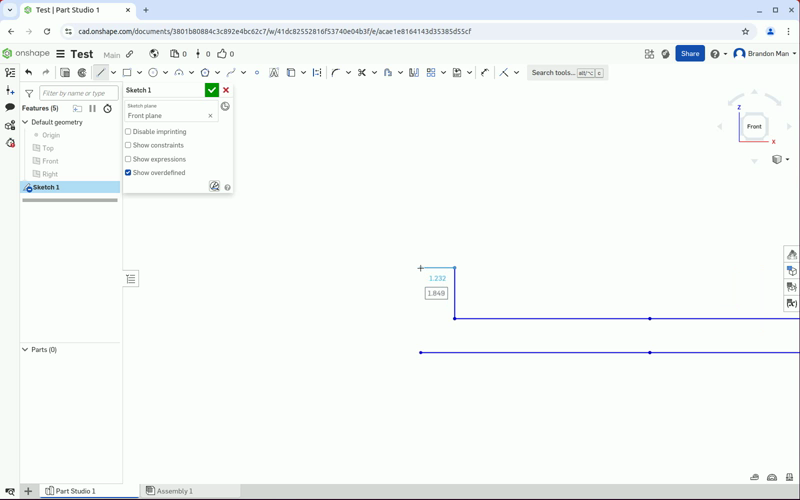
scroll(6)
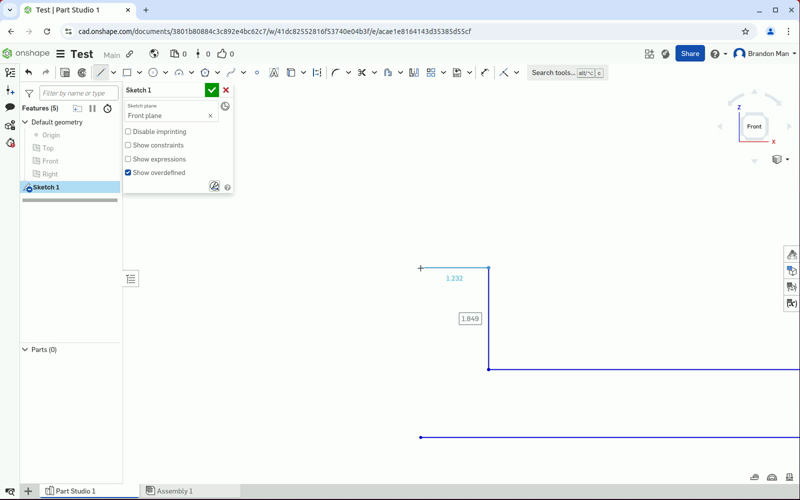
click(420, 267)
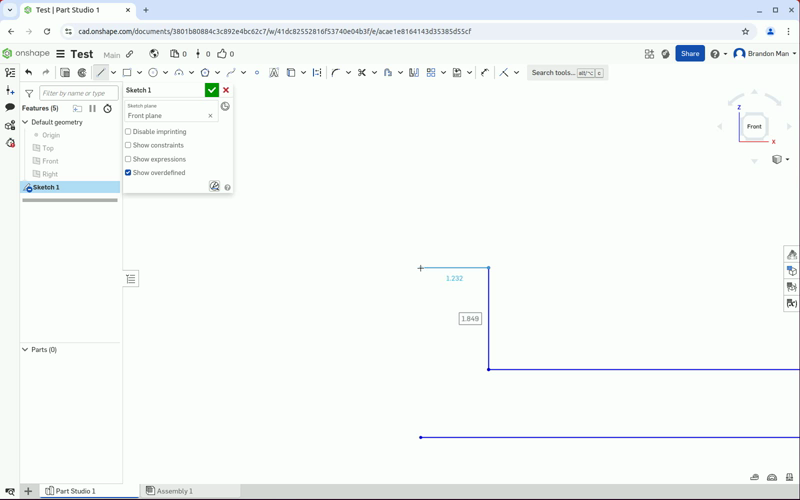
scroll(-6)
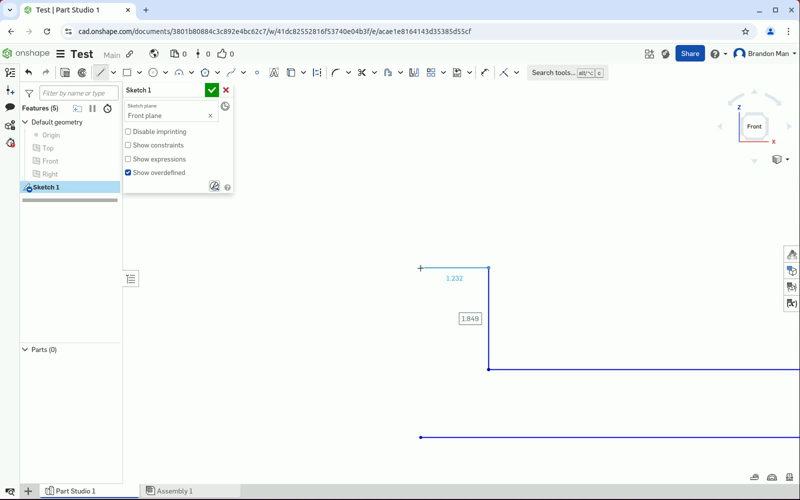
scroll(-6)
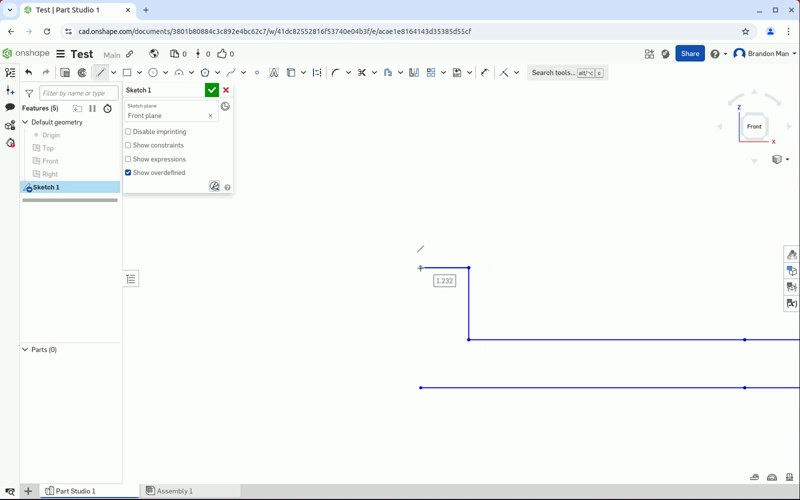
scroll(-6)
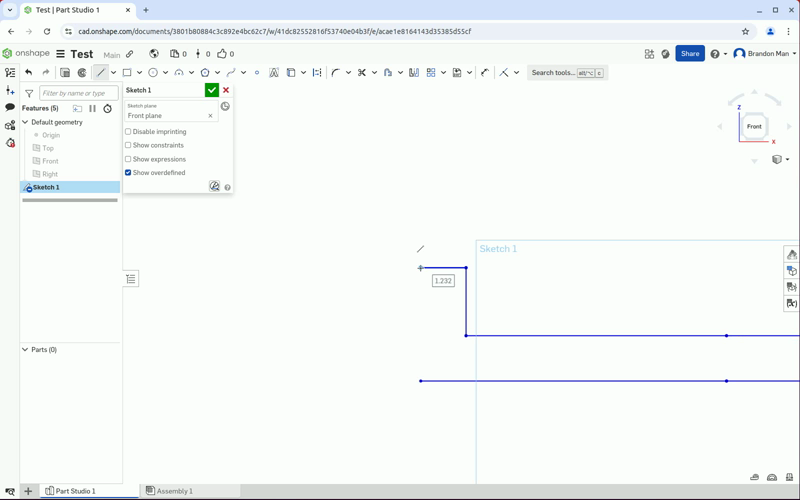
scroll(-6)
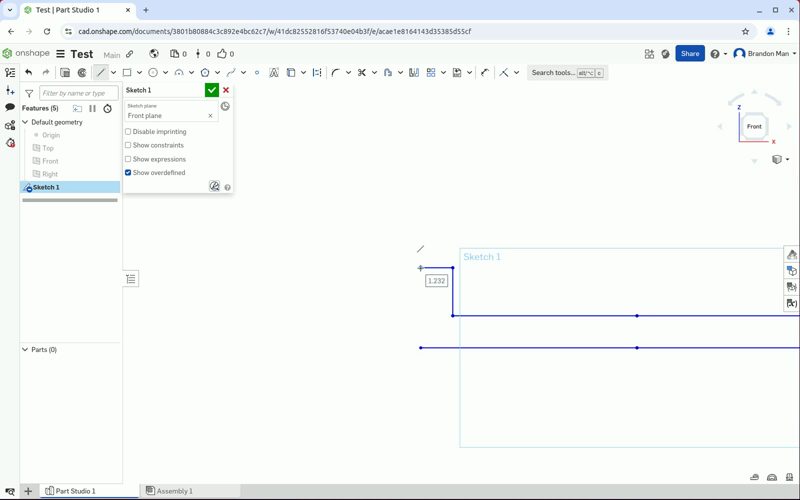
scroll(-6)
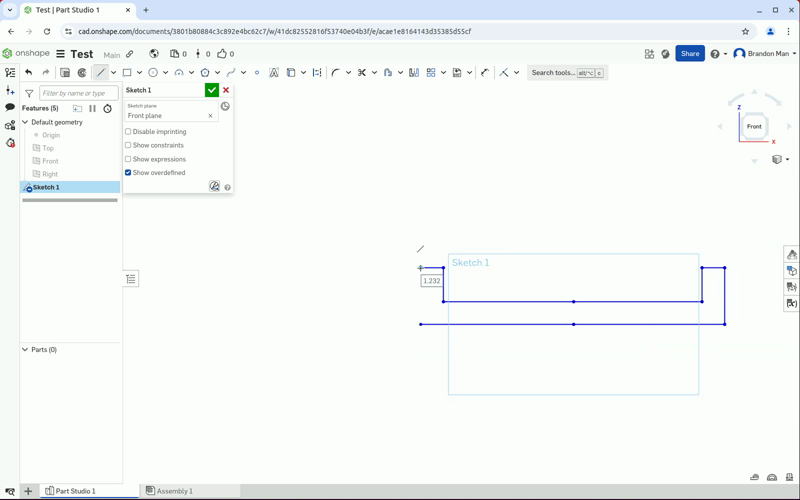
scroll(-6)
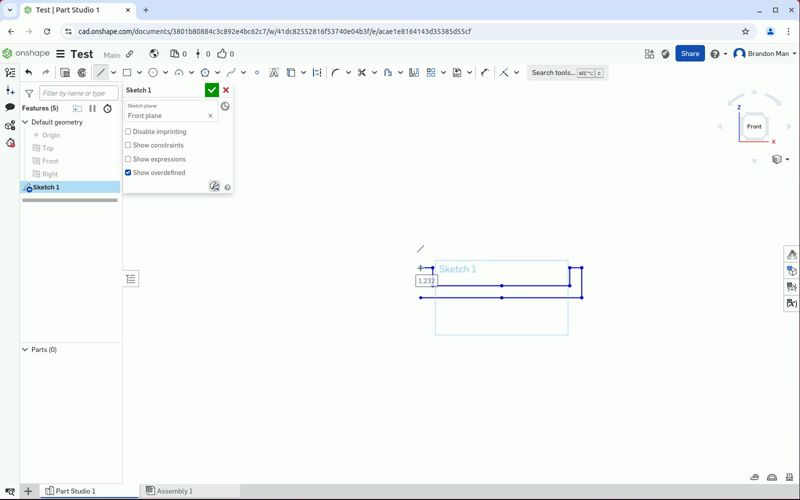
scroll(-6)
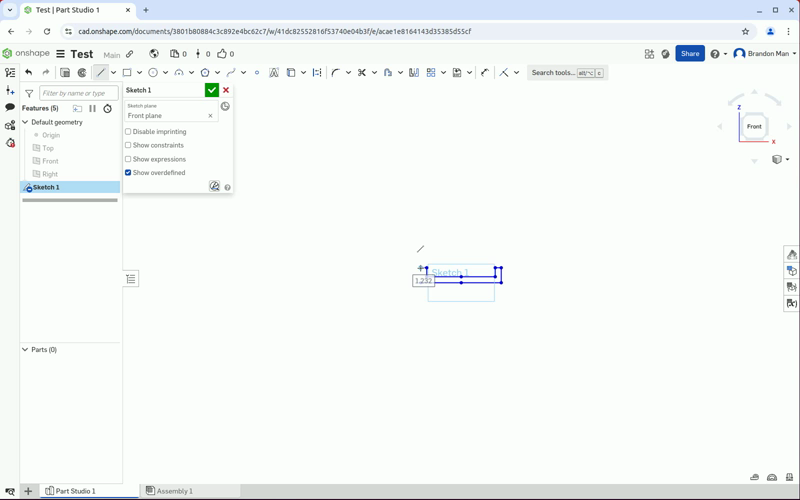
key_up(shift)
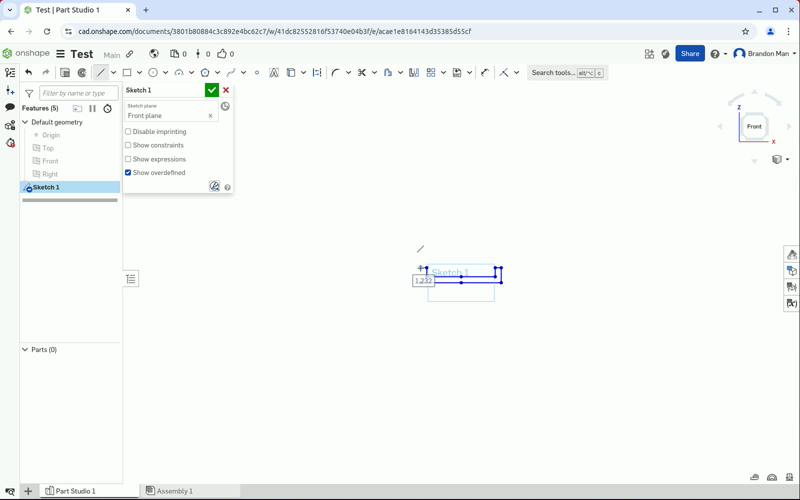
mouse_move(450, 267)
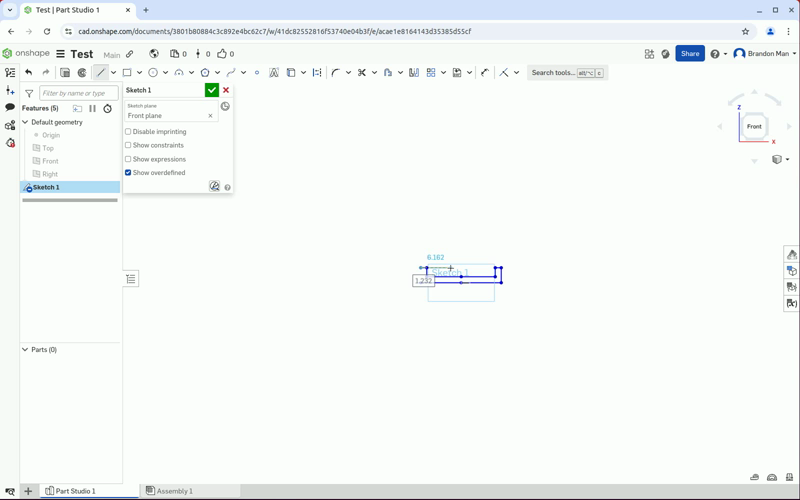
key_down(shift)
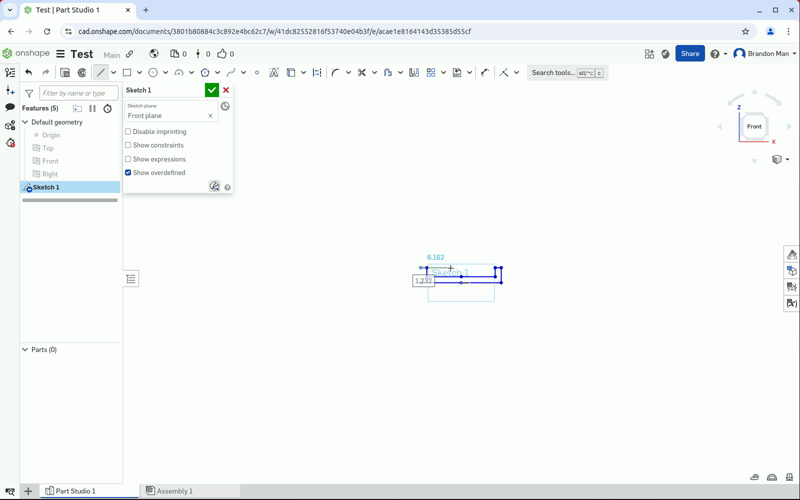
mouse_move(420, 282)
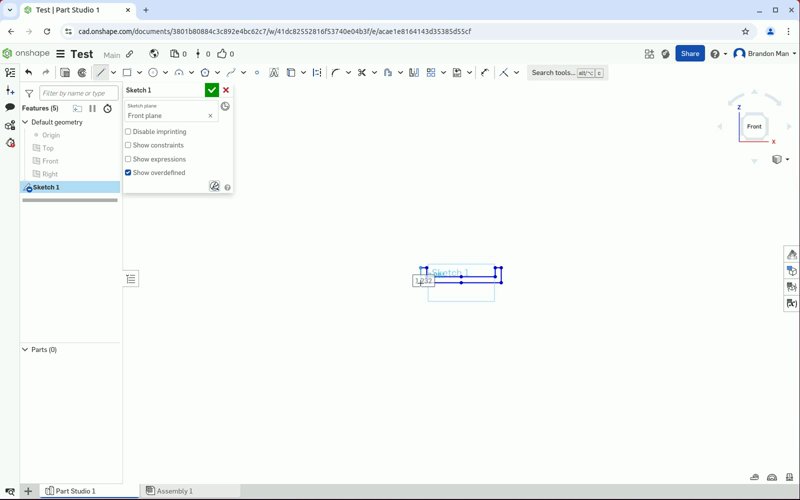
key_up(shift)
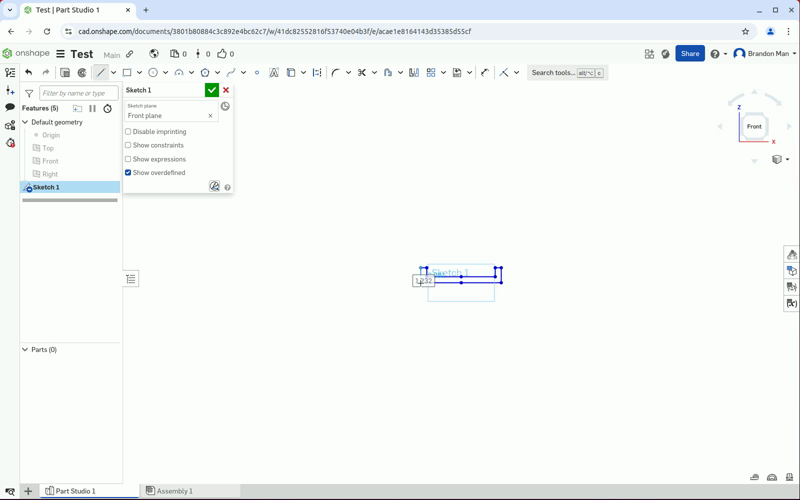
click(420, 282)
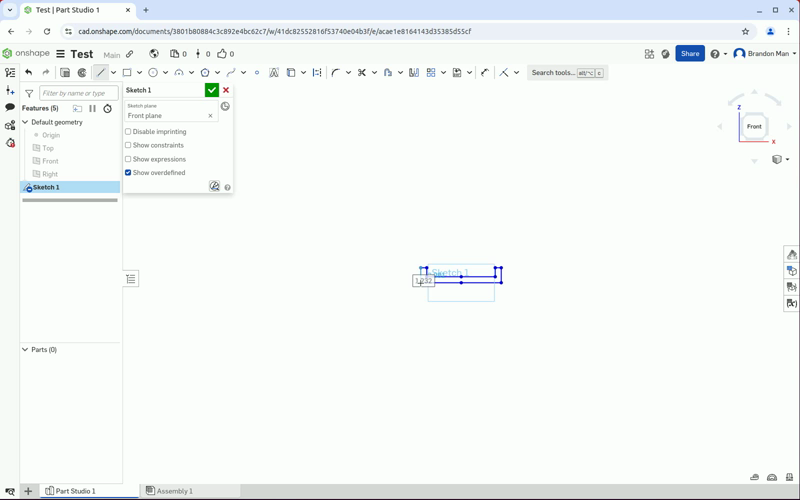
key(esc)
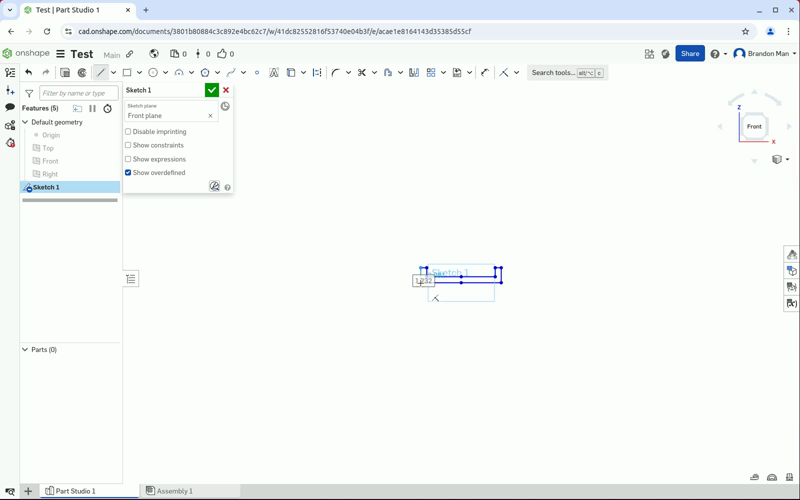
mouse_move(454, 282)
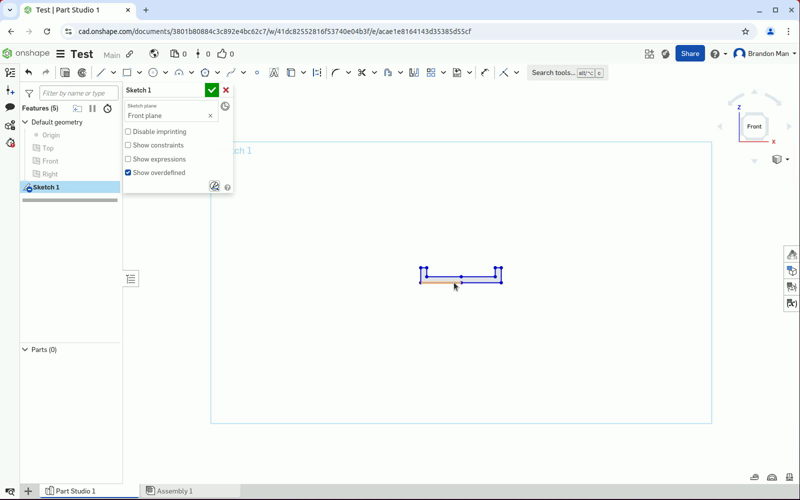
scroll(6)
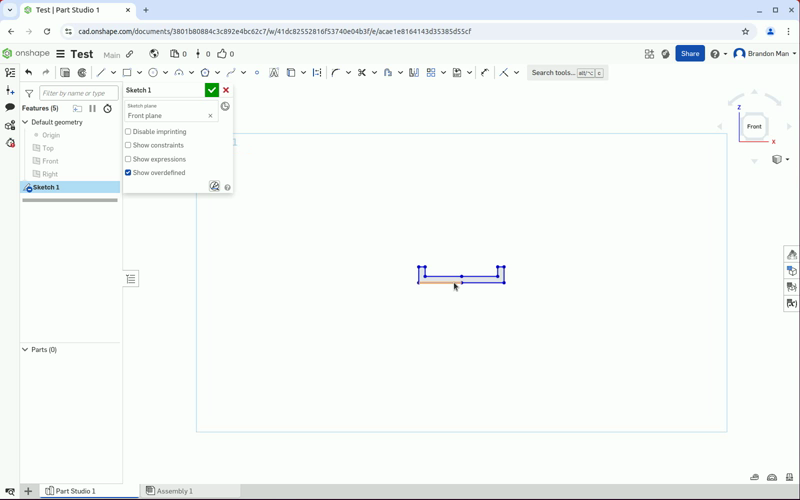
scroll(6)
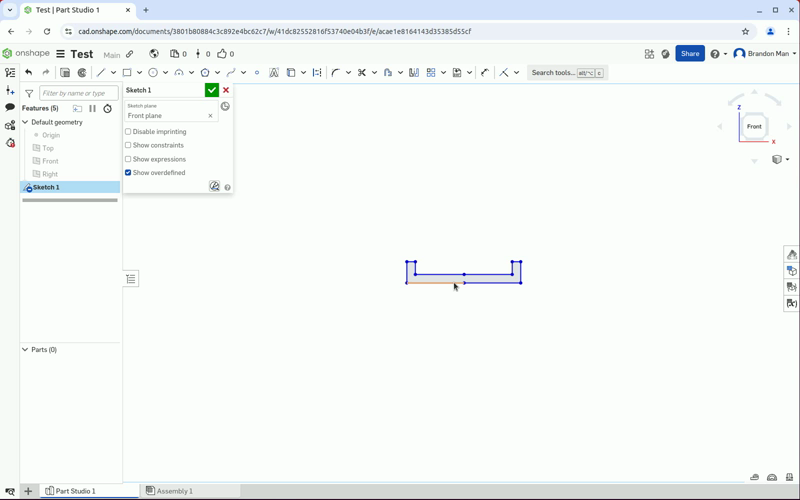
scroll(6)
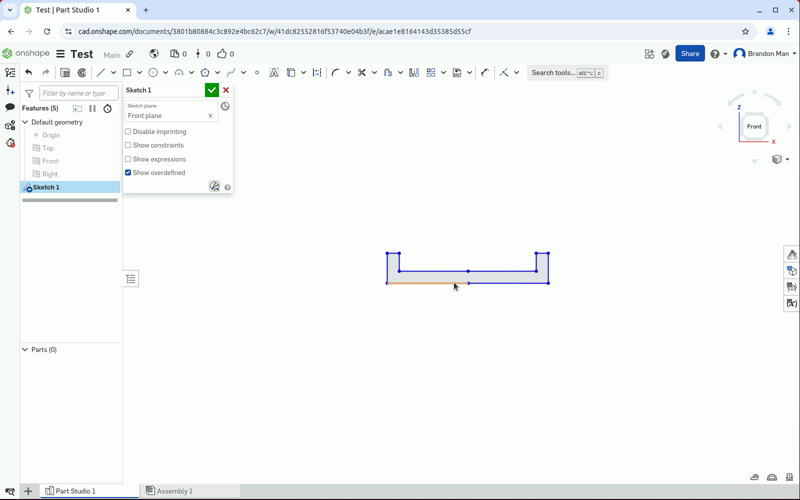
scroll(6)
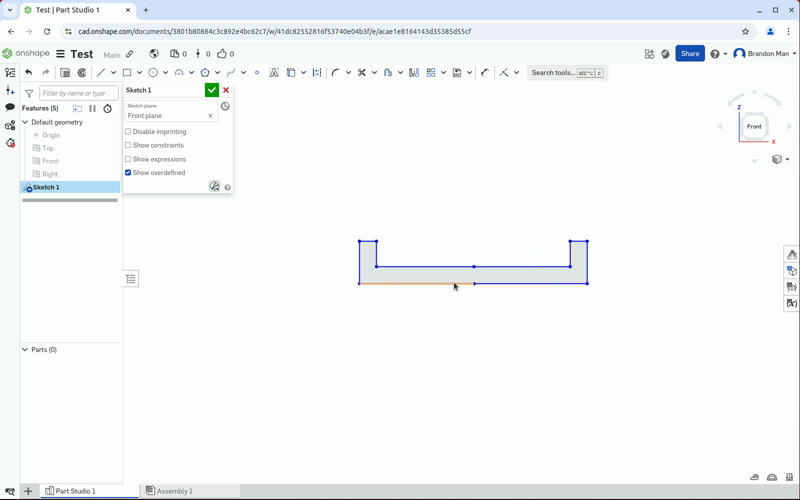
scroll(6)
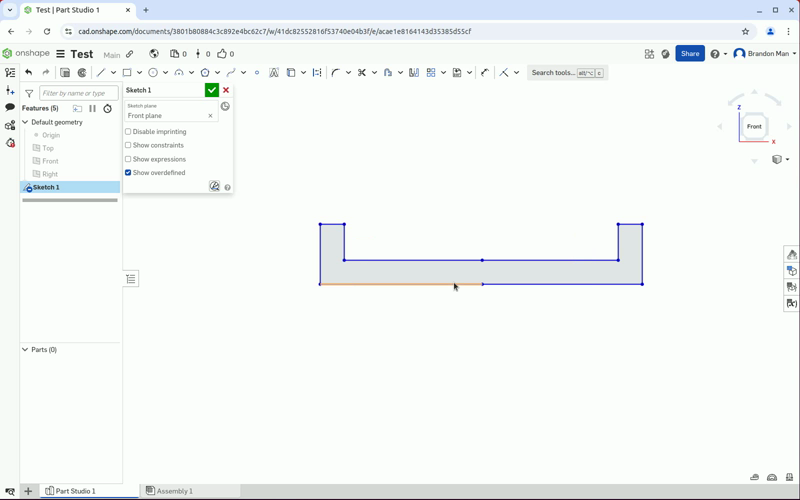
scroll(6)
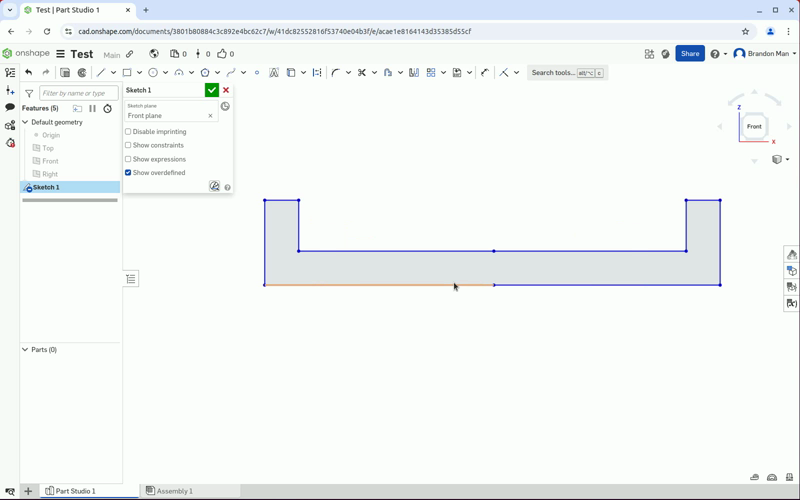
scroll(6)
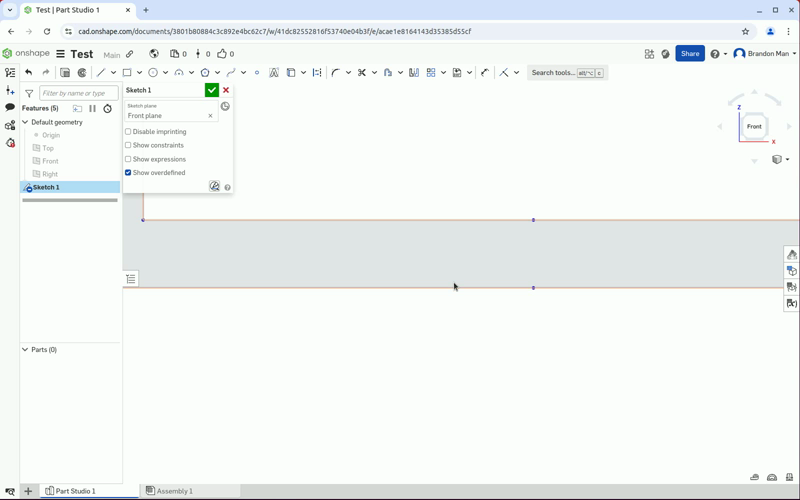
click(454, 282)
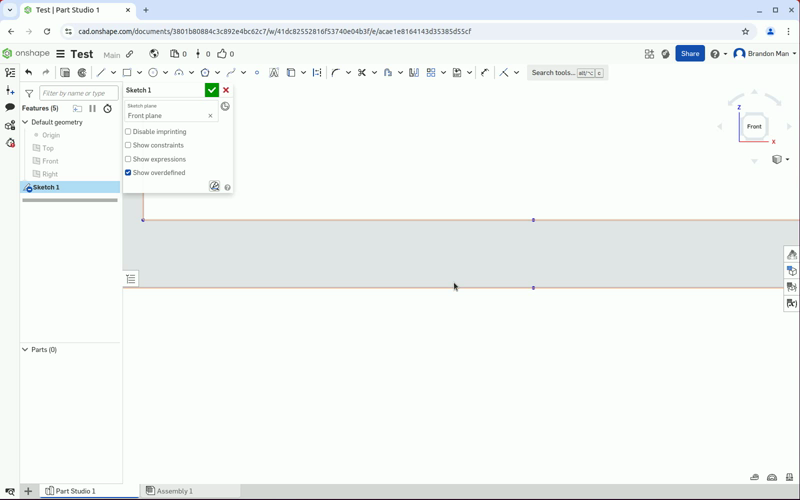
scroll(-6)
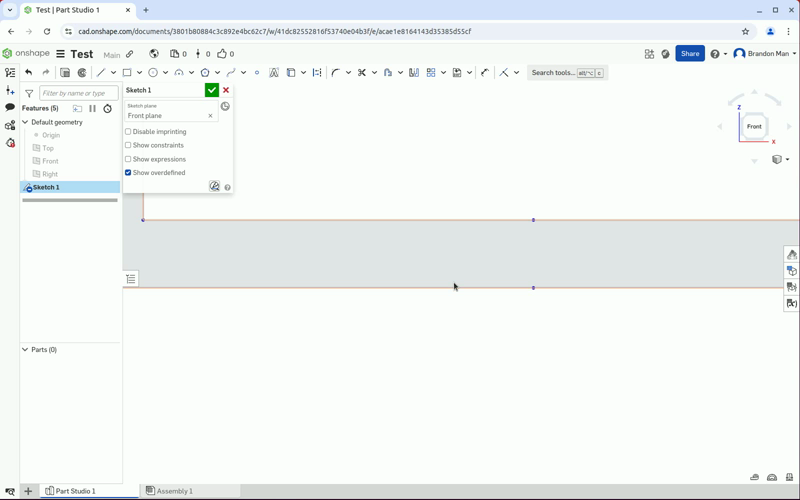
scroll(-6)
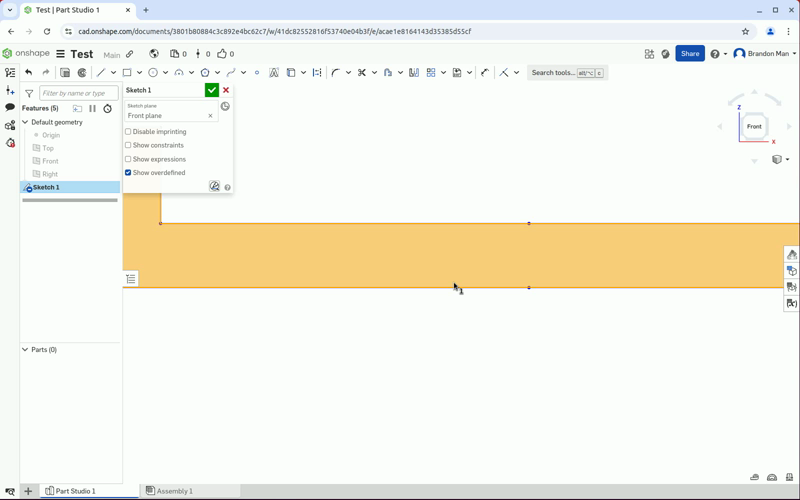
scroll(-6)
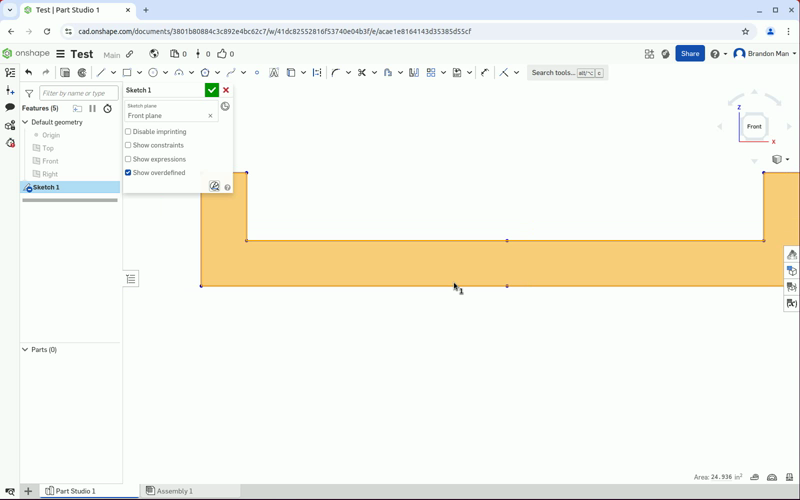
scroll(-6)
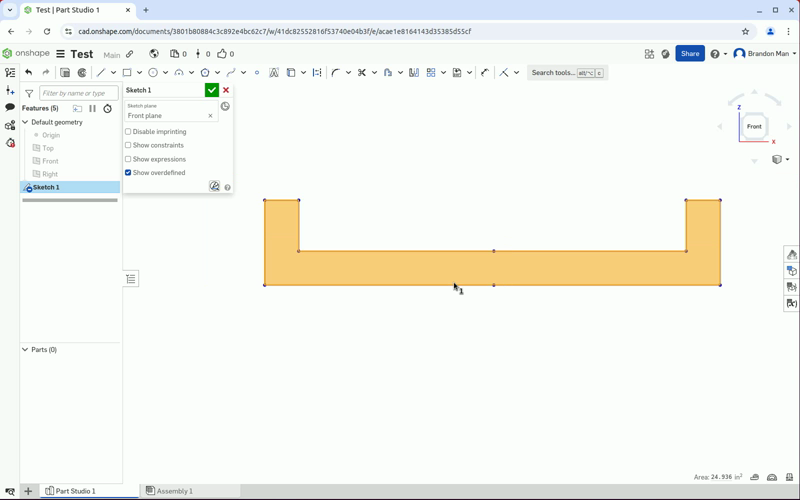
scroll(-6)
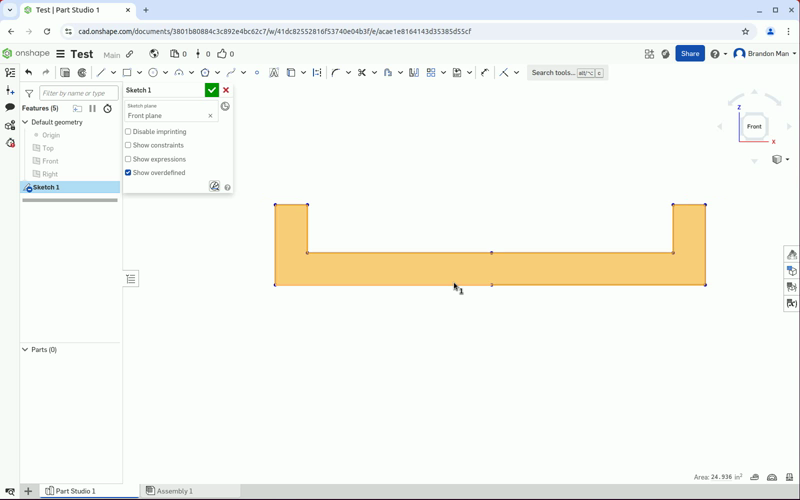
scroll(-6)
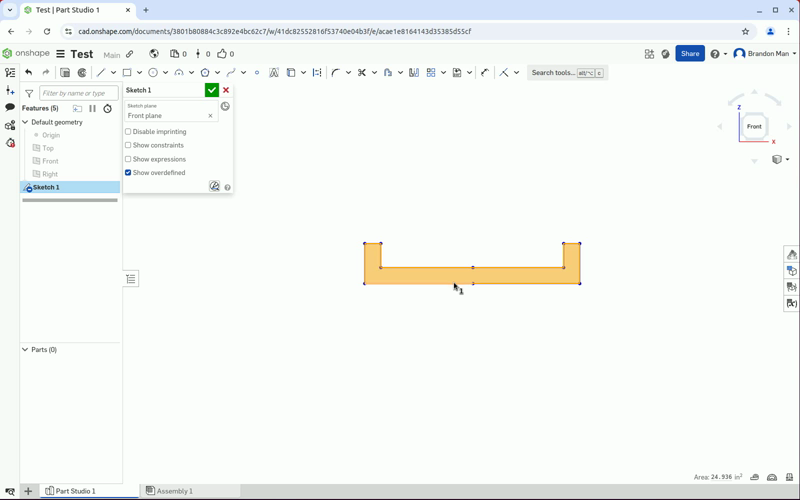
scroll(-6)
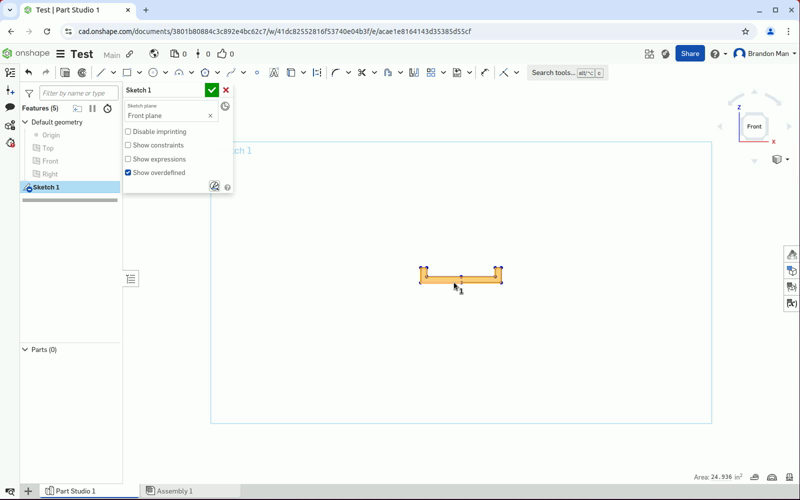
mouse_move(73, 352)
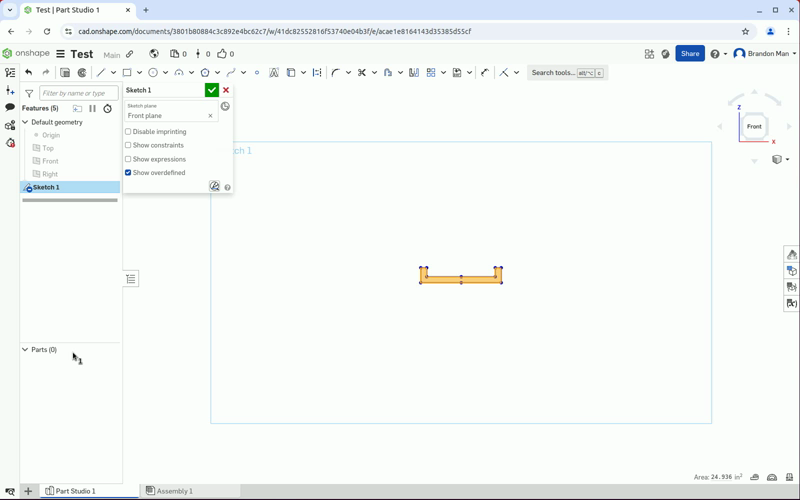
key(shift+y)
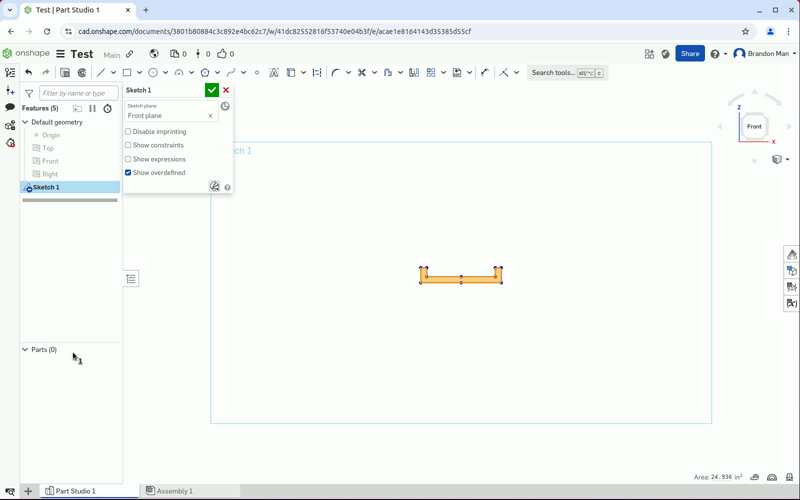
key(shift+e)
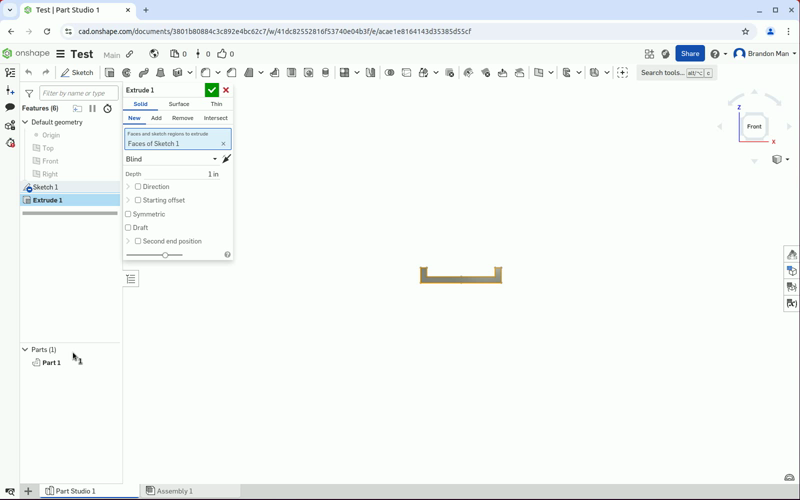
mouse_move(143, 106)
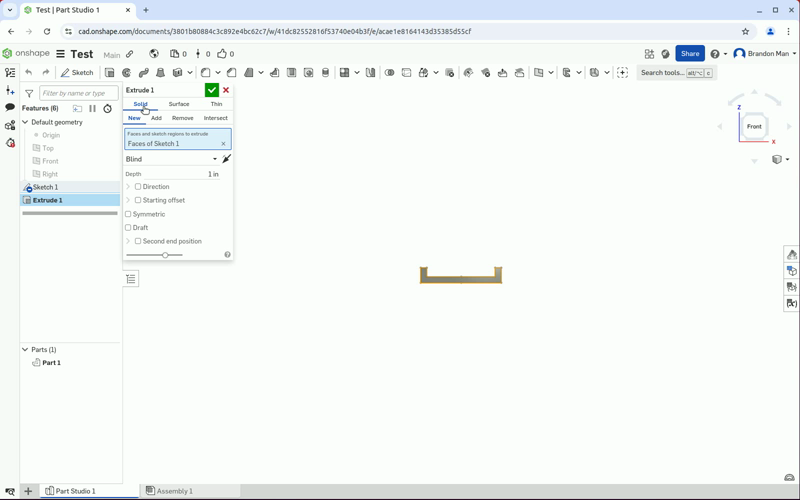
click(143, 106)
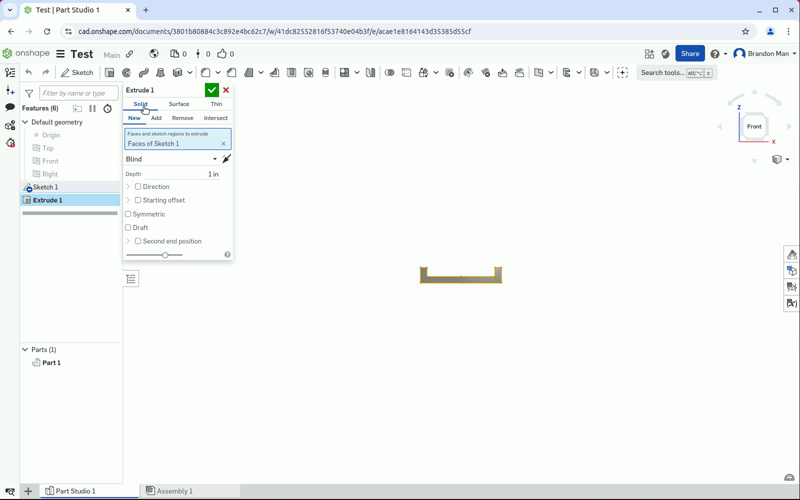
mouse_move(137, 120)
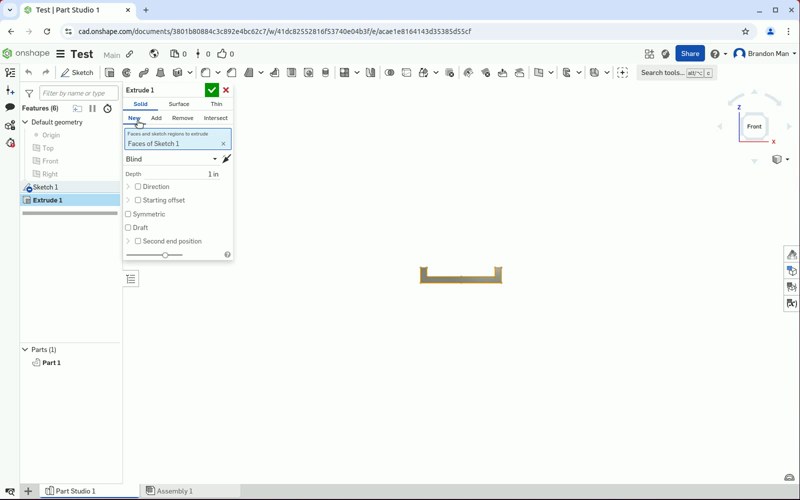
click(137, 120)
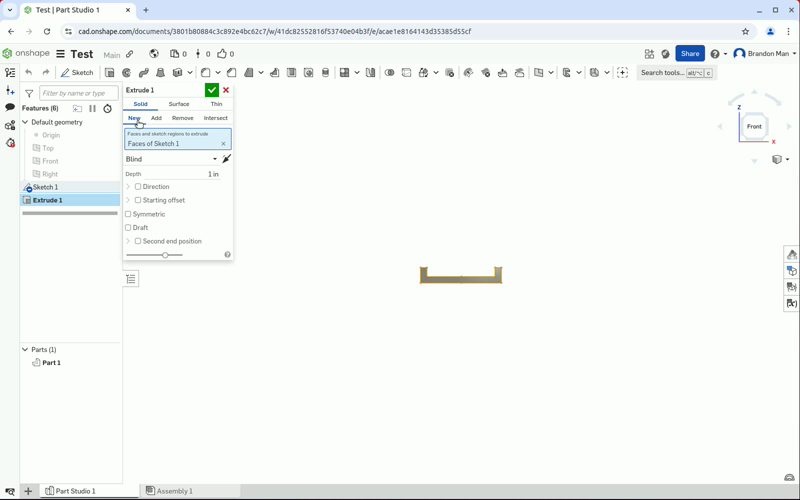
key(tab, 4)
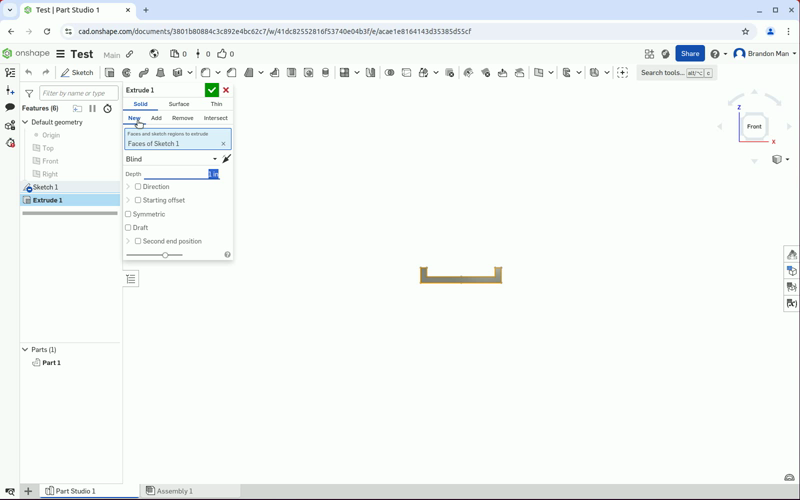
text(23.108)
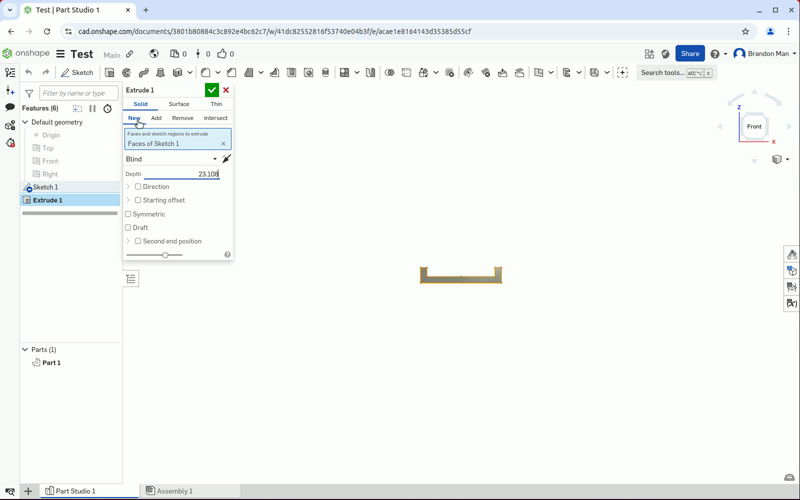
key(enter)
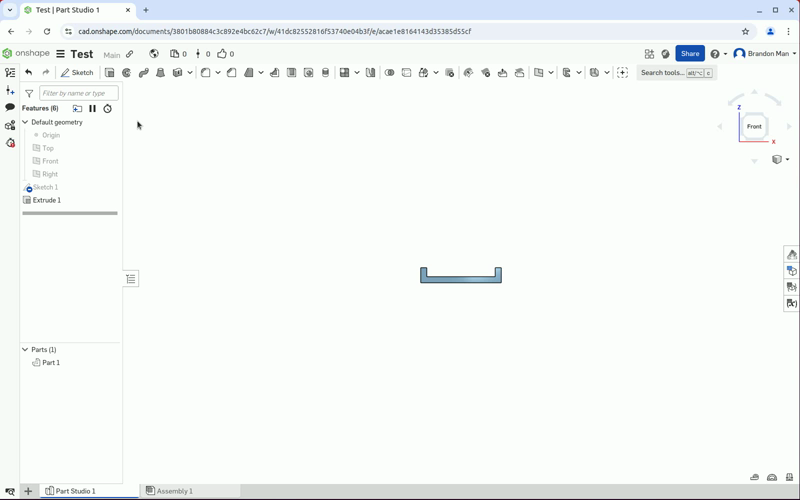
key(shift+h)
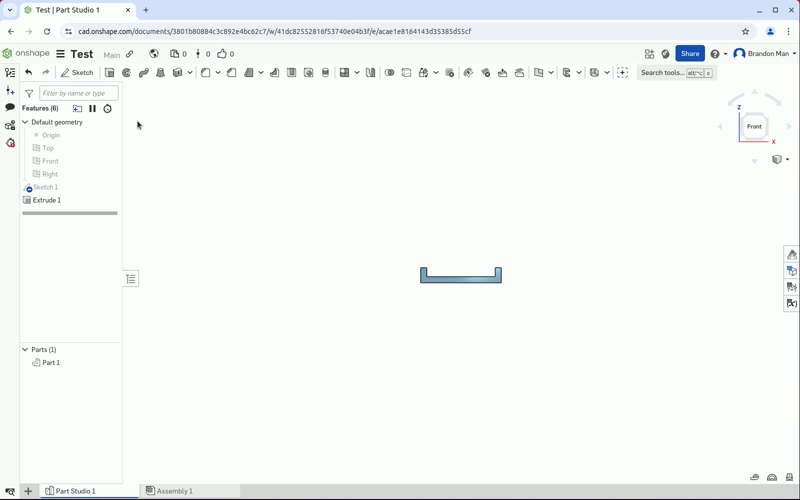
key(shift+h)
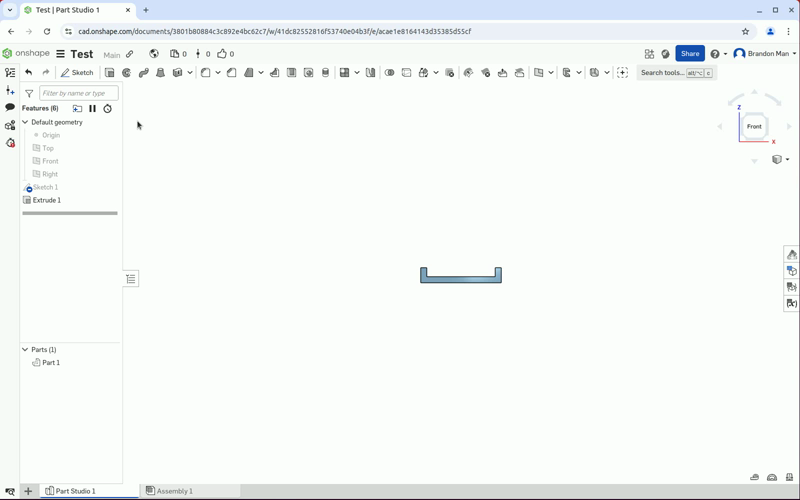
mouse_move(73, 189)
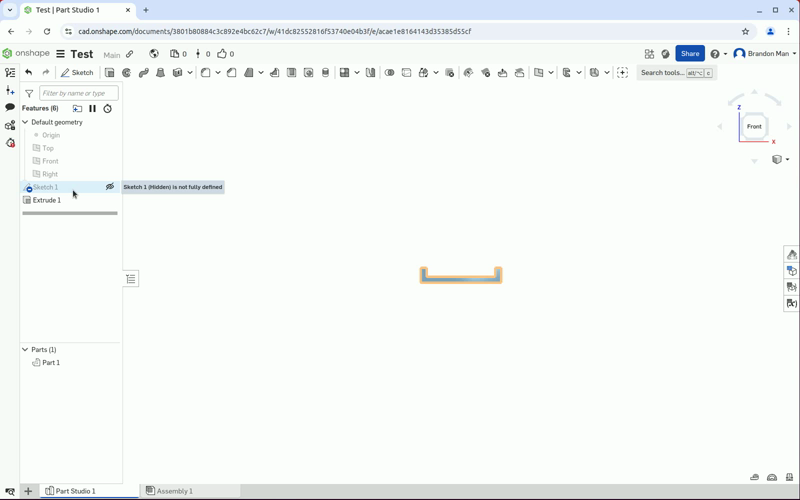
click(73, 189)
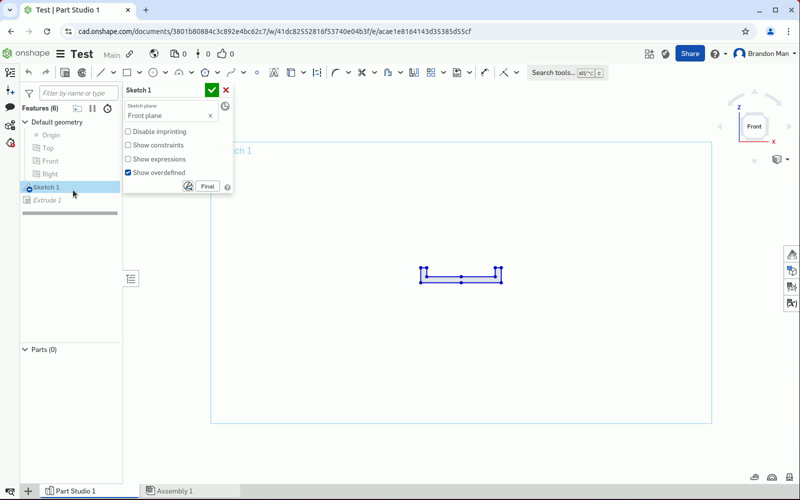
mouse_move(229, 92)
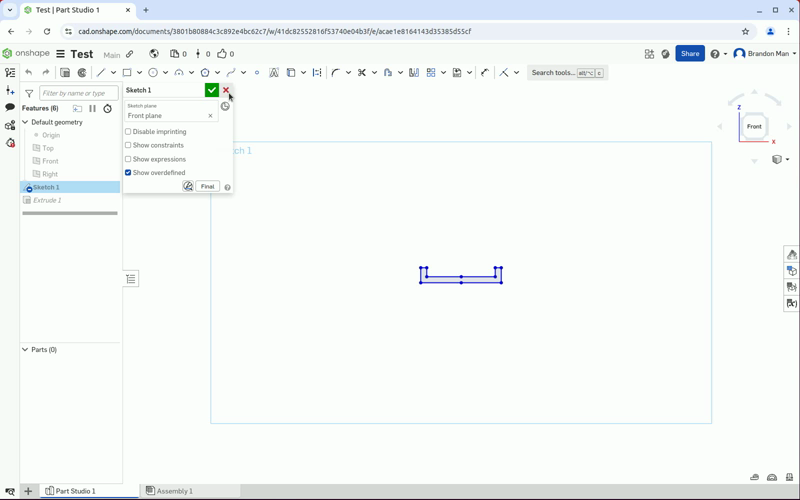
click(229, 92)
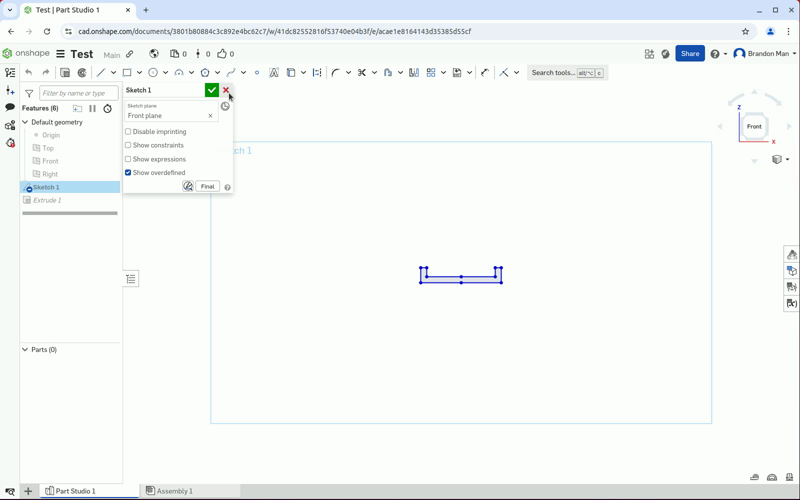
key(shift+s)
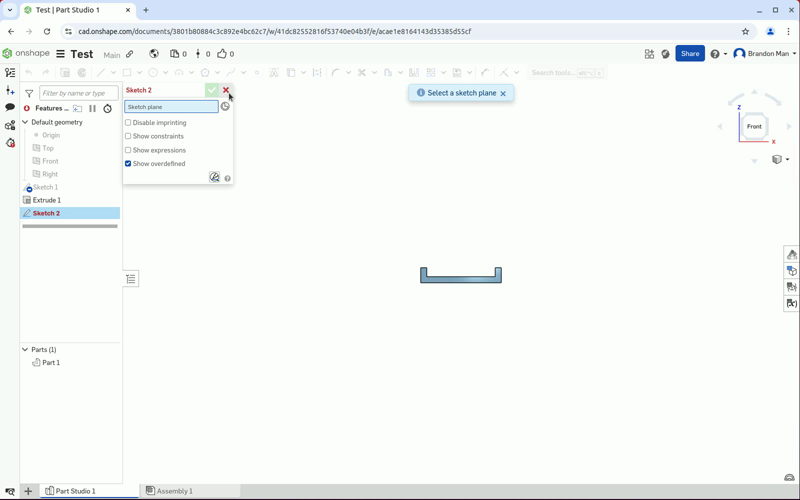
mouse_move(73, 163)
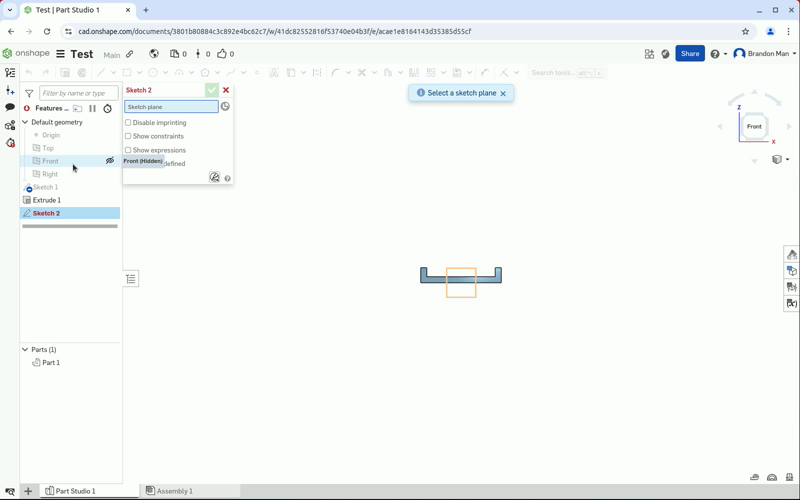
click(73, 163)
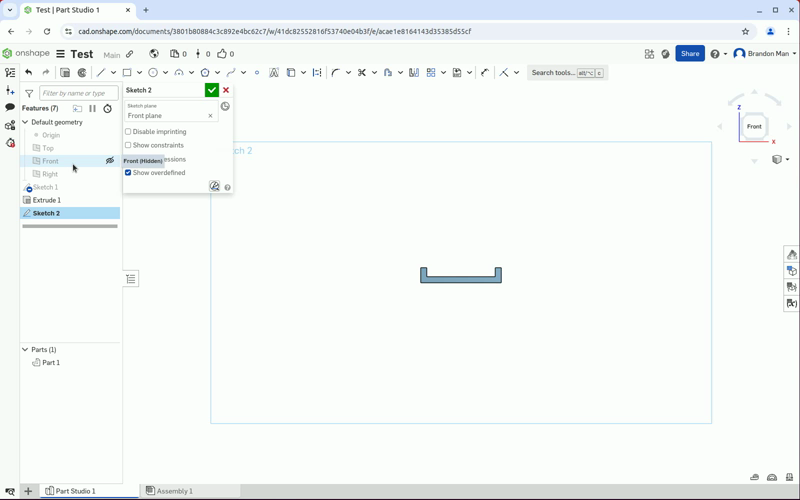
mouse_move(73, 352)
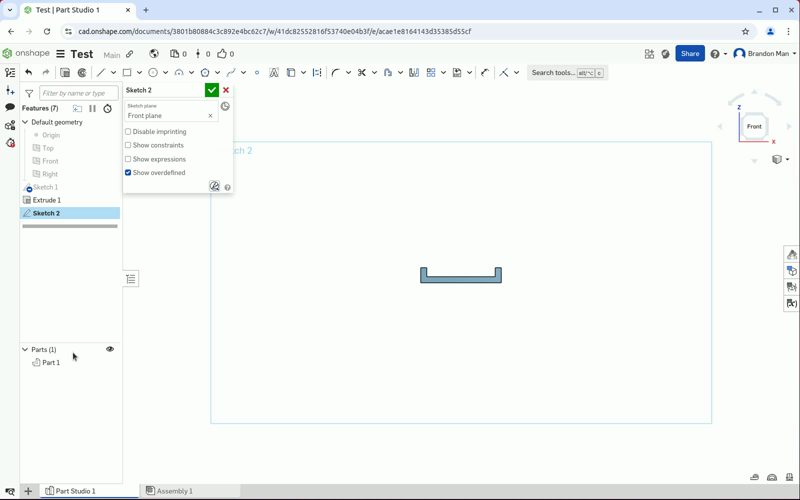
key(y)
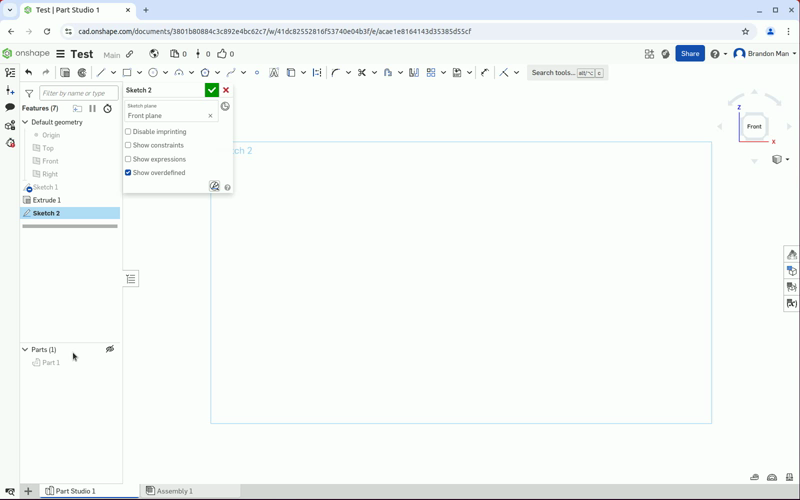
key(l)
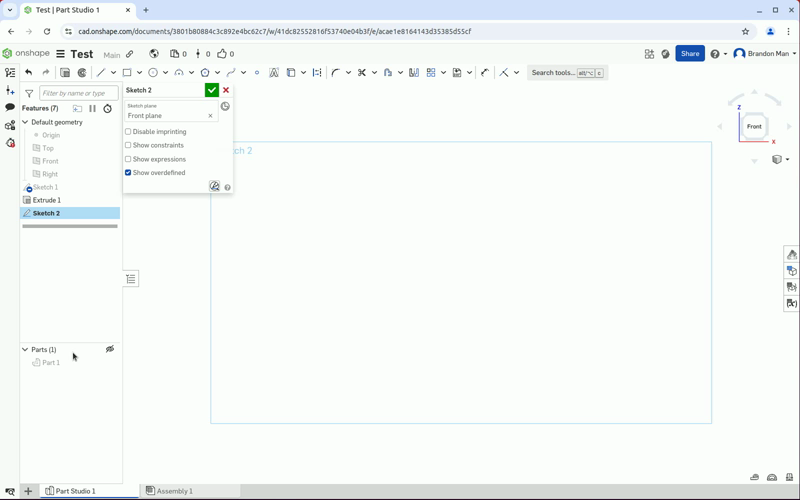
key_down(shift)
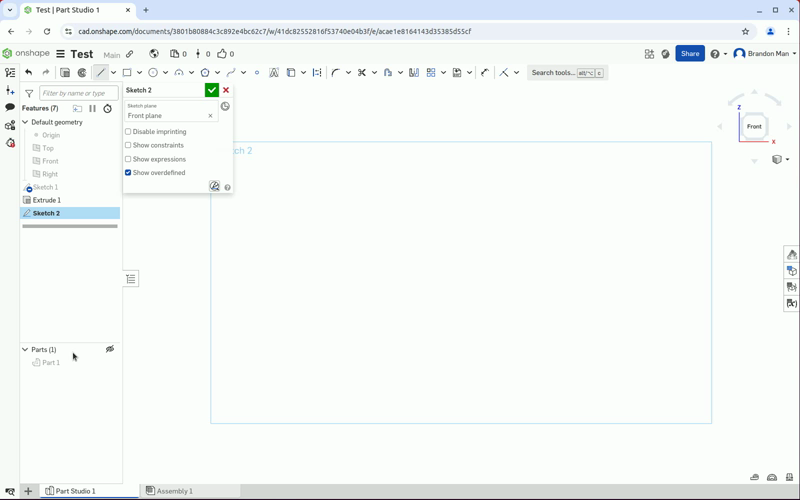
mouse_move(420, 282)
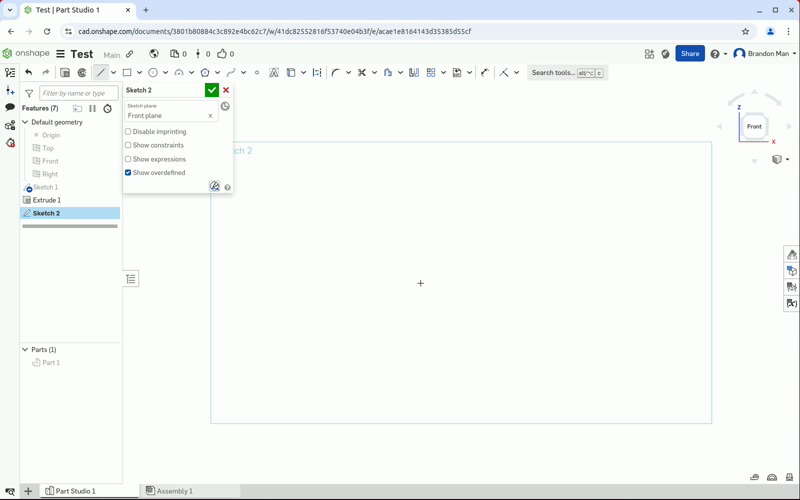
click(420, 282)
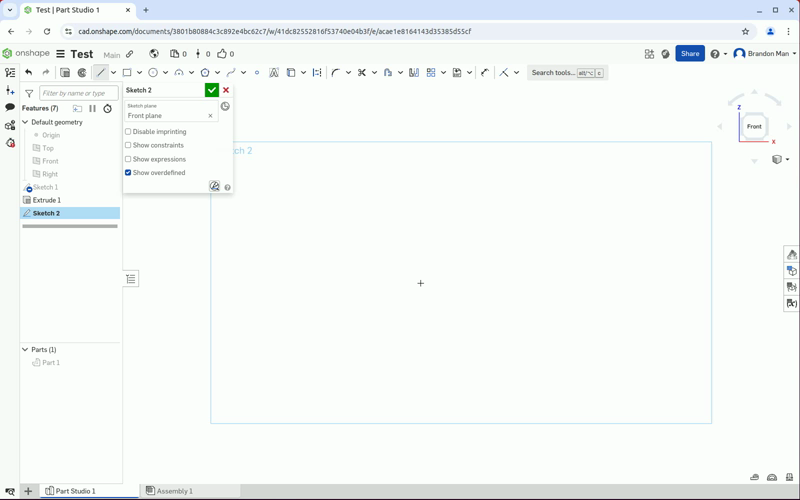
key_up(shift)
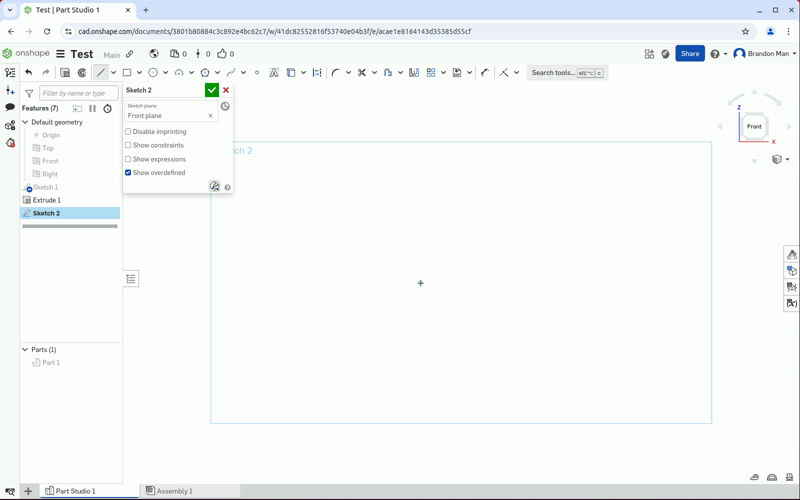
key_down(shift)
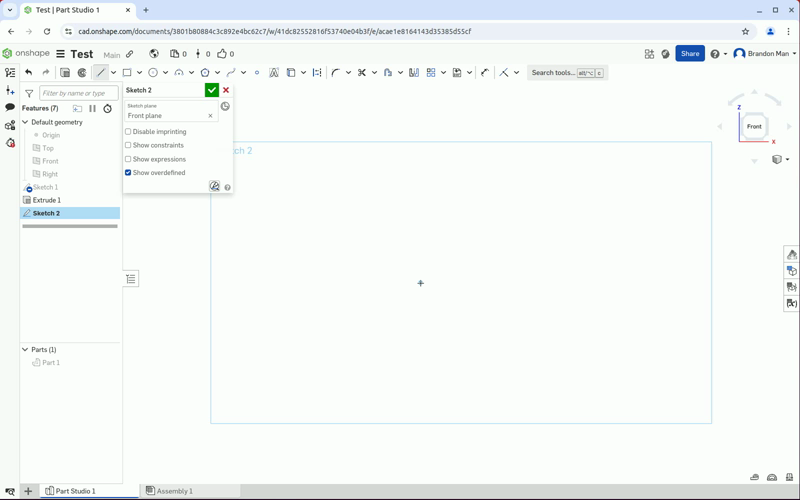
mouse_move(450, 282)
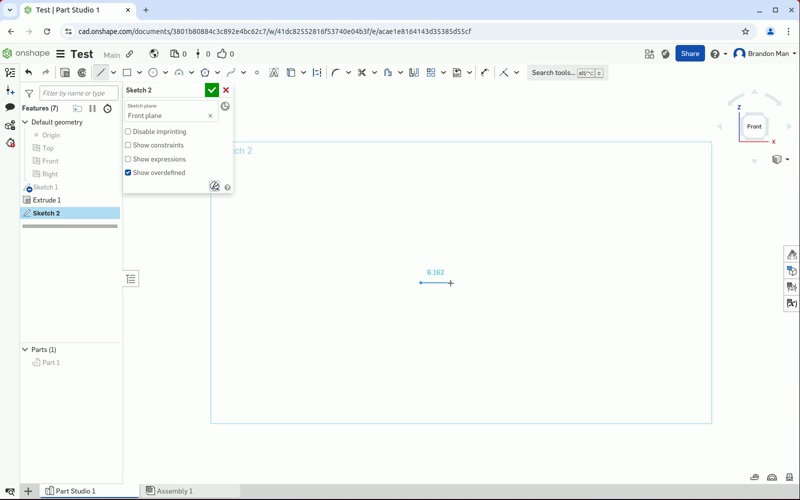
mouse_move(461, 282)
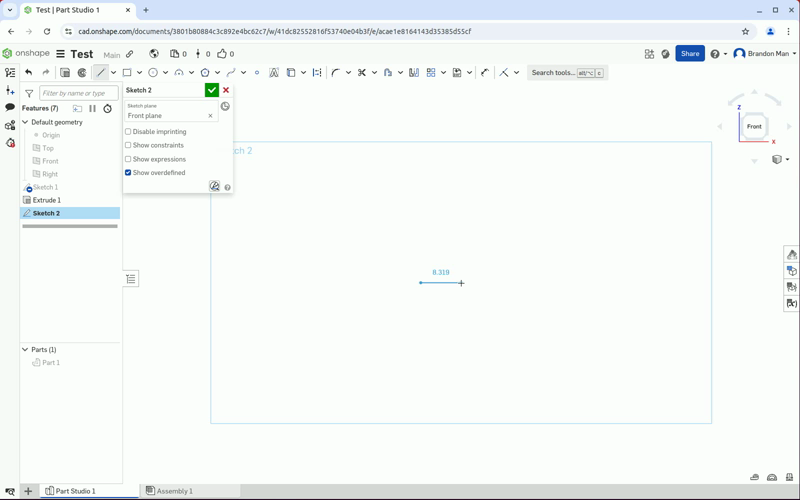
click(461, 282)
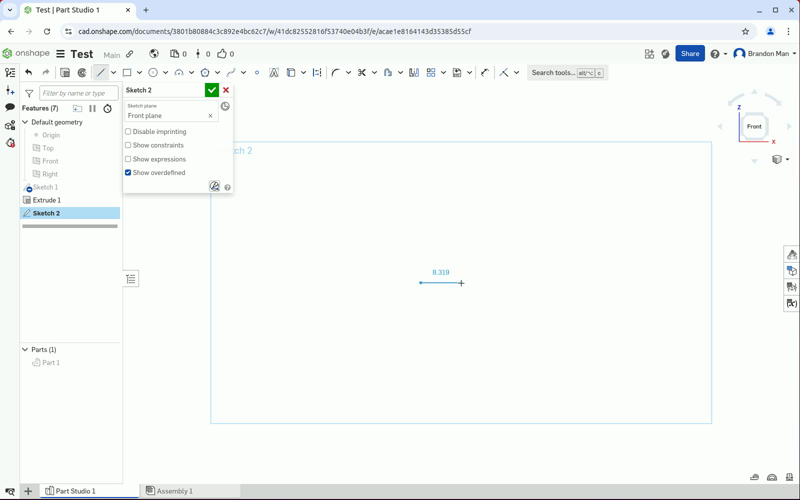
key_up(shift)
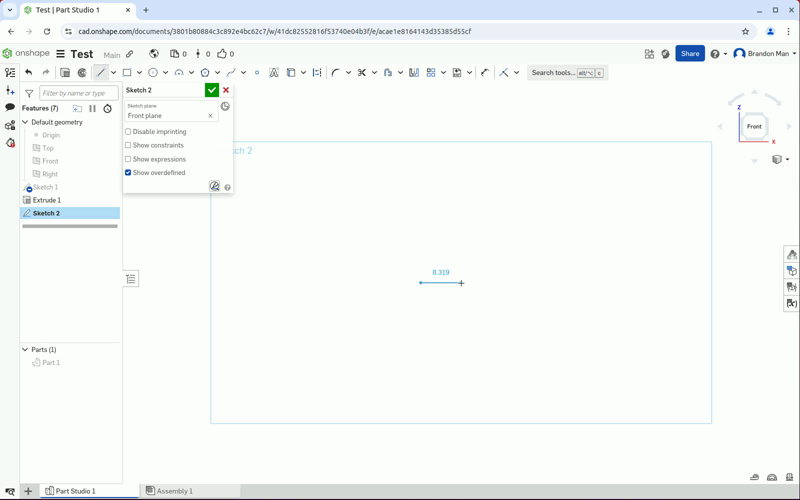
key_down(shift)
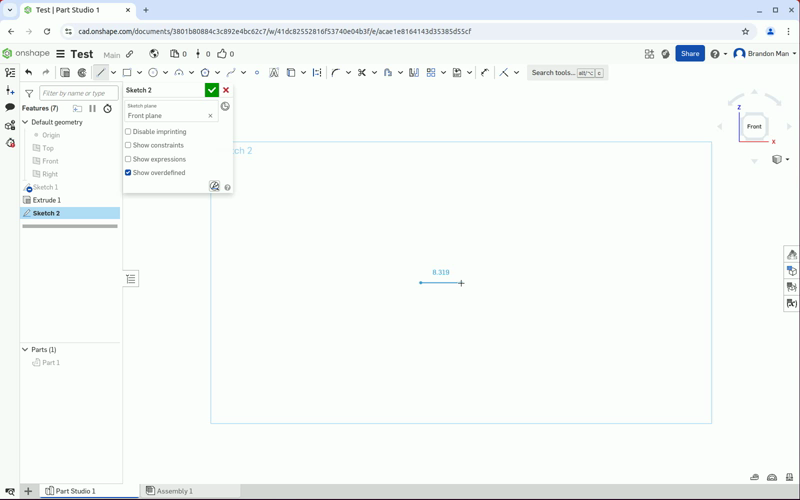
mouse_move(491, 282)
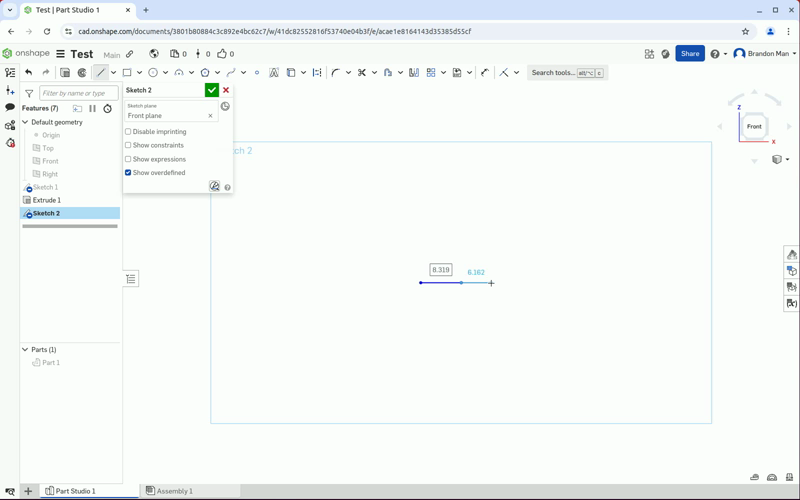
mouse_move(501, 282)
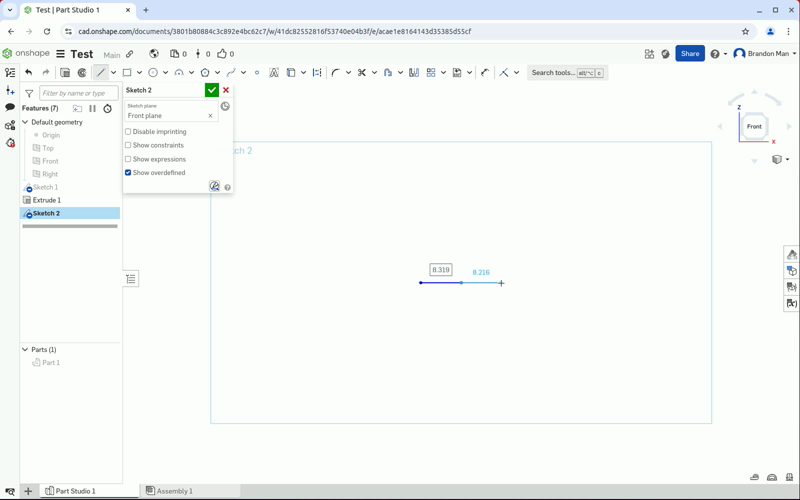
click(501, 282)
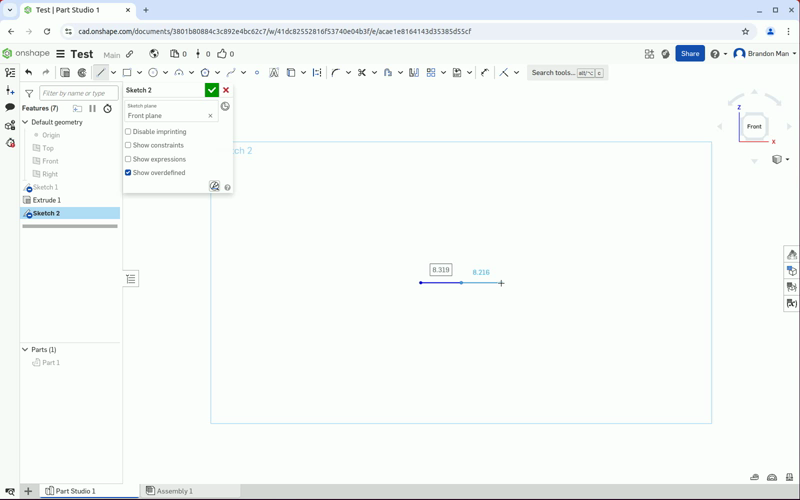
key_up(shift)
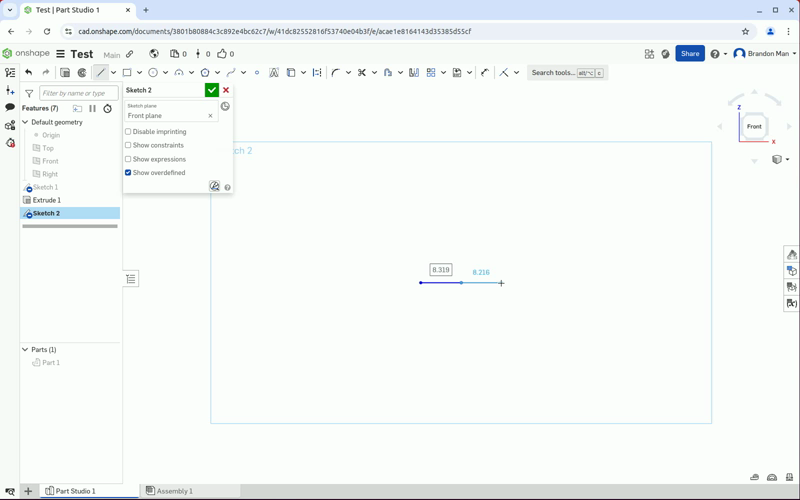
key_down(shift)
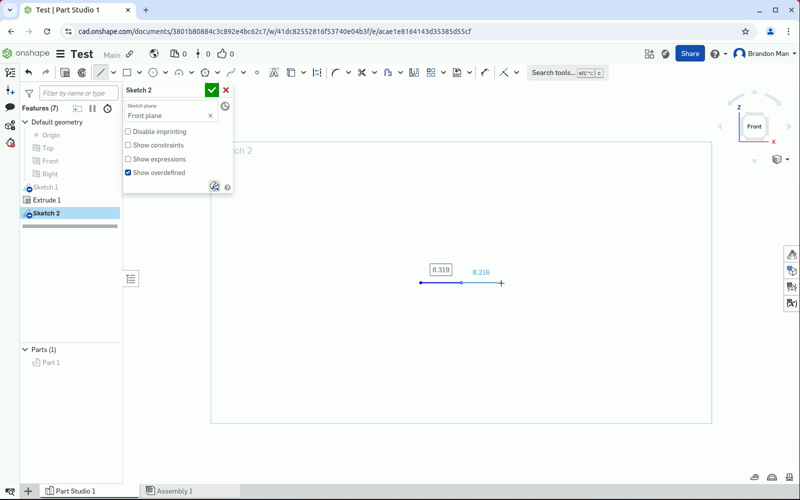
mouse_move(531, 282)
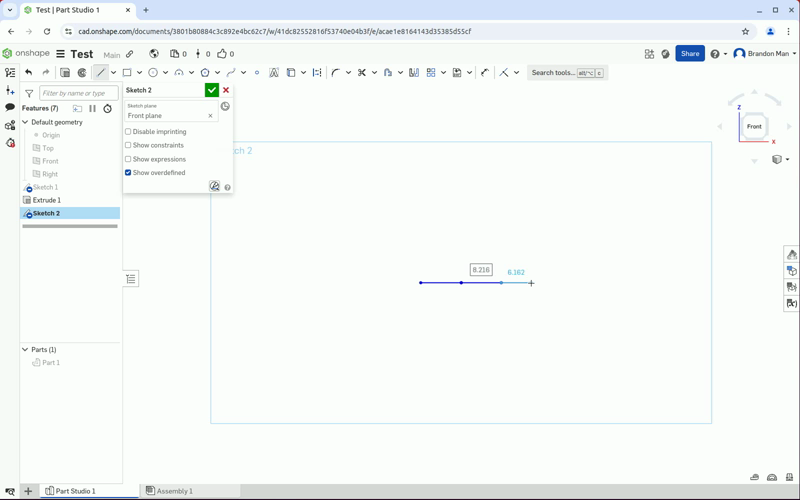
mouse_move(501, 267)
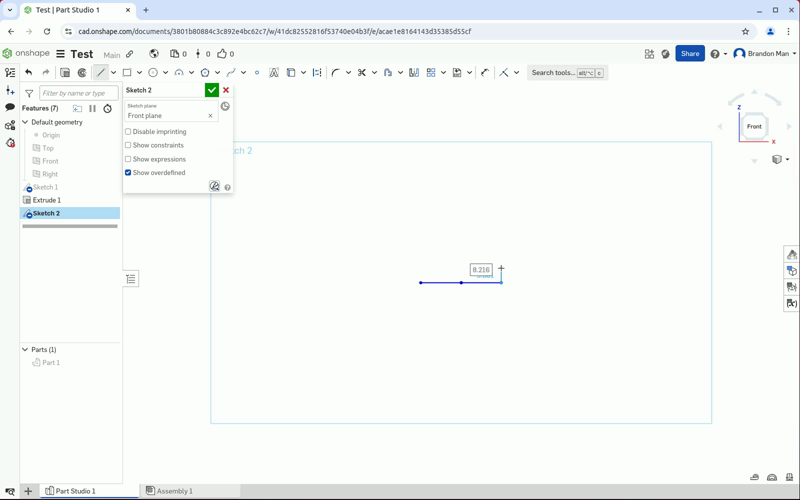
click(501, 267)
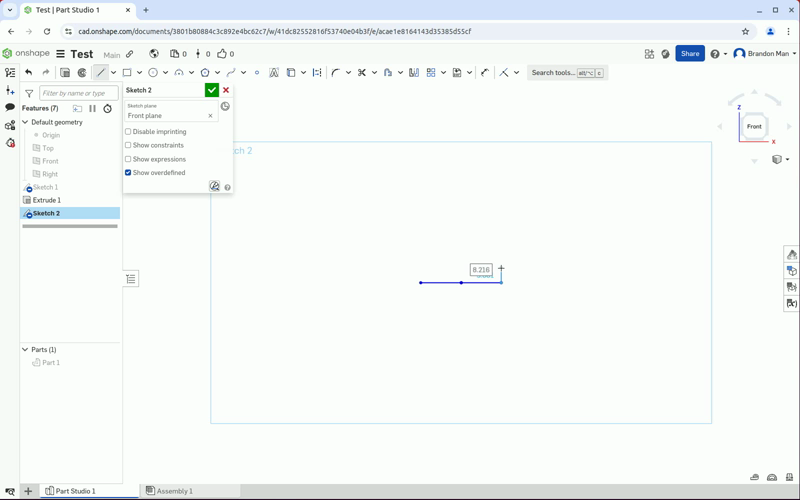
key_up(shift)
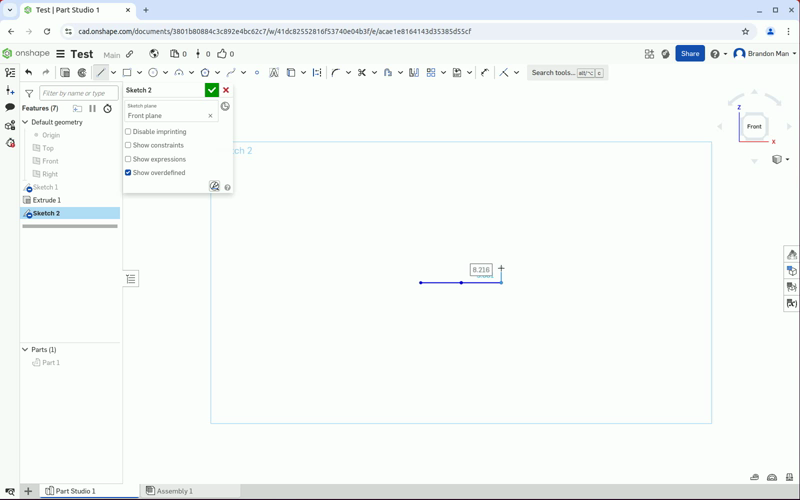
key_down(shift)
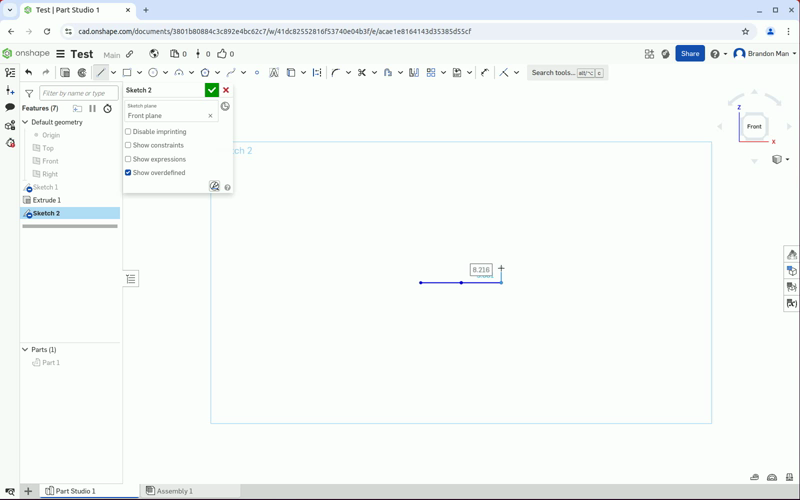
mouse_move(531, 267)
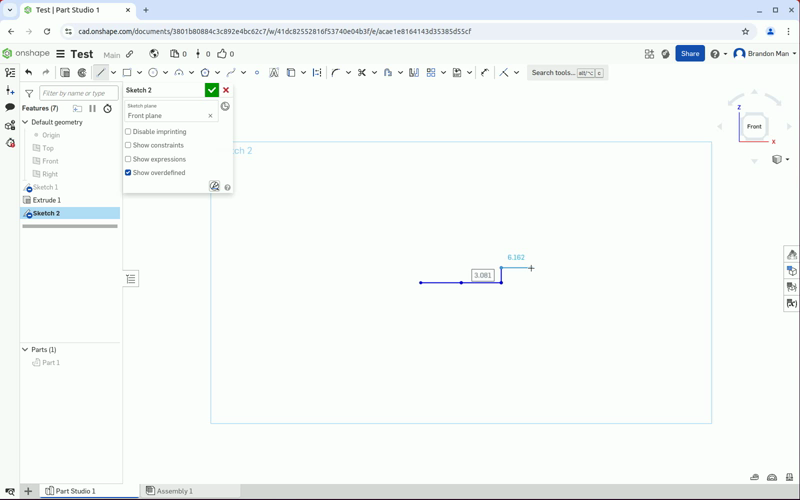
mouse_move(495, 267)
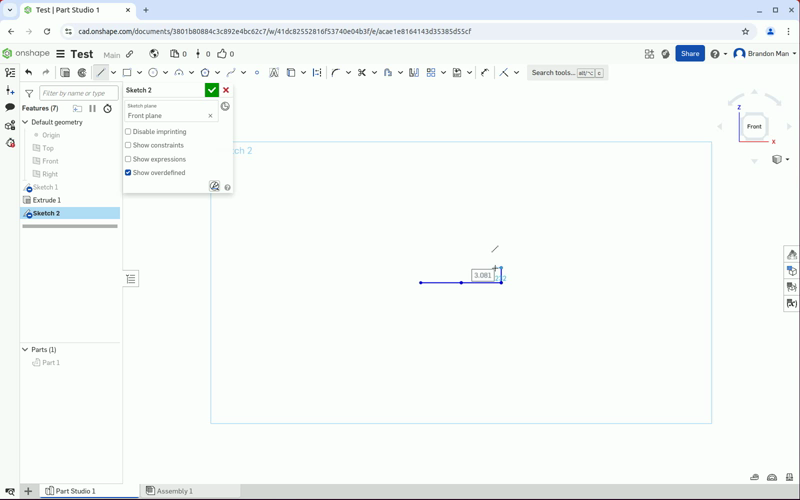
scroll(6)
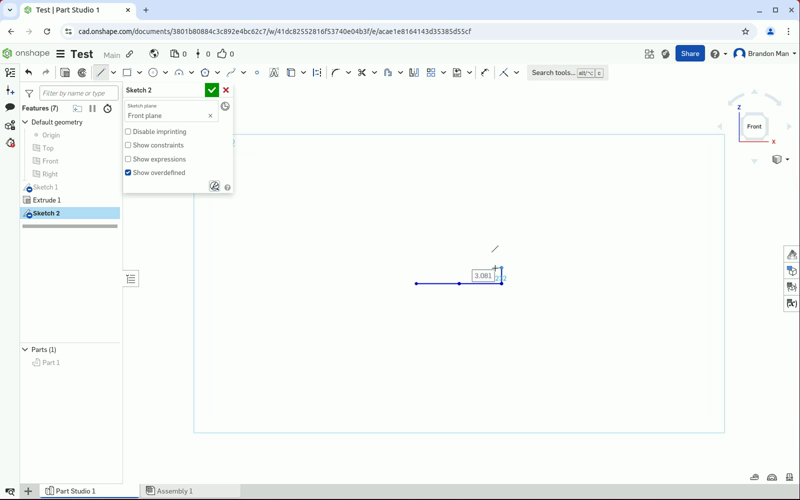
scroll(6)
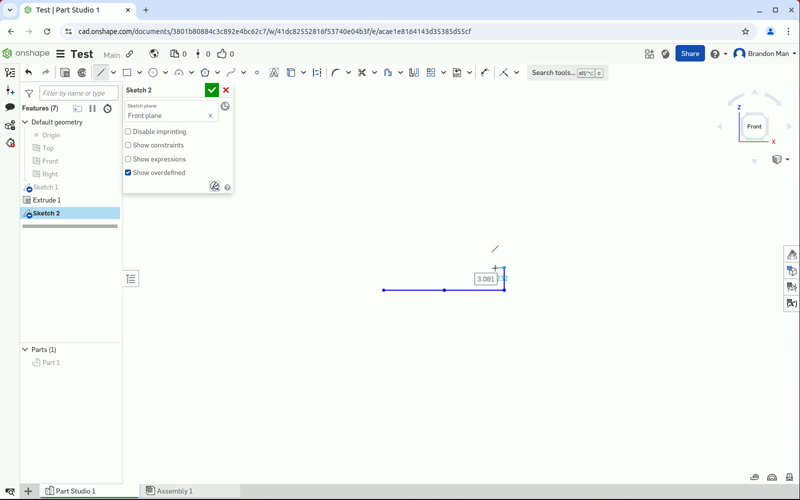
scroll(6)
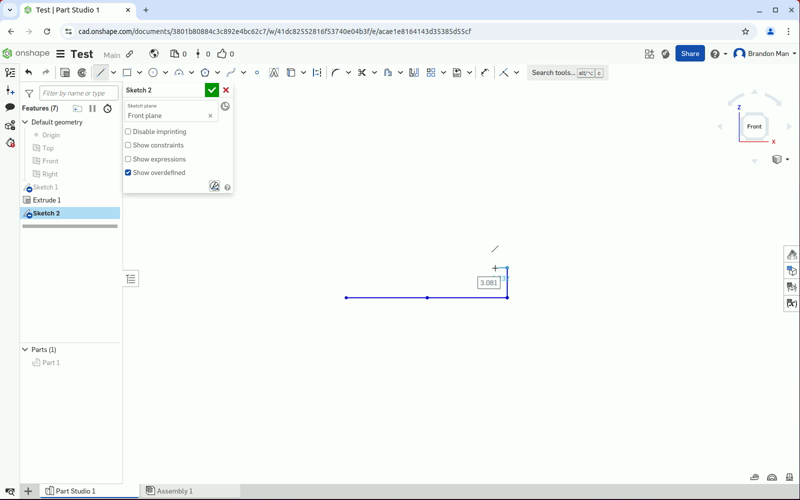
scroll(6)
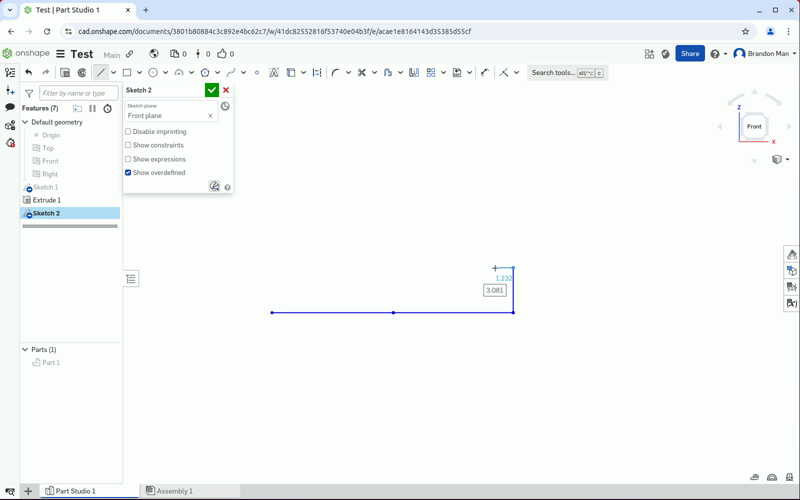
scroll(6)
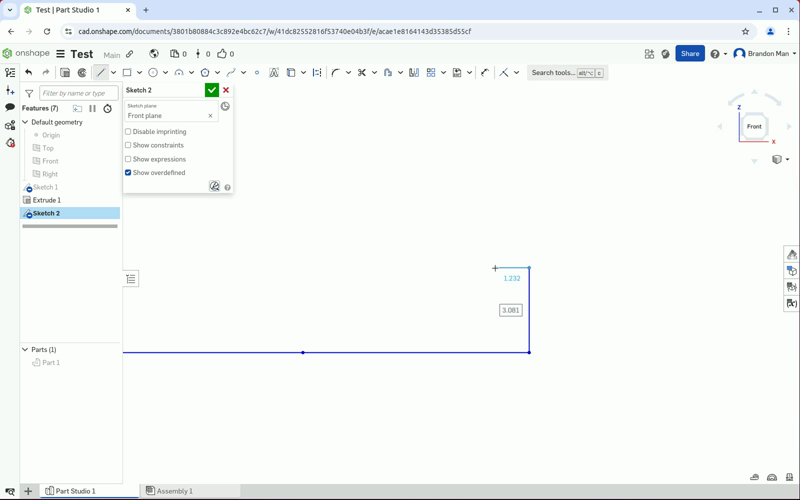
scroll(6)
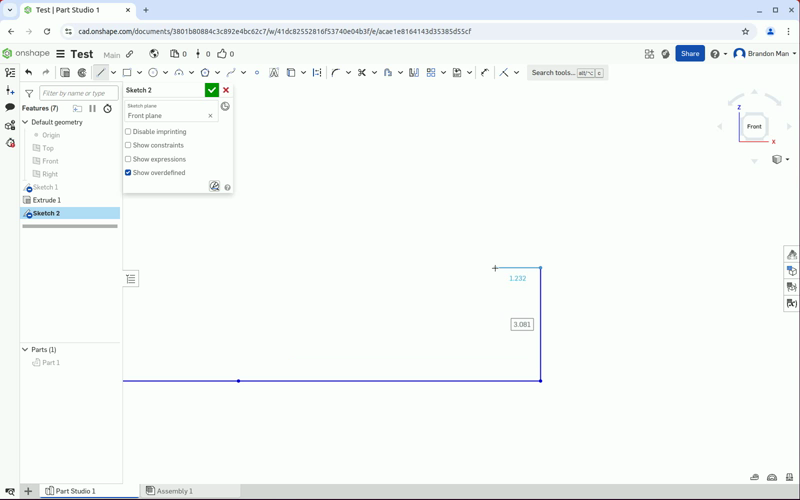
scroll(6)
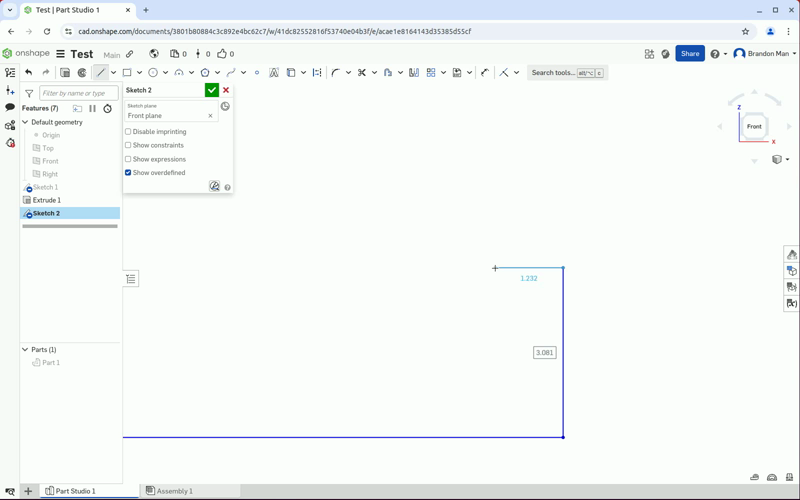
click(495, 267)
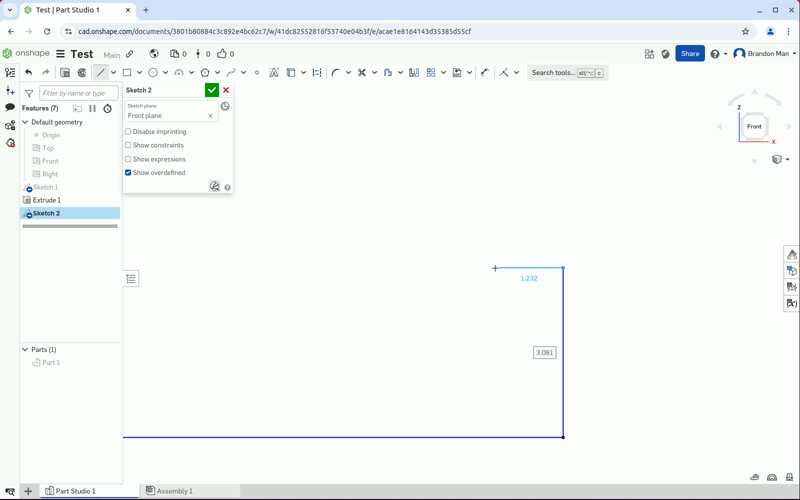
scroll(-6)
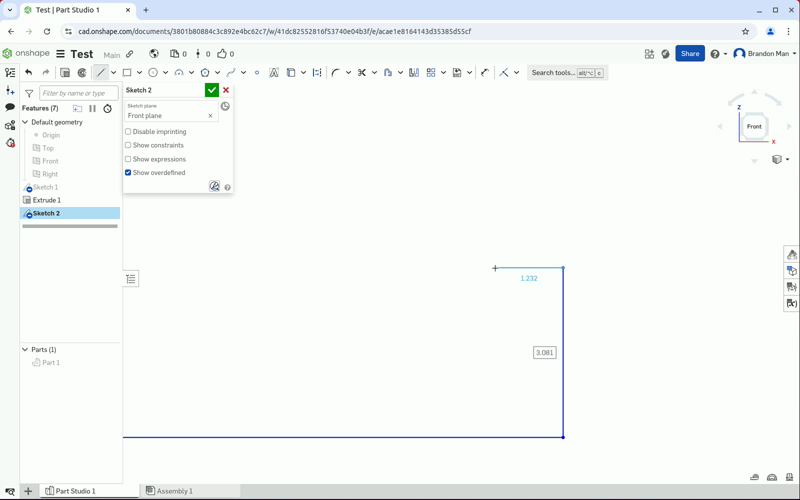
scroll(-6)
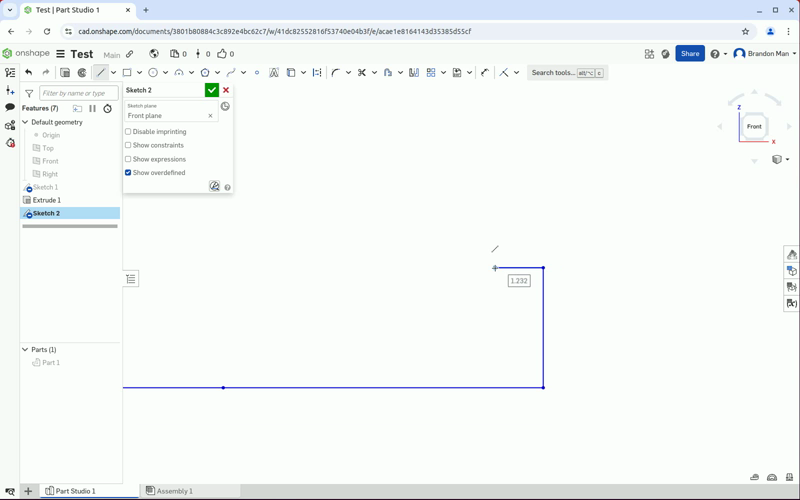
scroll(-6)
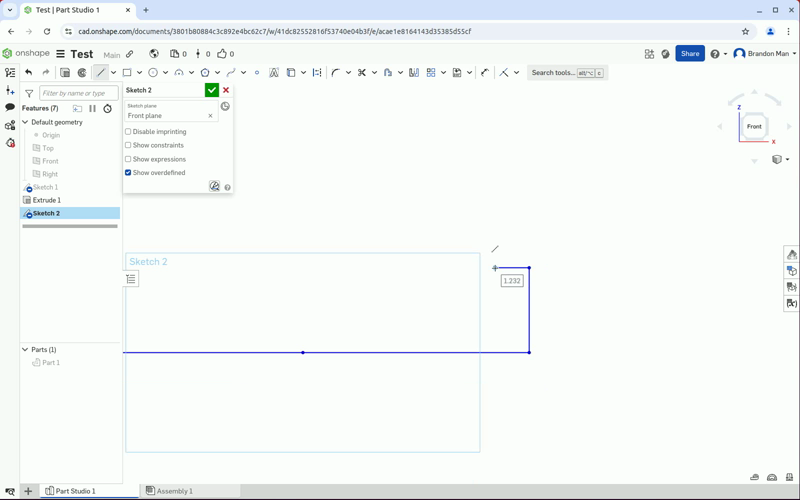
scroll(-6)
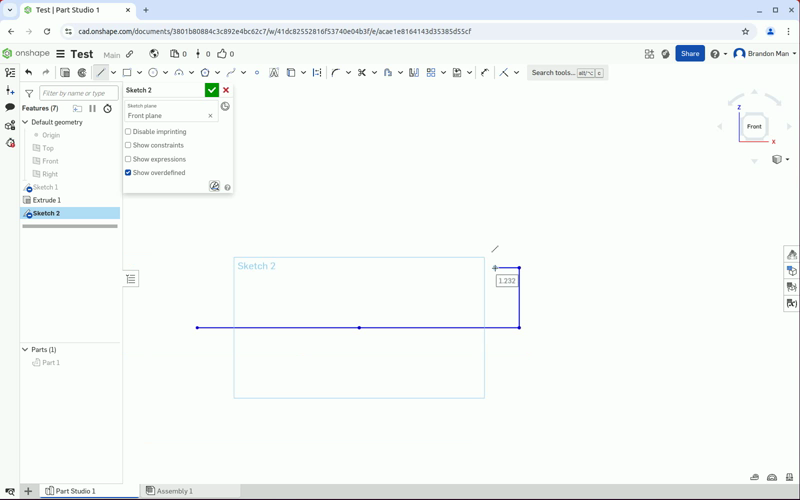
scroll(-6)
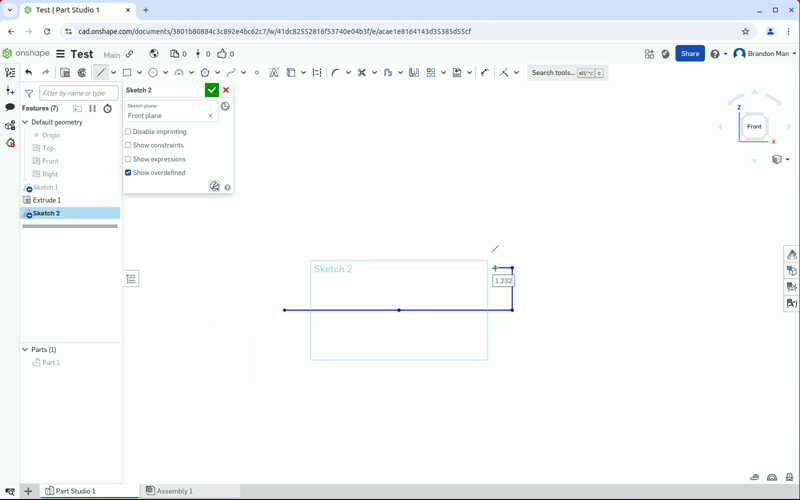
scroll(-6)
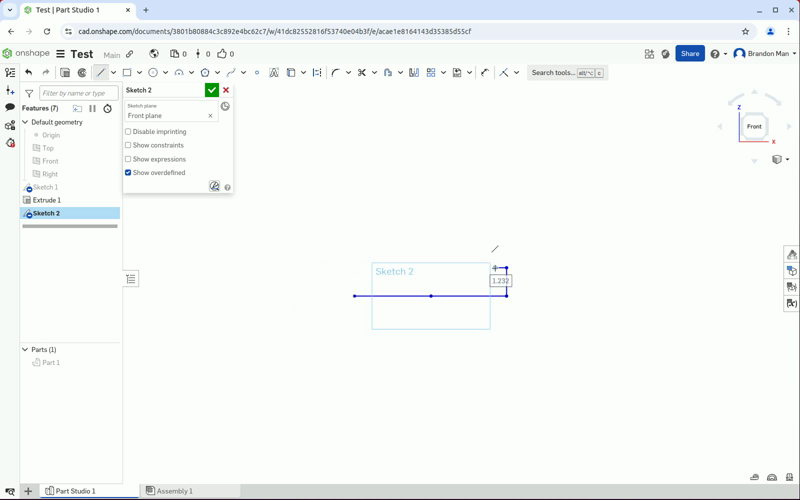
scroll(-6)
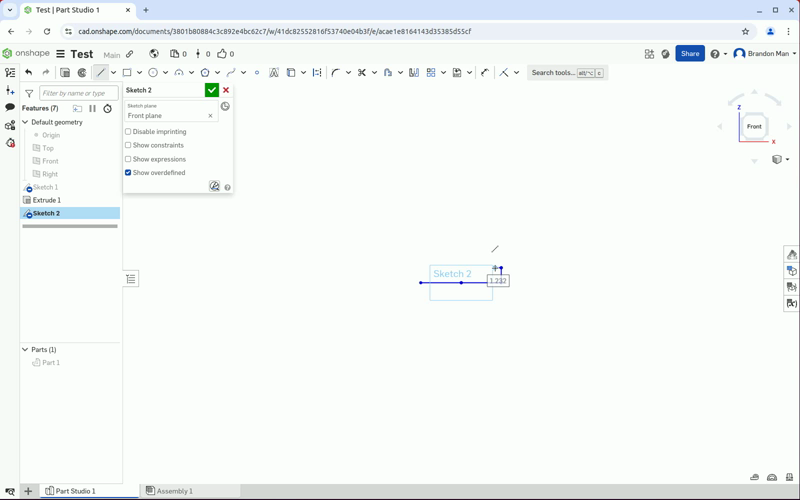
key_up(shift)
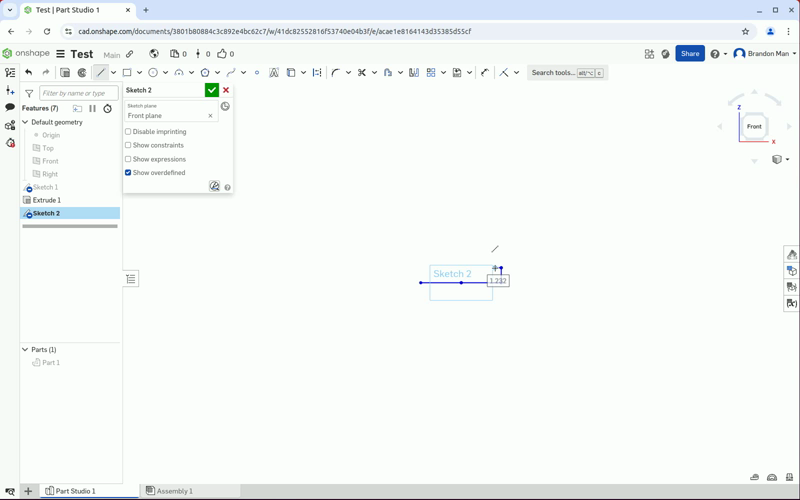
key_down(shift)
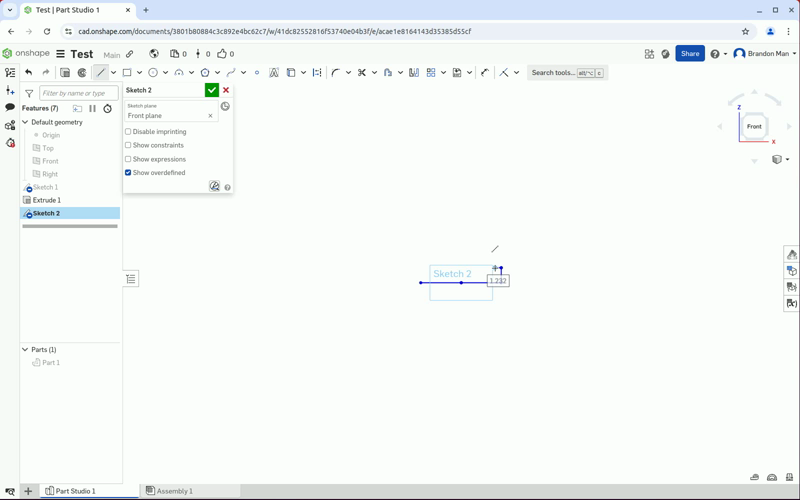
mouse_move(525, 267)
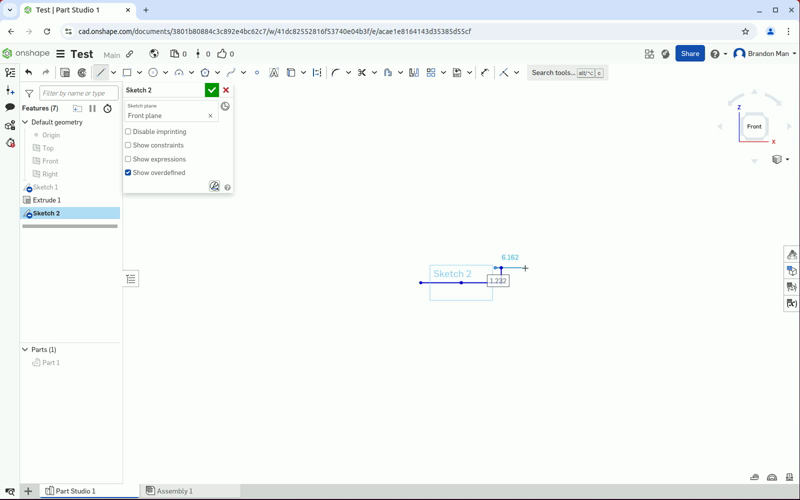
mouse_move(495, 276)
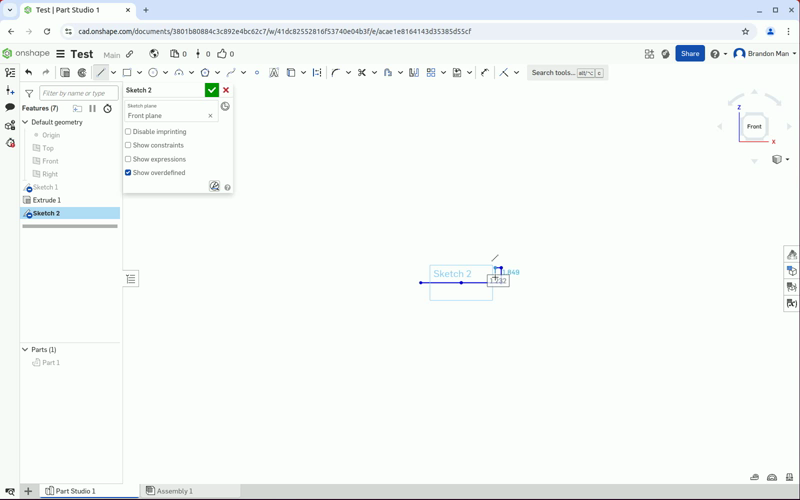
click(495, 276)
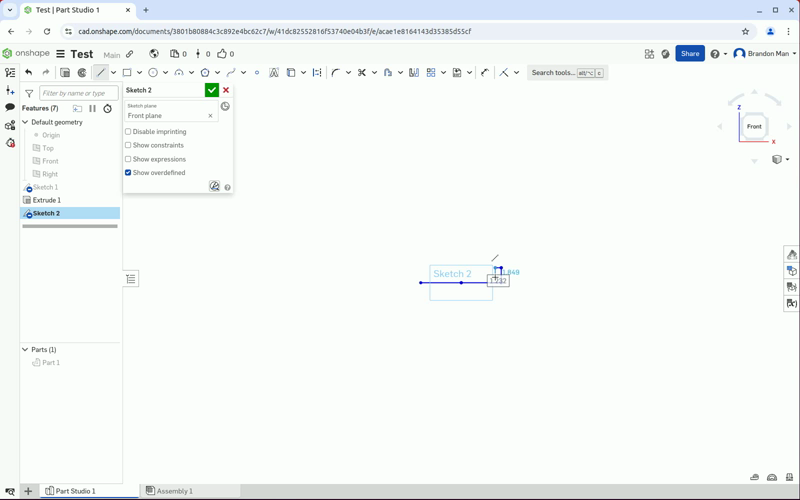
key_up(shift)
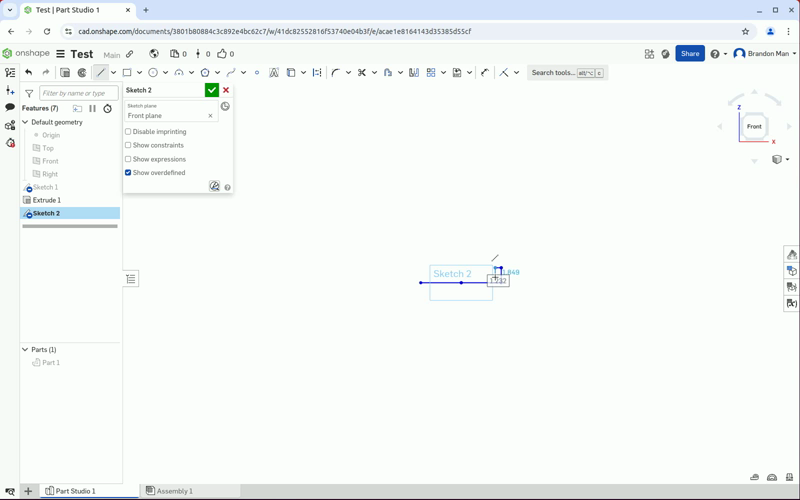
key_down(shift)
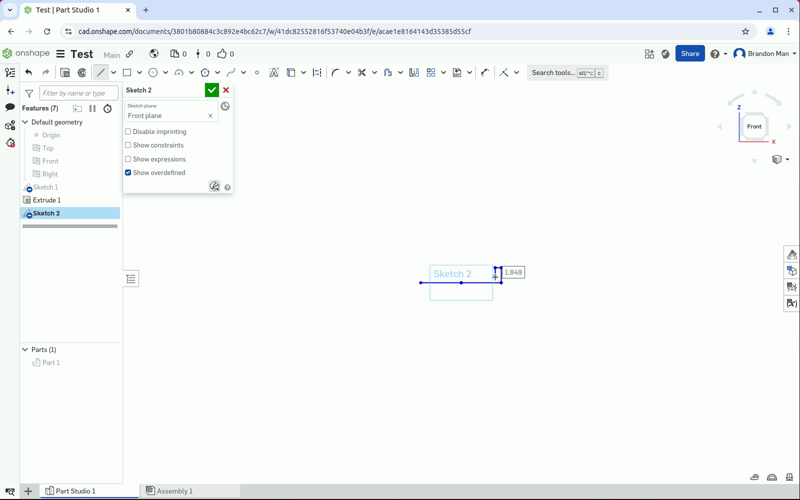
mouse_move(525, 276)
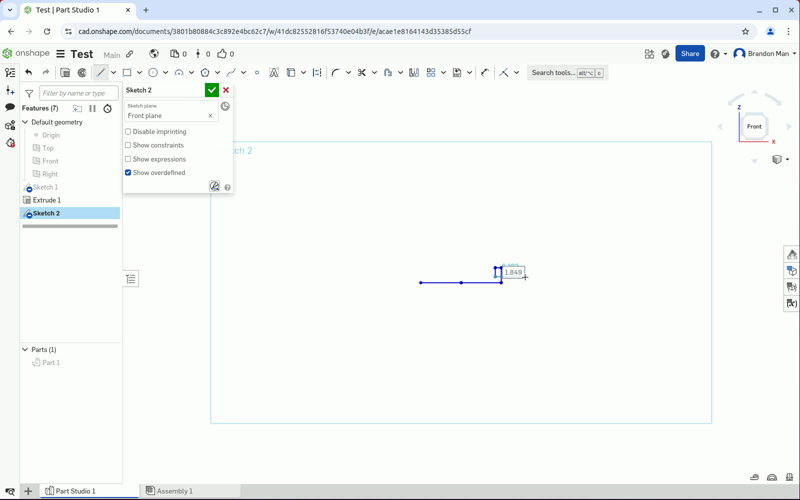
mouse_move(461, 276)
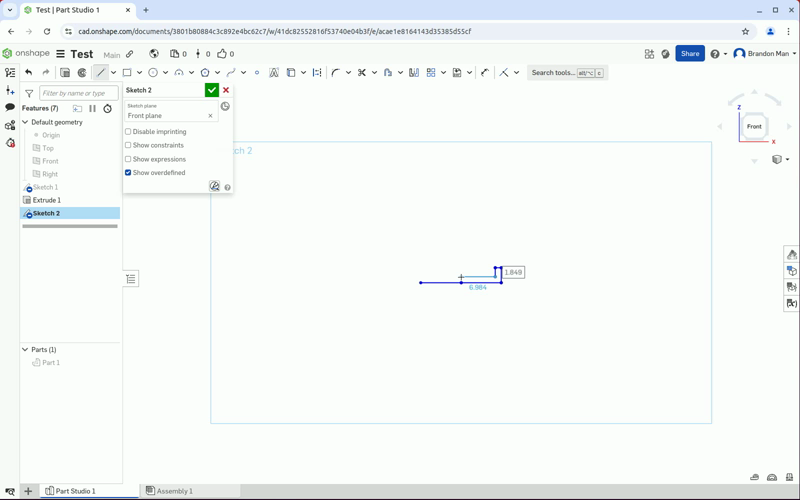
click(461, 276)
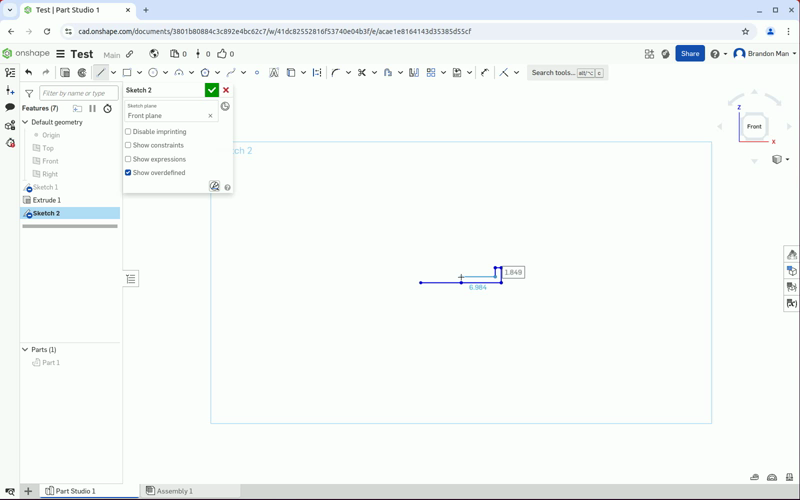
key_up(shift)
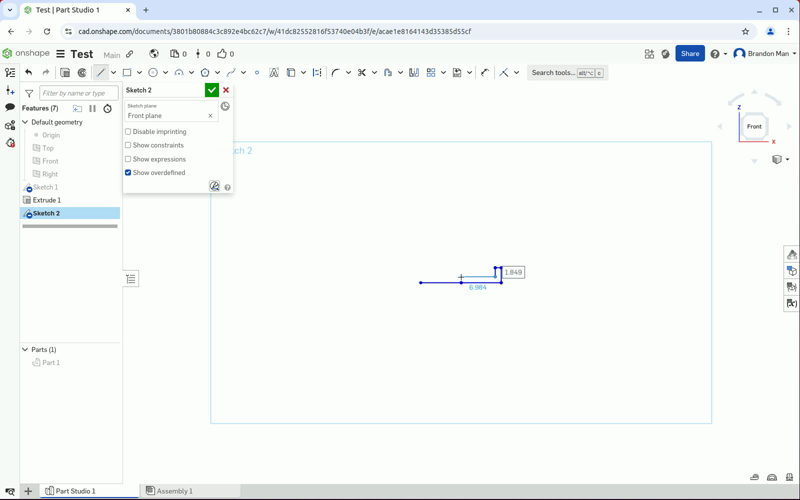
key_down(shift)
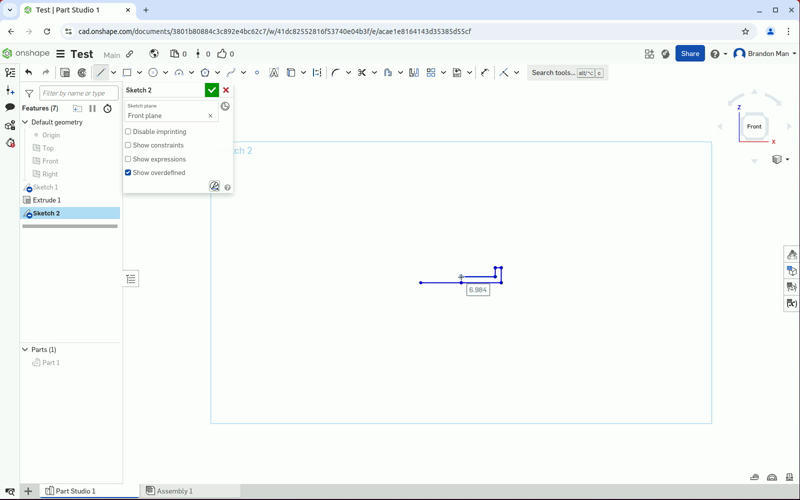
mouse_move(491, 276)
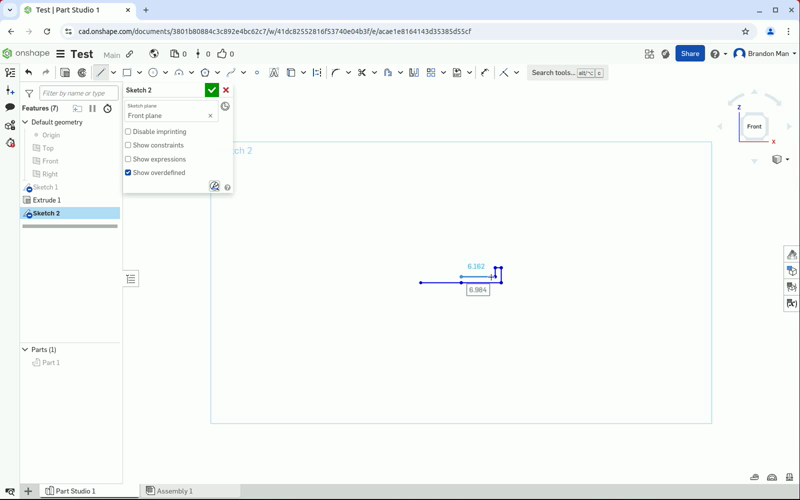
mouse_move(426, 276)
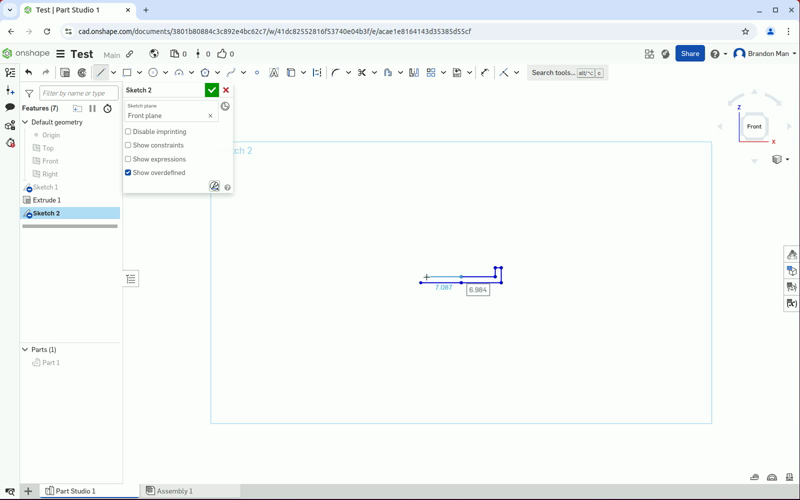
click(426, 276)
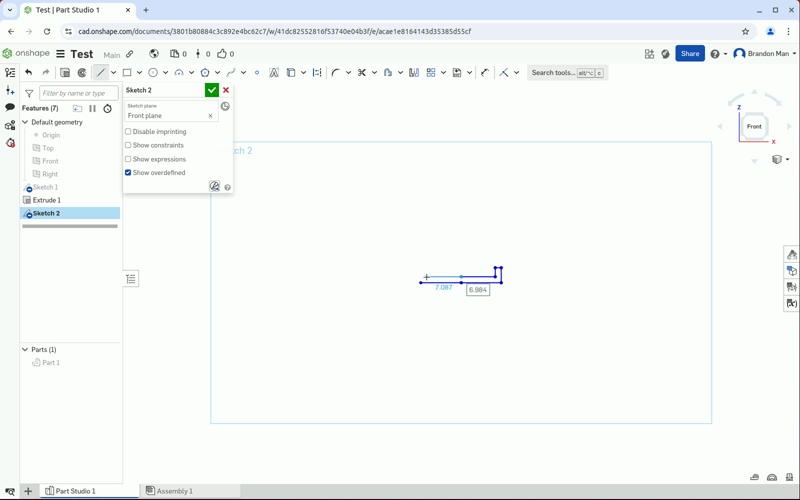
key_up(shift)
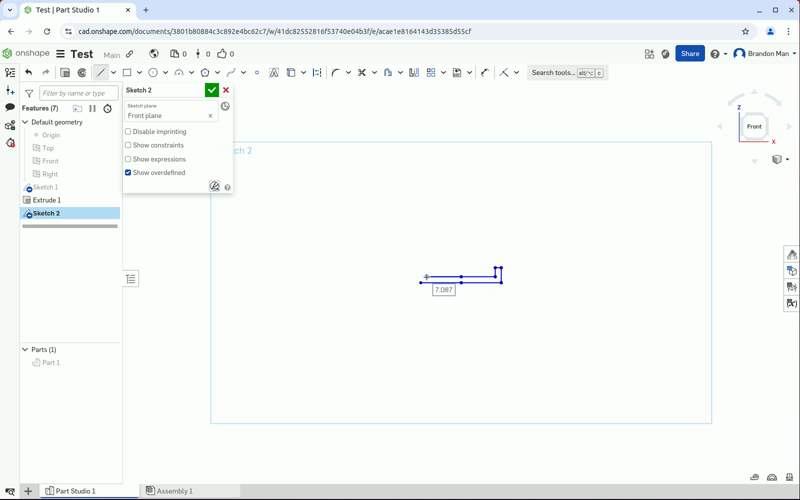
key_down(shift)
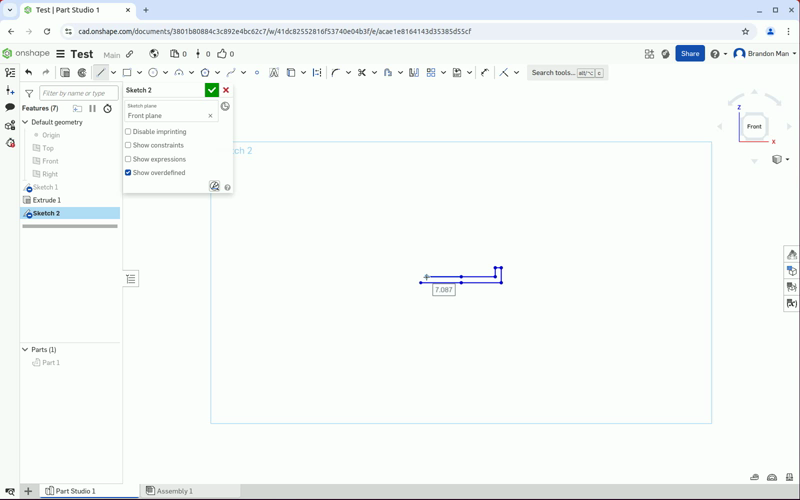
mouse_move(456, 276)
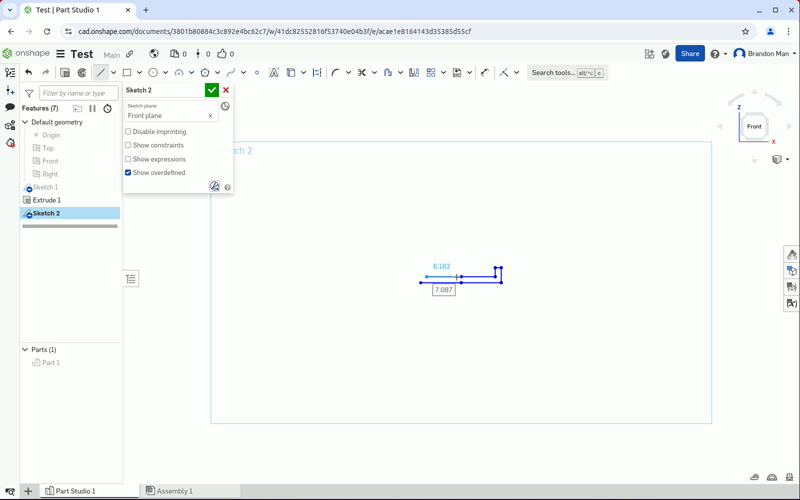
mouse_move(426, 267)
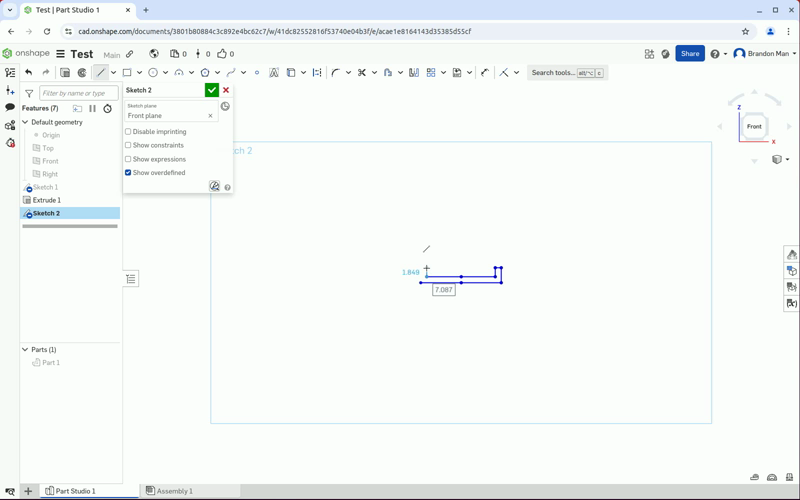
click(426, 267)
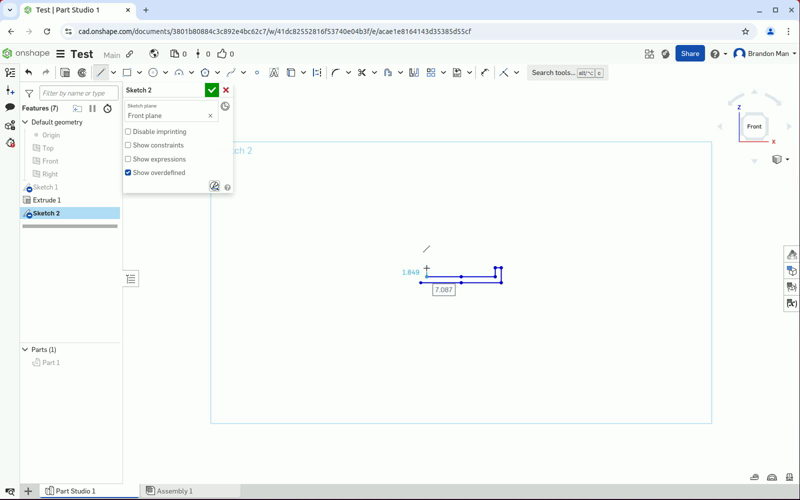
key_up(shift)
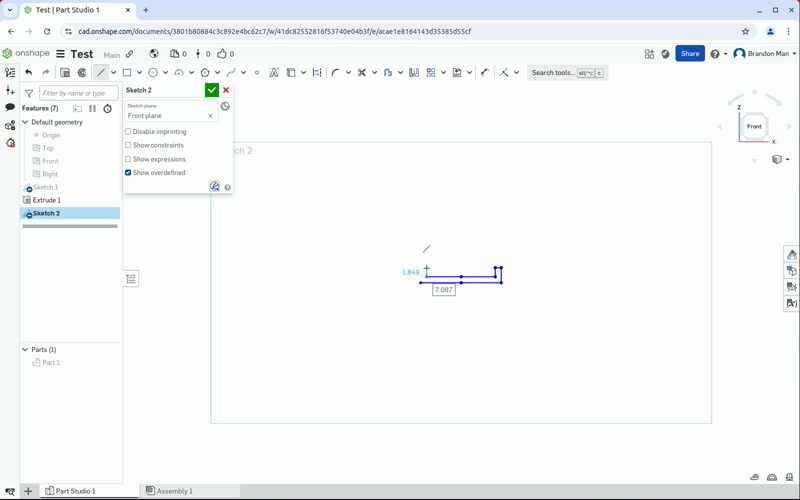
key_down(shift)
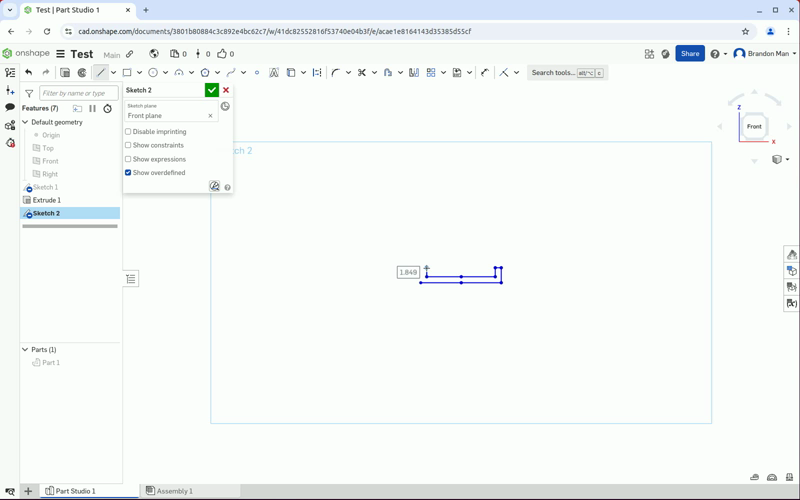
mouse_move(456, 267)
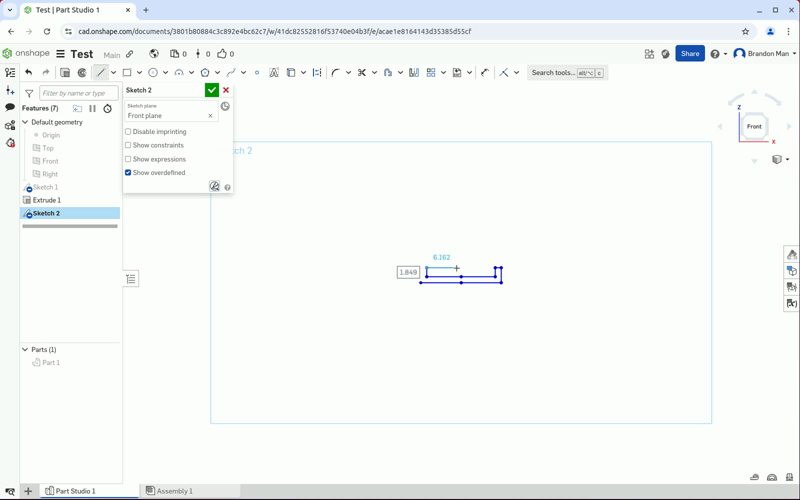
mouse_move(420, 267)
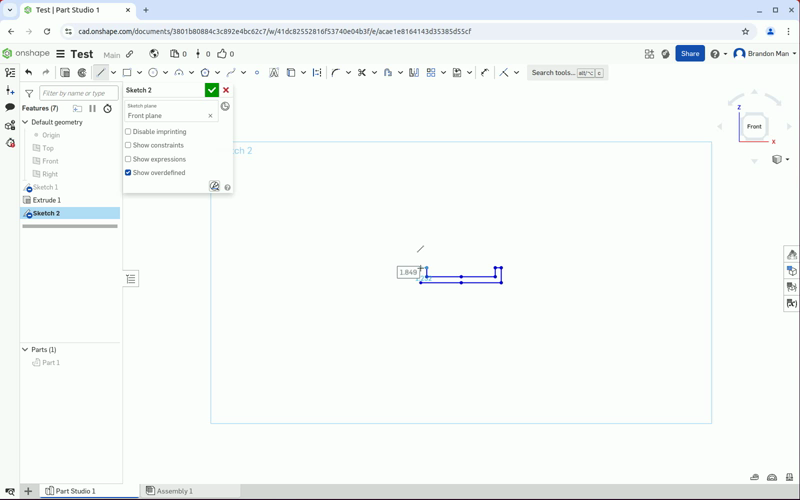
scroll(6)
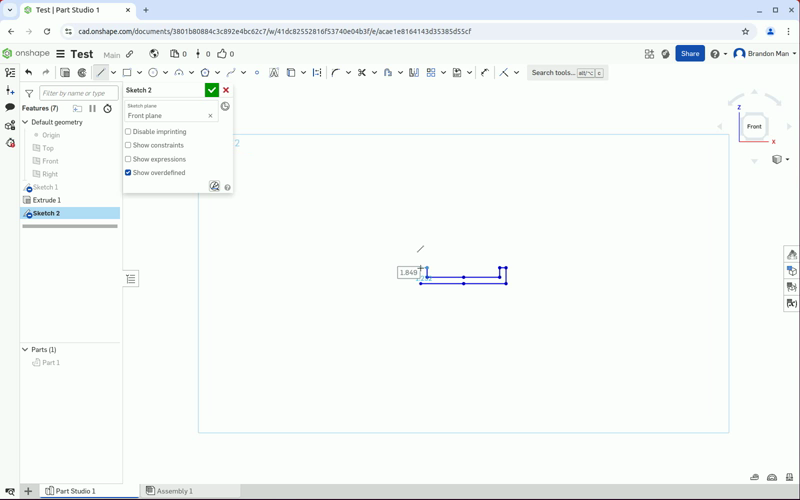
scroll(6)
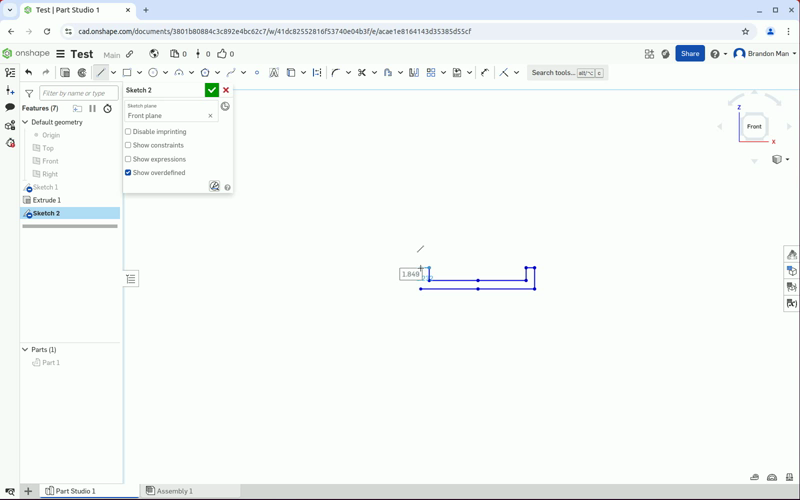
scroll(6)
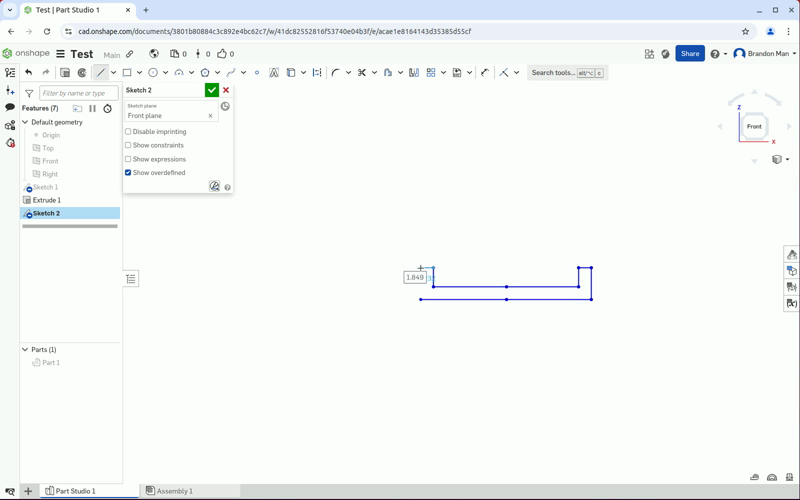
scroll(6)
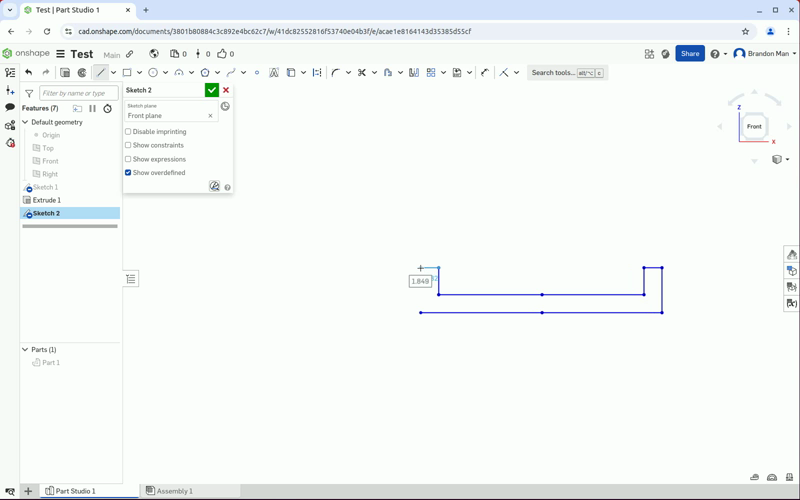
scroll(6)
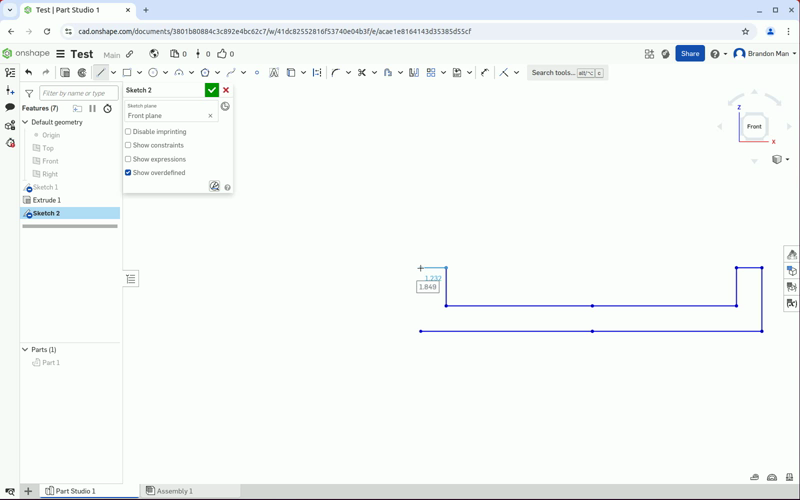
scroll(6)
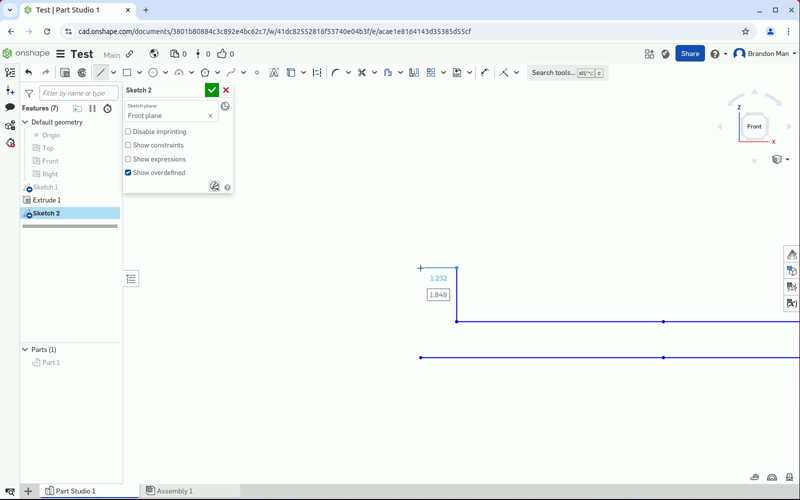
scroll(6)
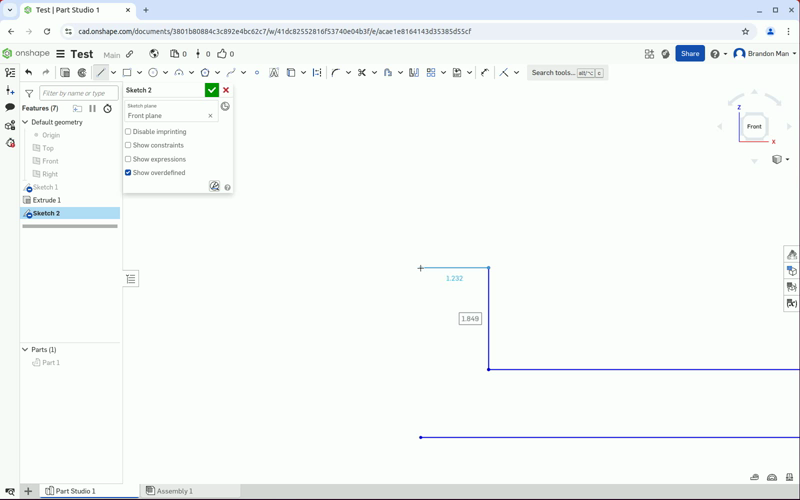
click(420, 267)
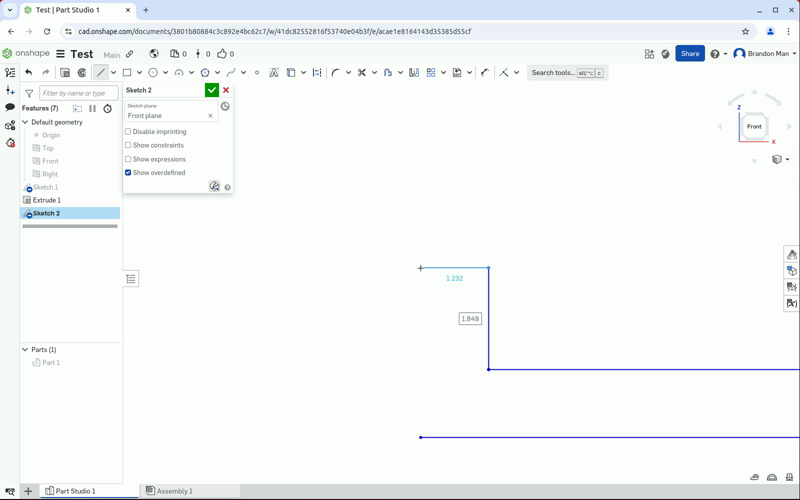
scroll(-6)
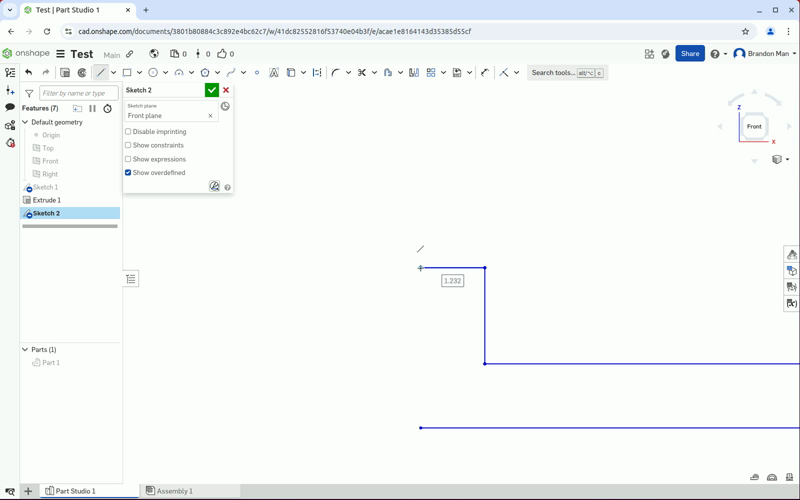
scroll(-6)
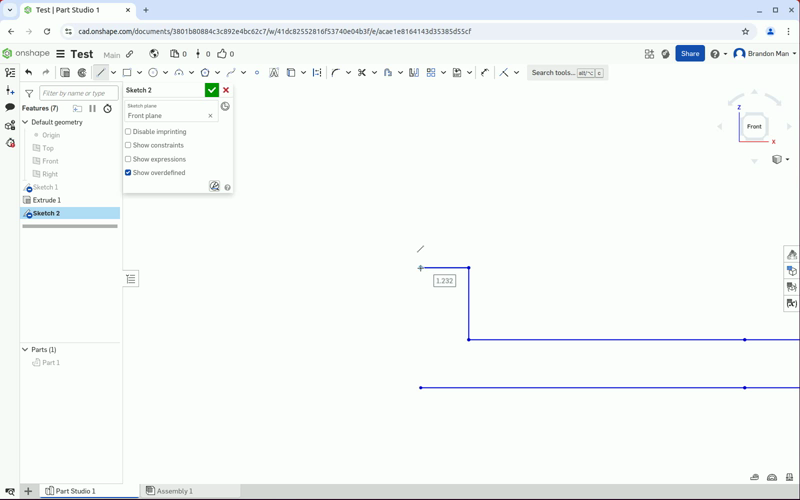
scroll(-6)
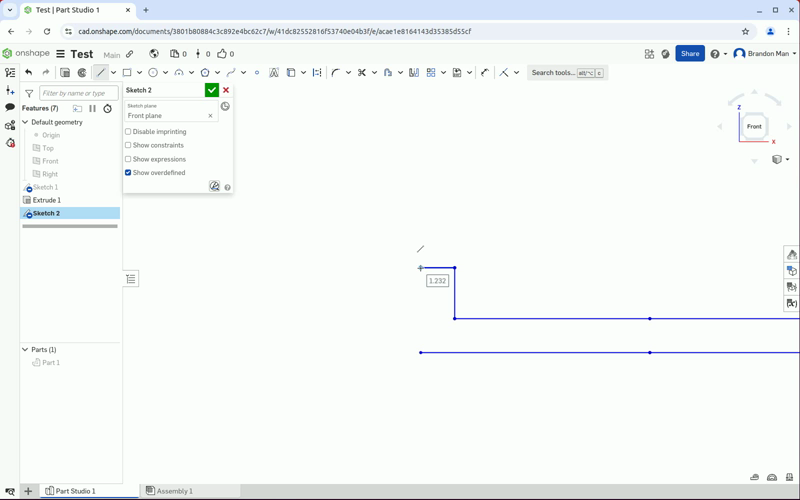
scroll(-6)
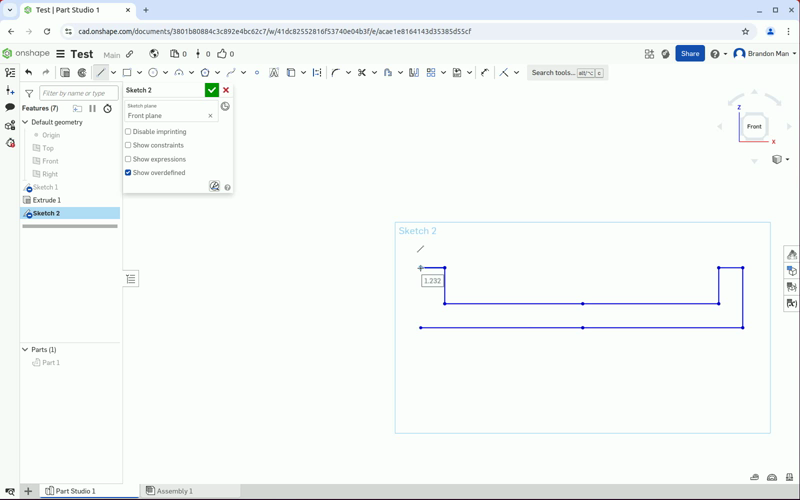
scroll(-6)
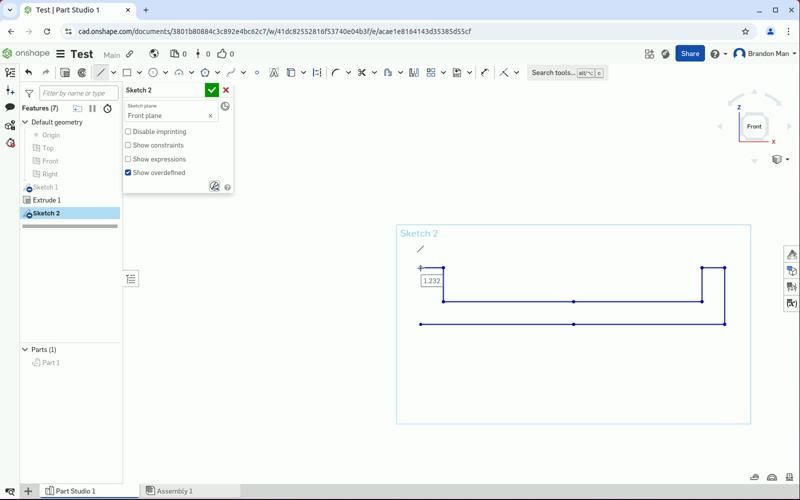
scroll(-6)
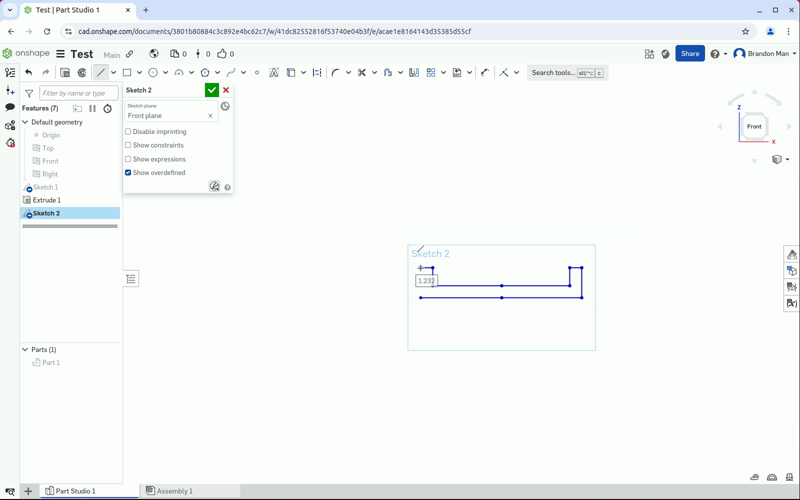
scroll(-6)
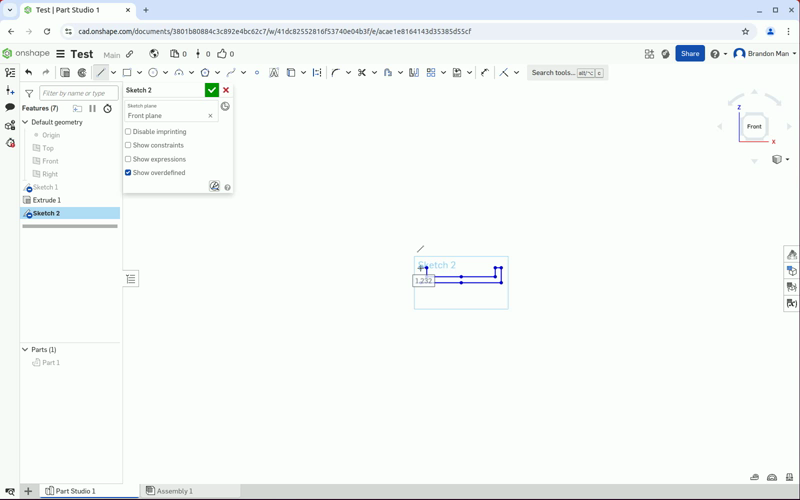
key_up(shift)
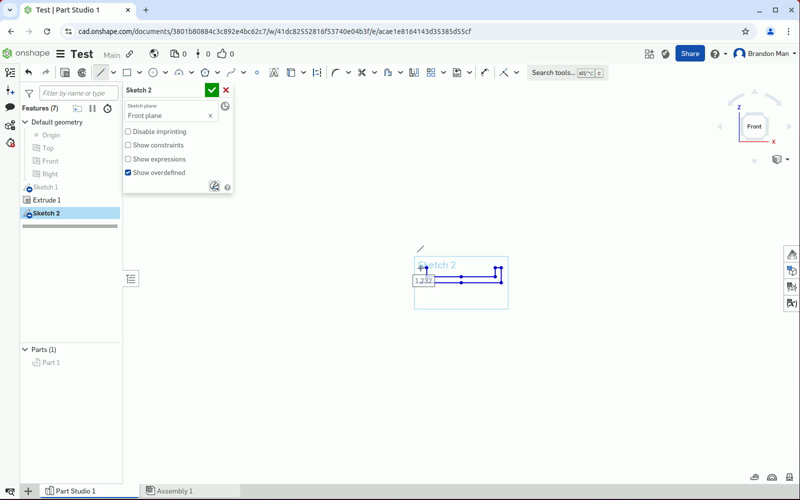
mouse_move(450, 267)
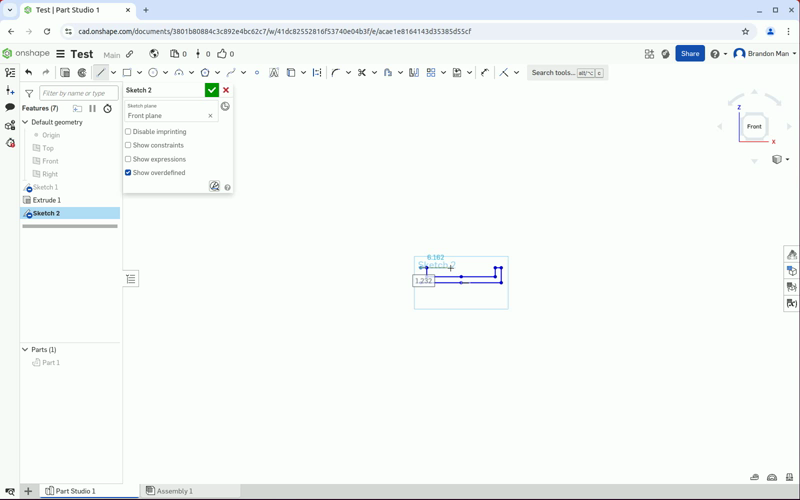
key_down(shift)
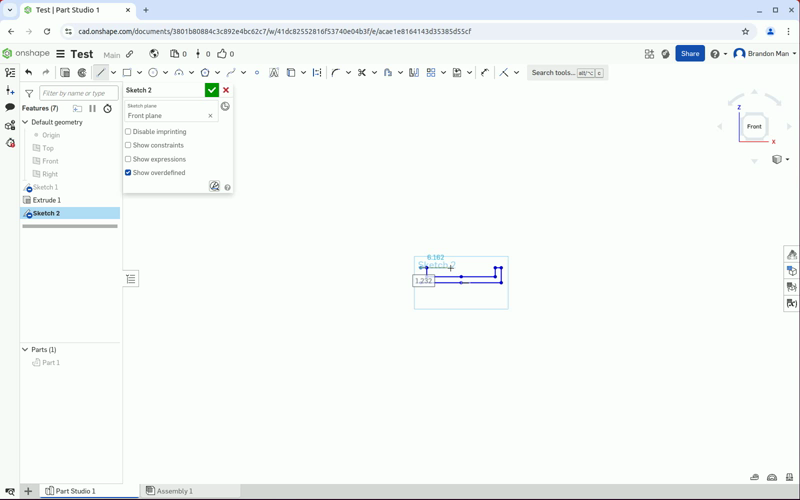
mouse_move(420, 282)
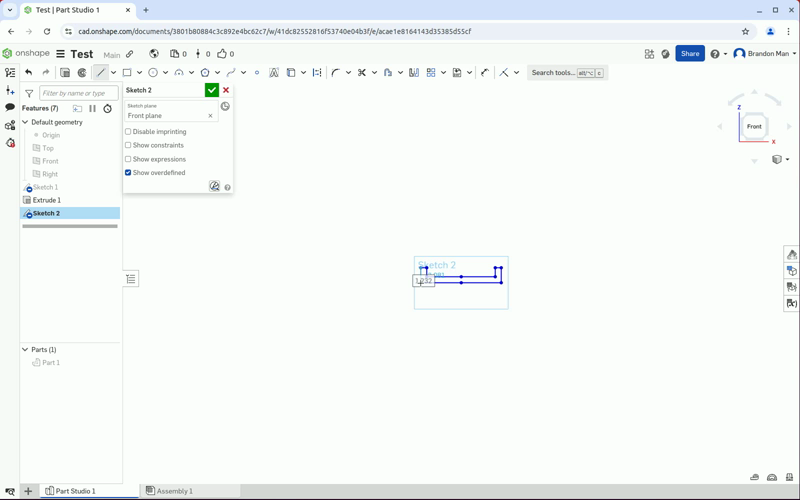
key_up(shift)
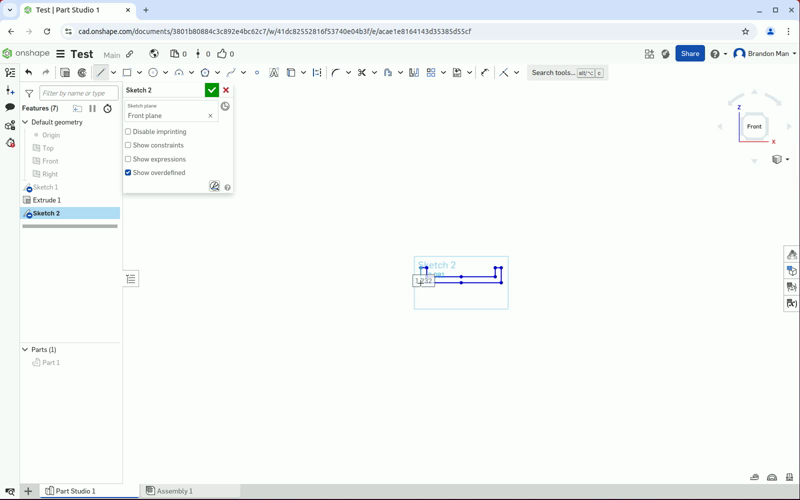
click(420, 282)
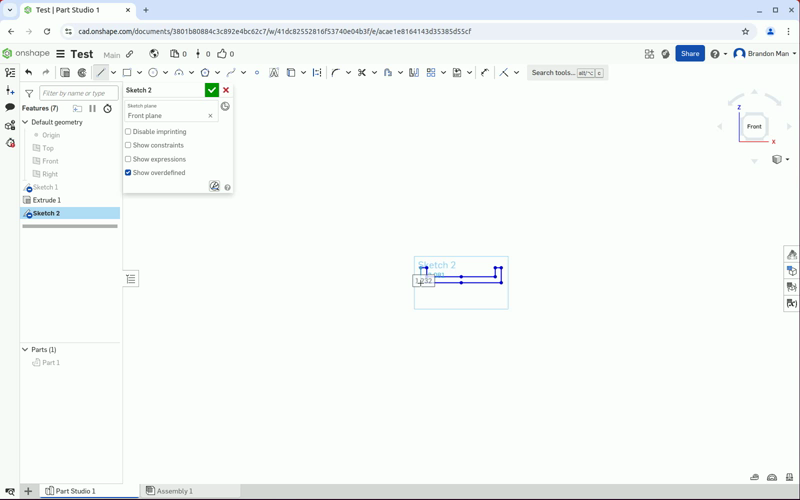
key(esc)
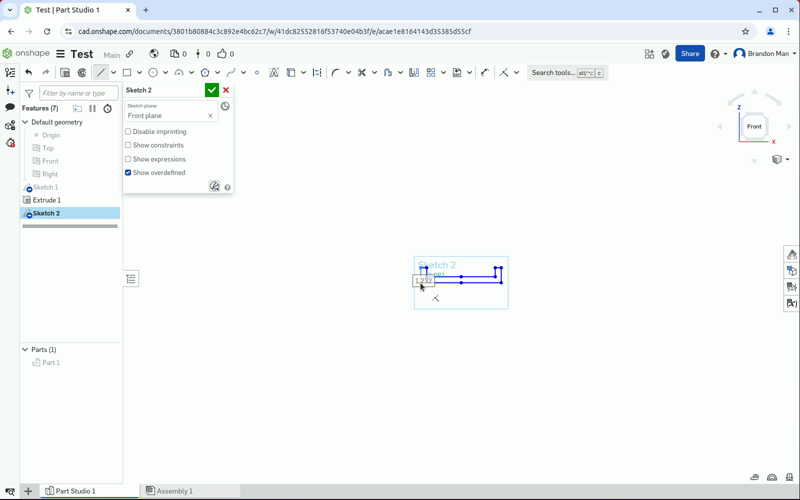
mouse_move(426, 280)
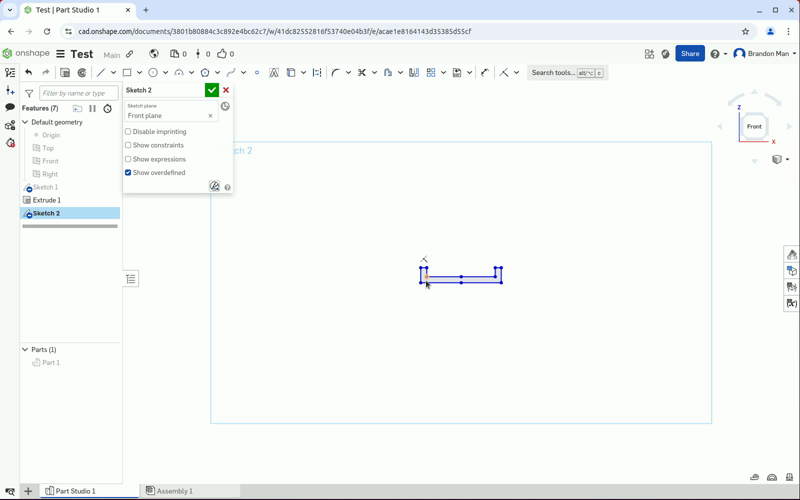
scroll(6)
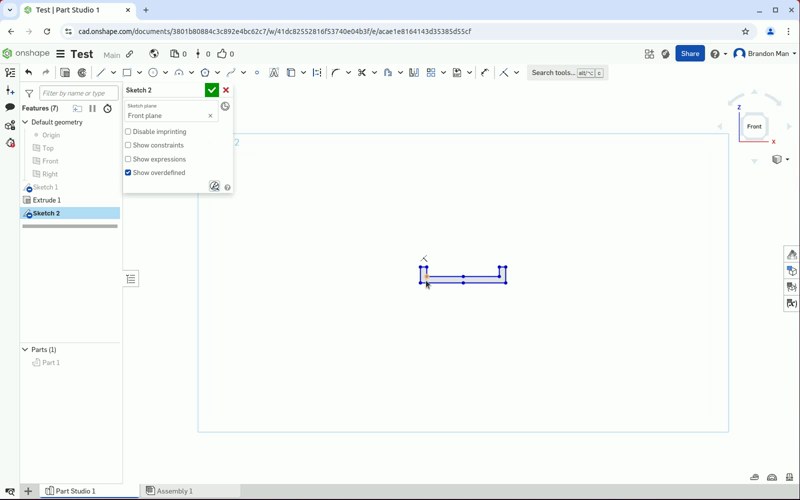
scroll(6)
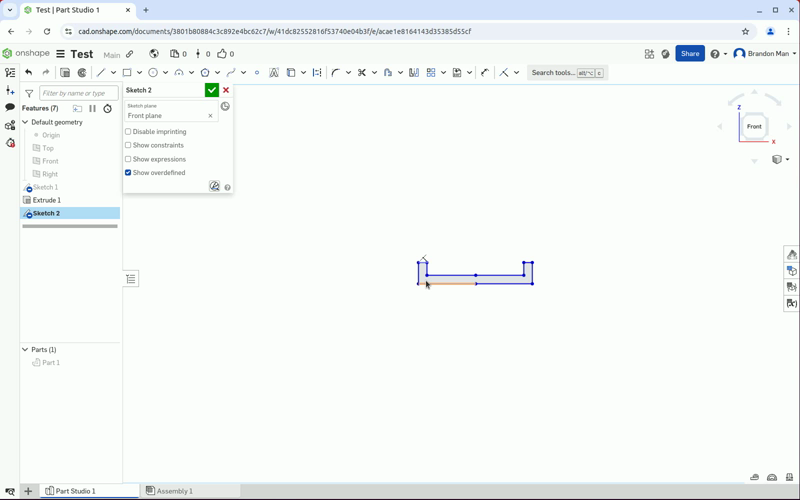
scroll(6)
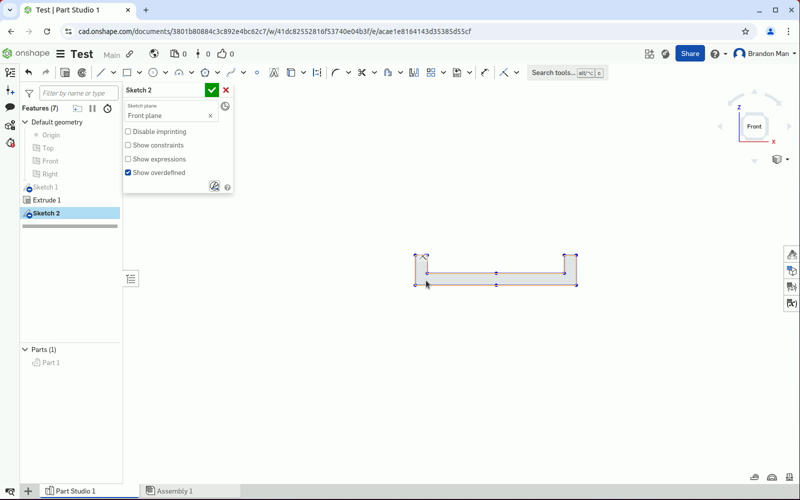
scroll(6)
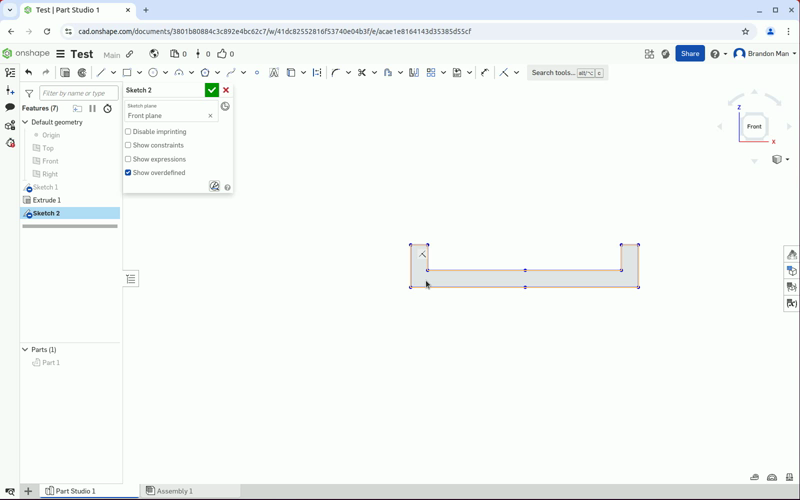
scroll(6)
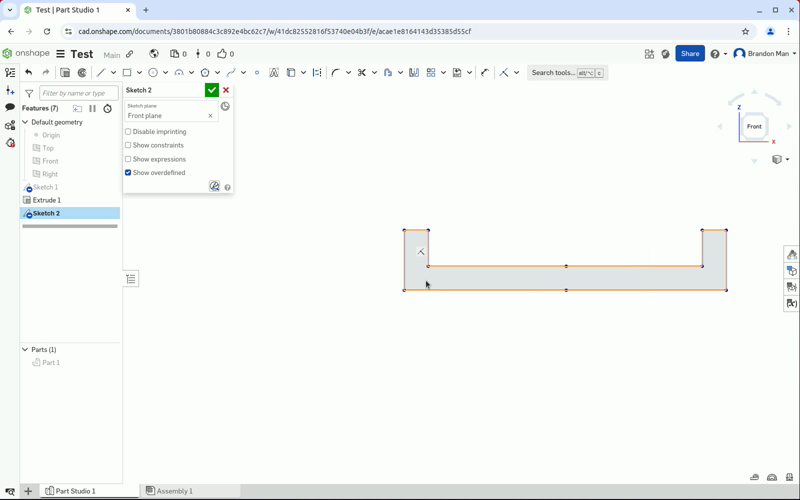
scroll(6)
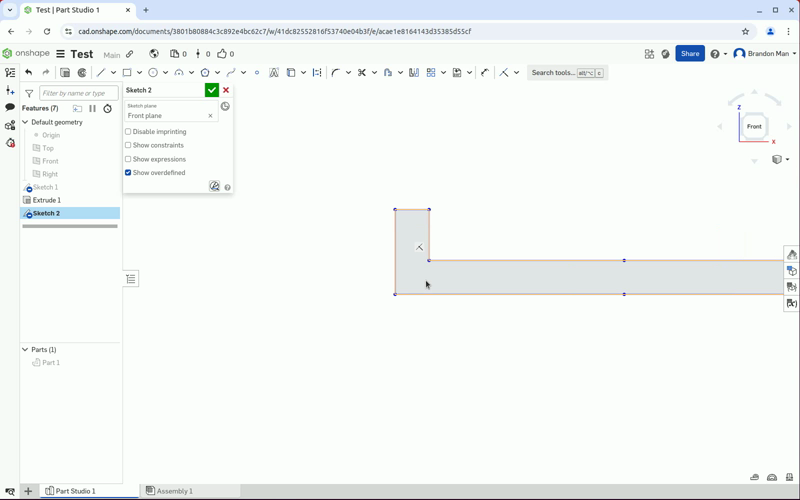
scroll(6)
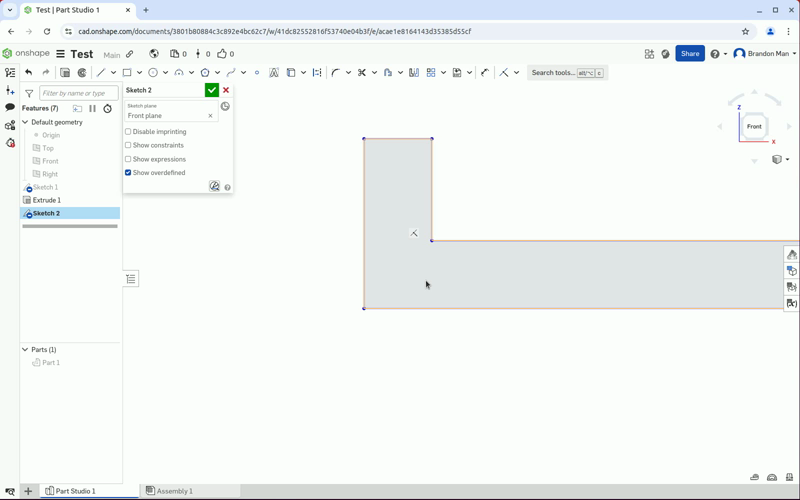
click(426, 280)
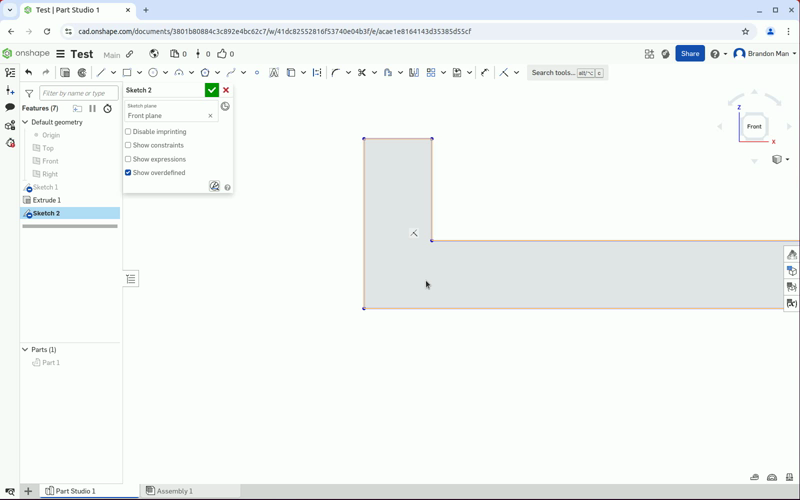
scroll(-6)
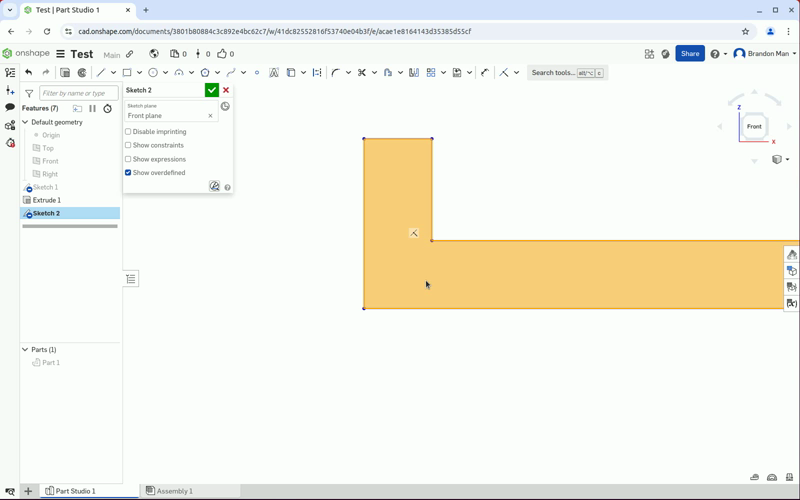
scroll(-6)
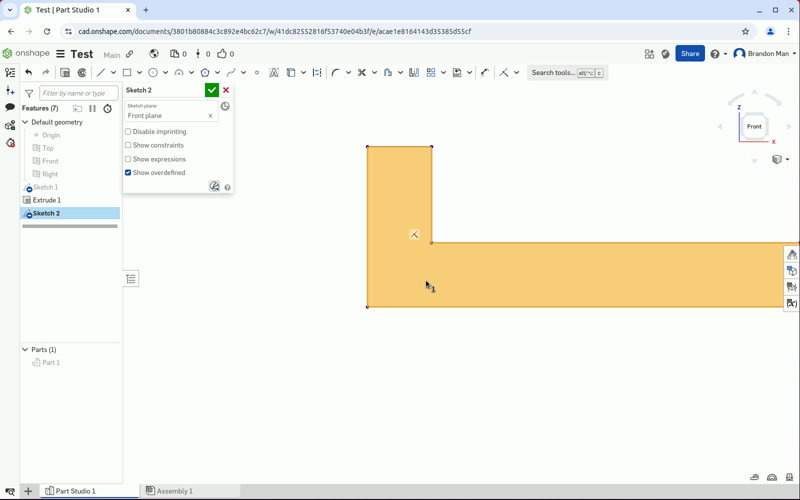
scroll(-6)
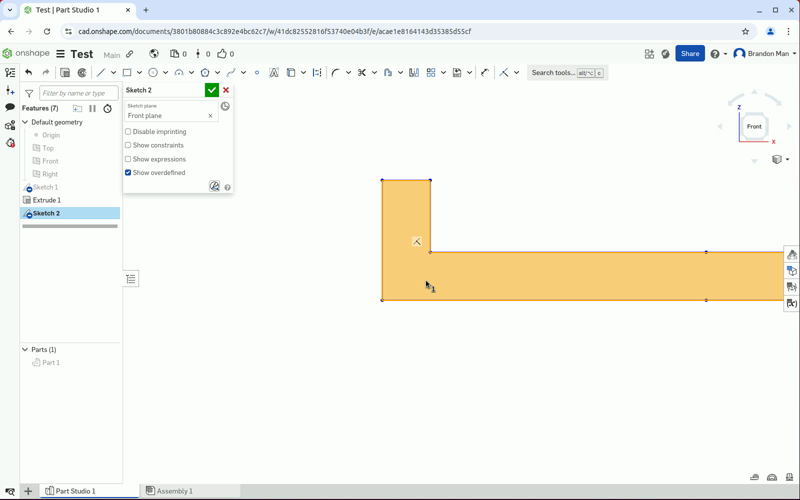
scroll(-6)
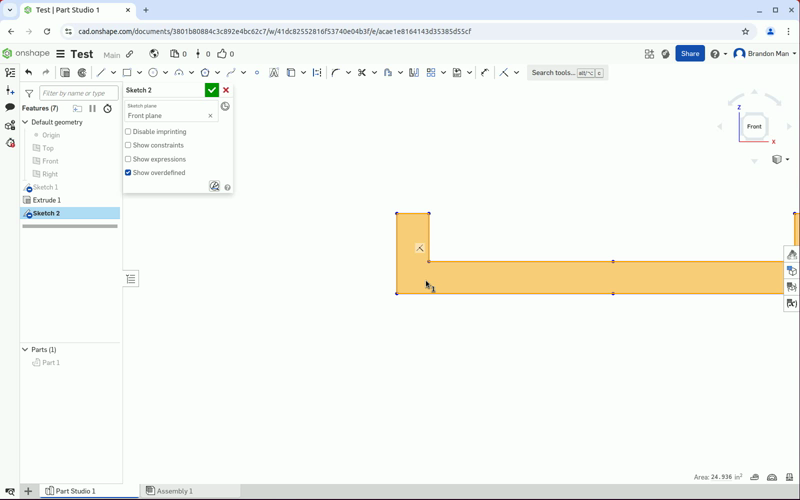
scroll(-6)
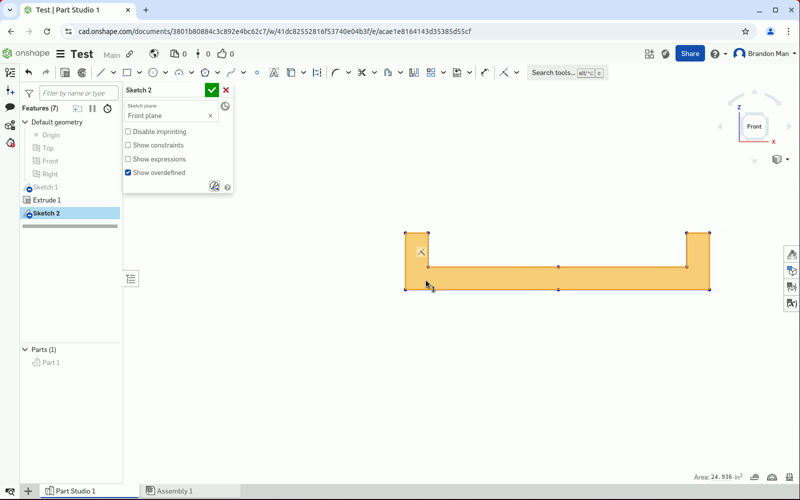
scroll(-6)
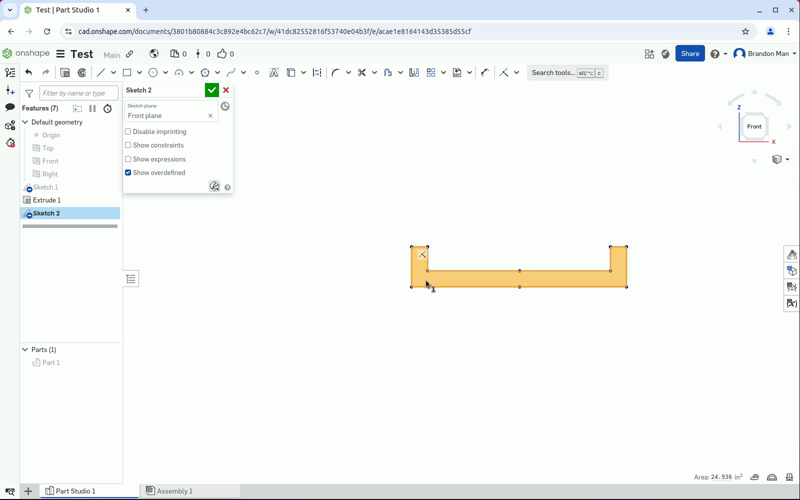
scroll(-6)
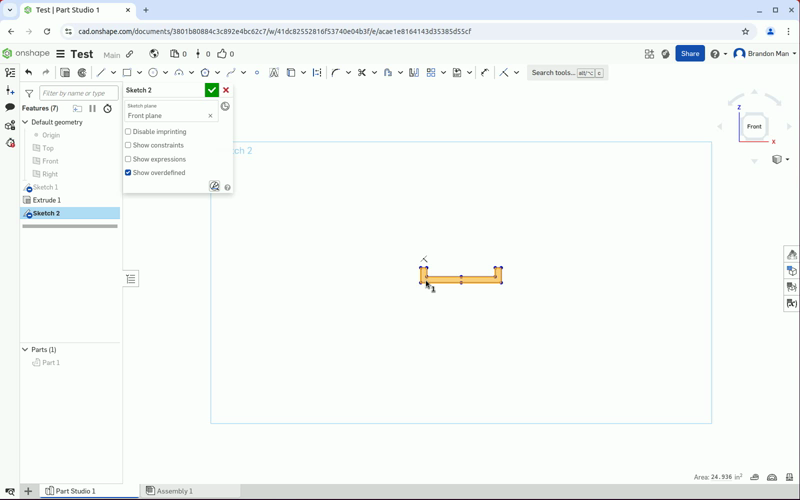
mouse_move(73, 352)
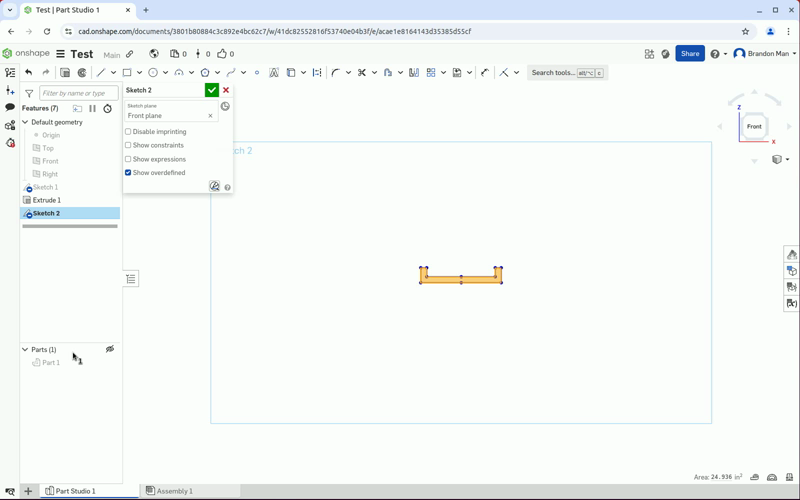
key(shift+y)
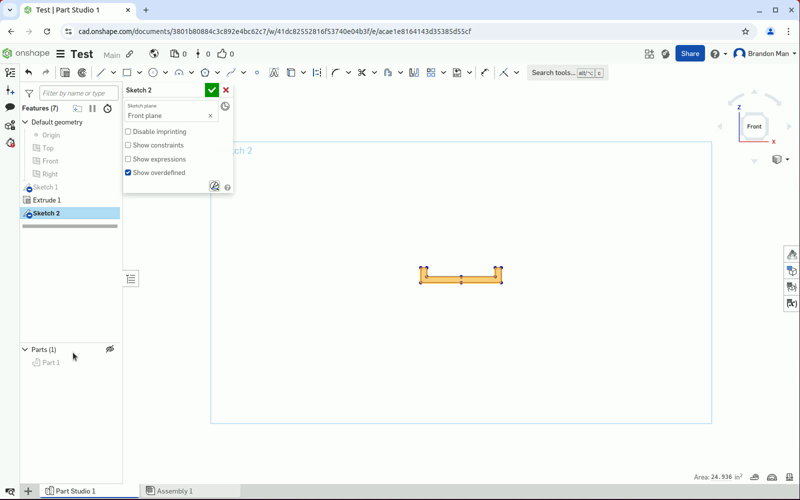
key(shift+e)
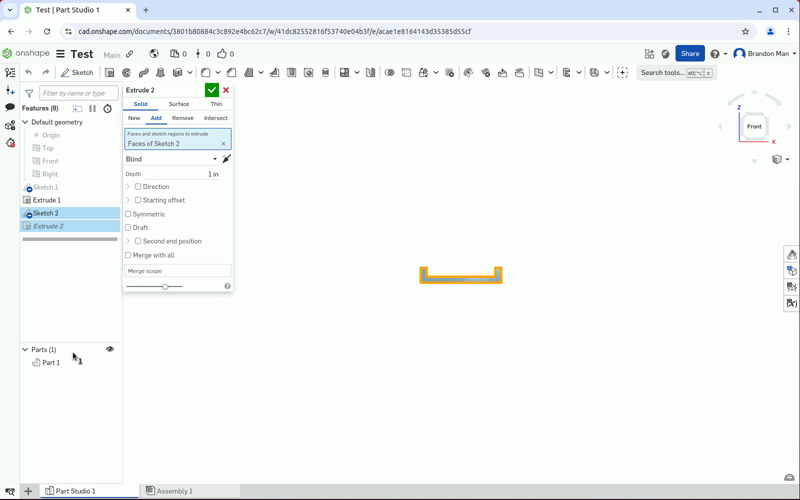
mouse_move(143, 106)
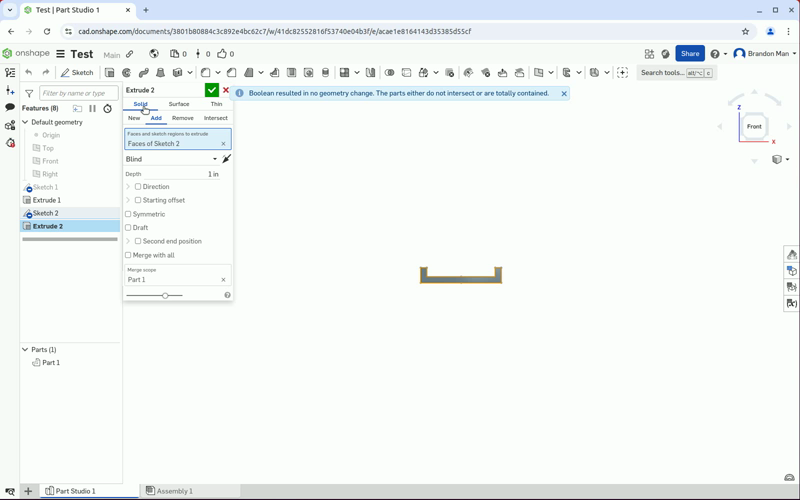
click(143, 106)
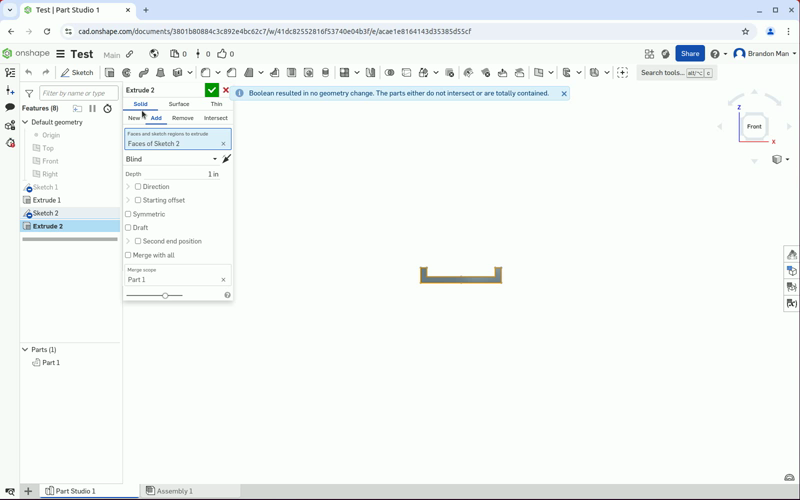
mouse_move(137, 120)
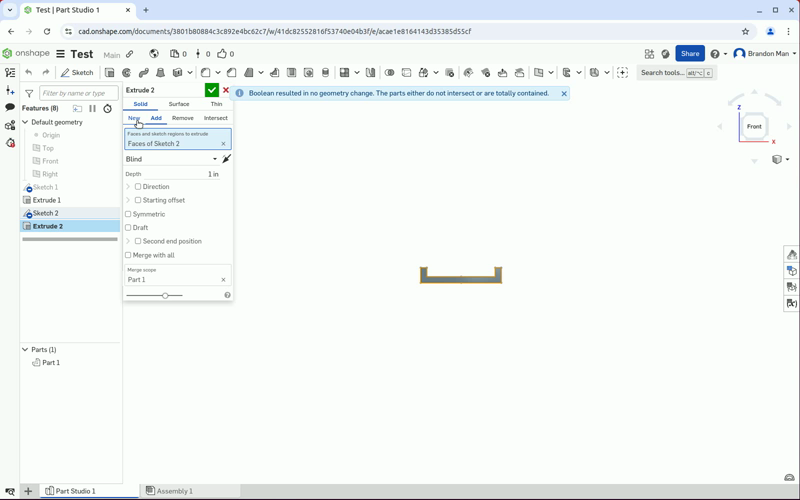
click(137, 120)
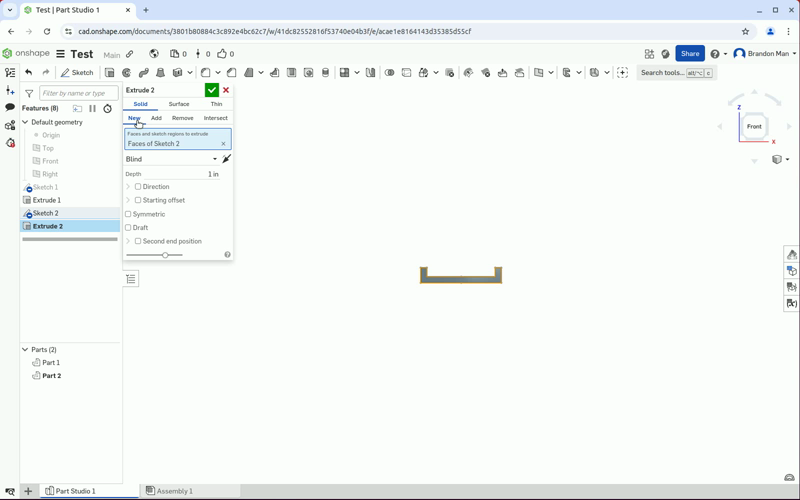
key(tab, 4)
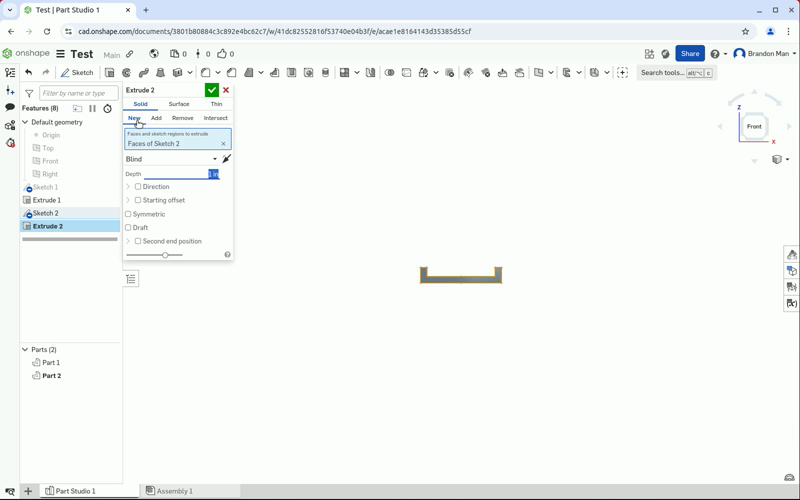
text(-1.204)
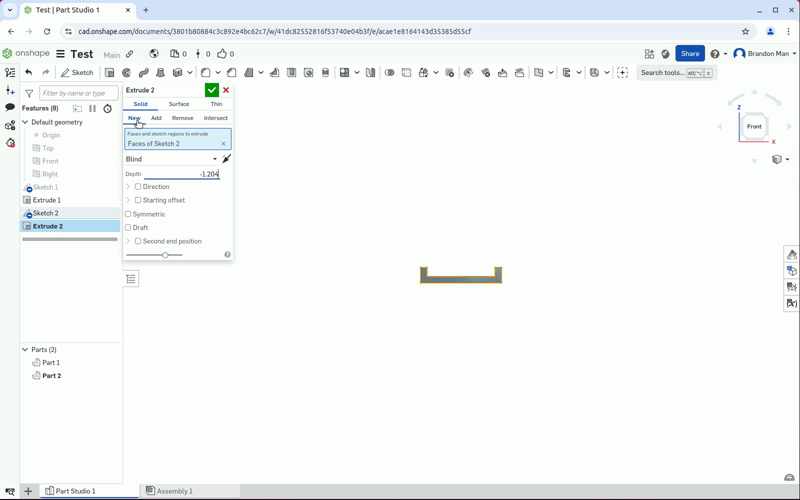
key(enter)
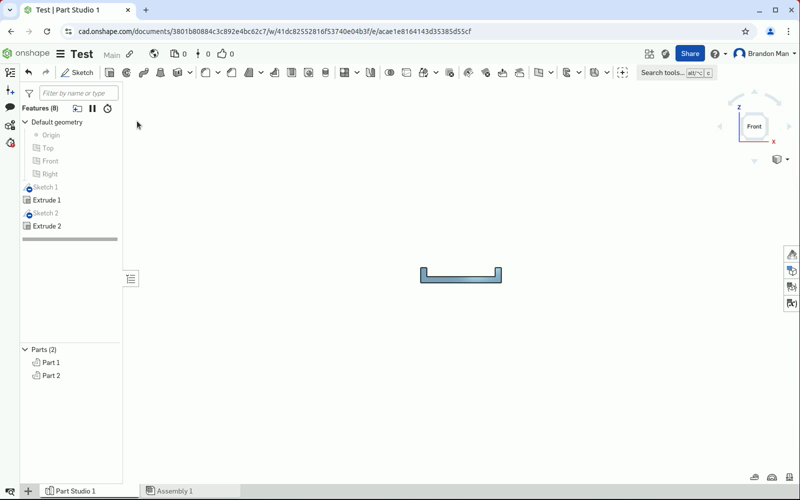
key(shift+h)
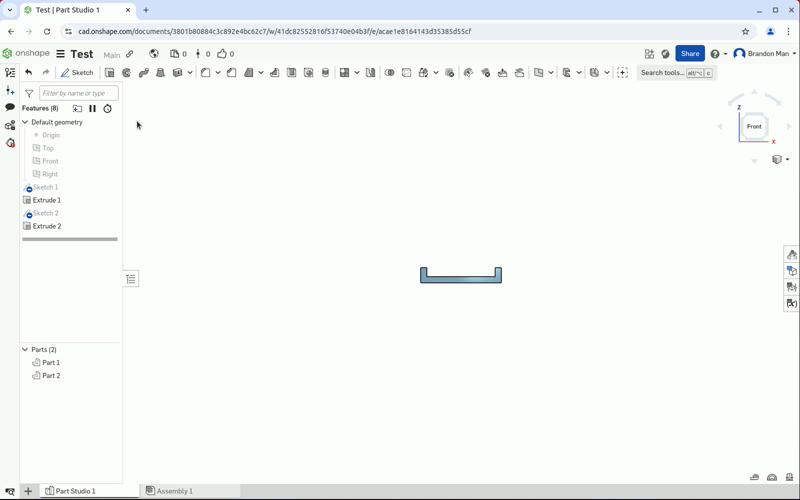
key(shift+h)
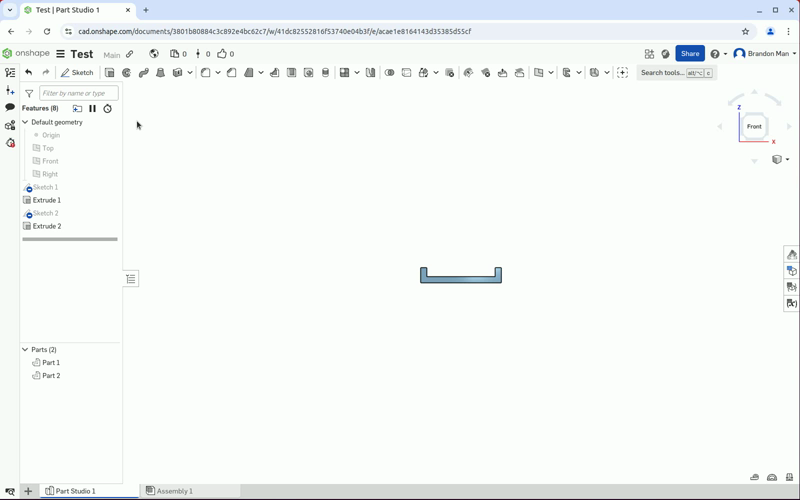
mouse_move(73, 189)
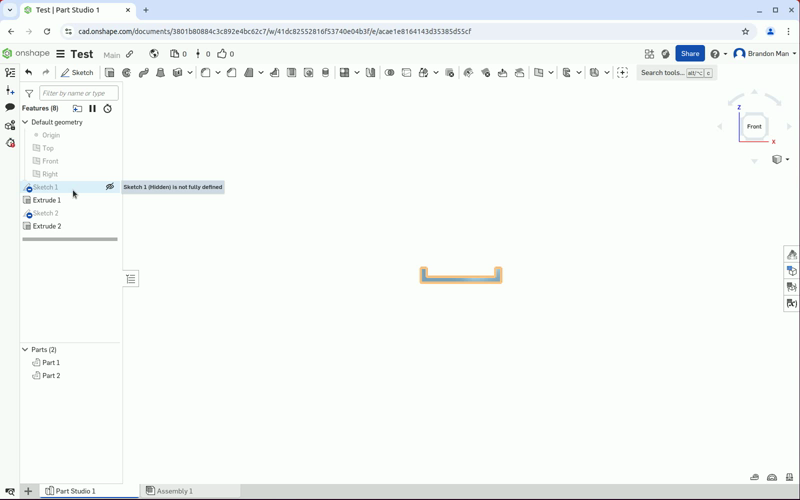
click(73, 189)
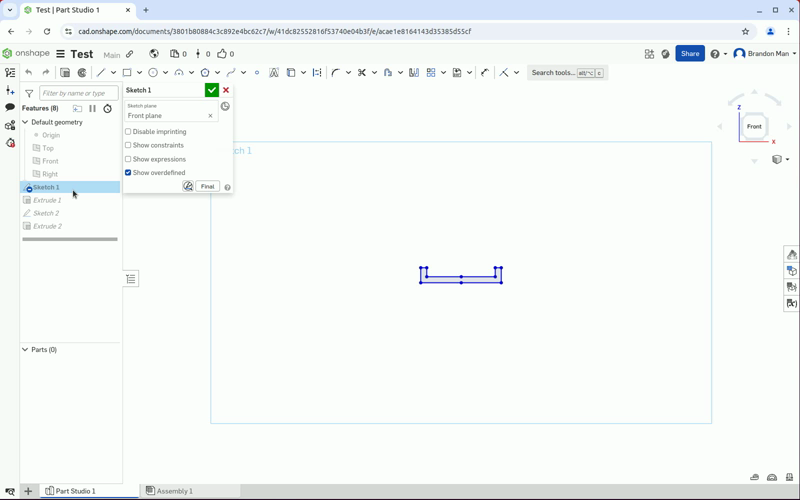
mouse_move(229, 92)
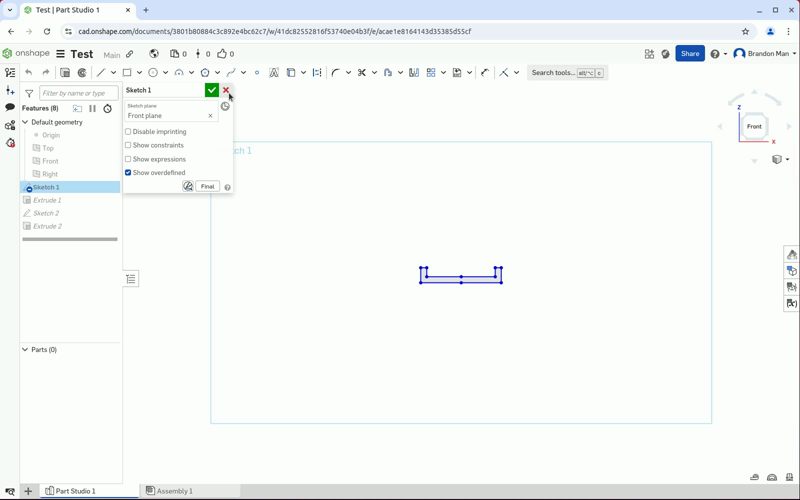
click(229, 92)
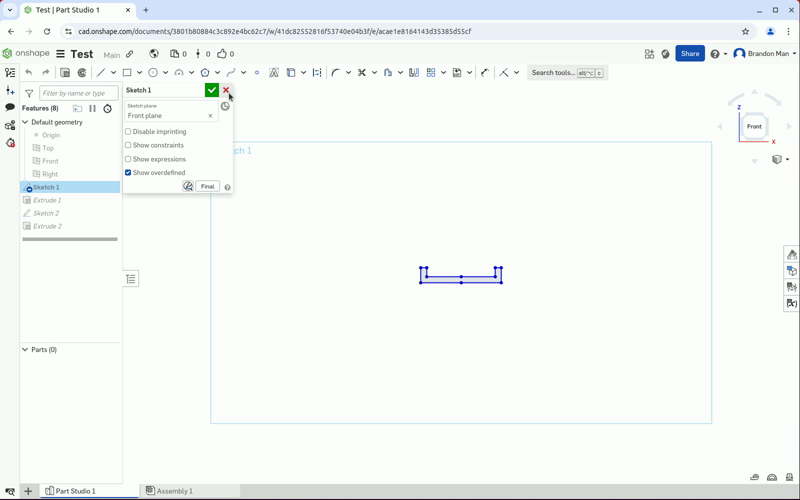
key(shift+s)
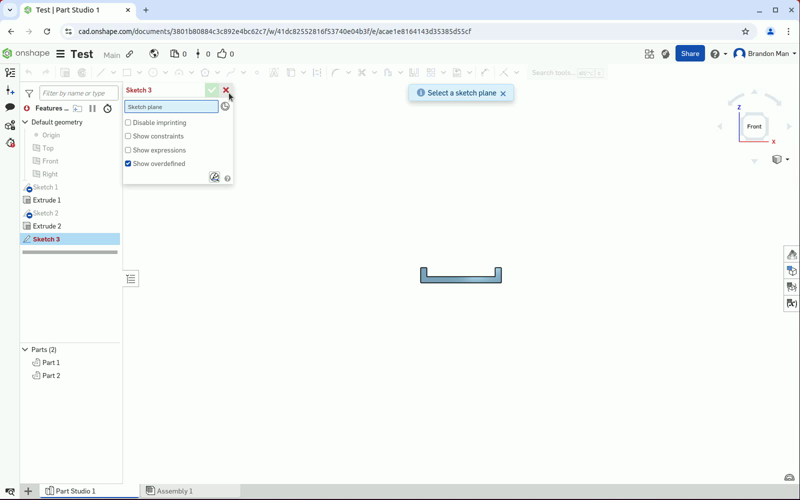
mouse_move(73, 163)
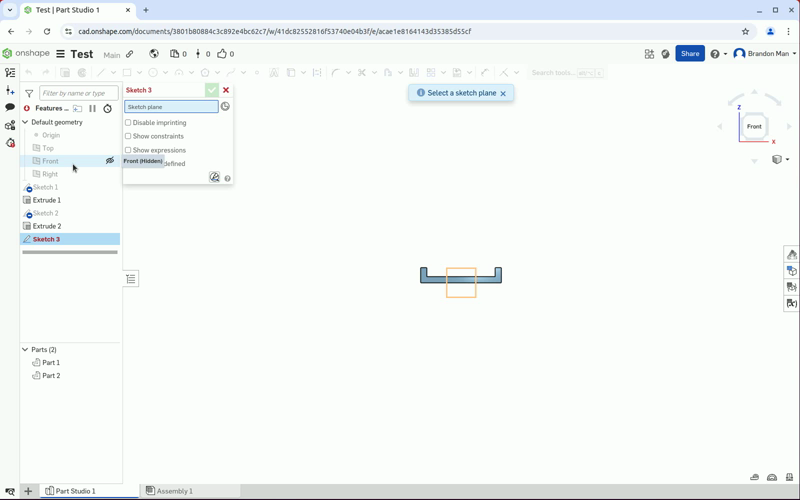
click(73, 163)
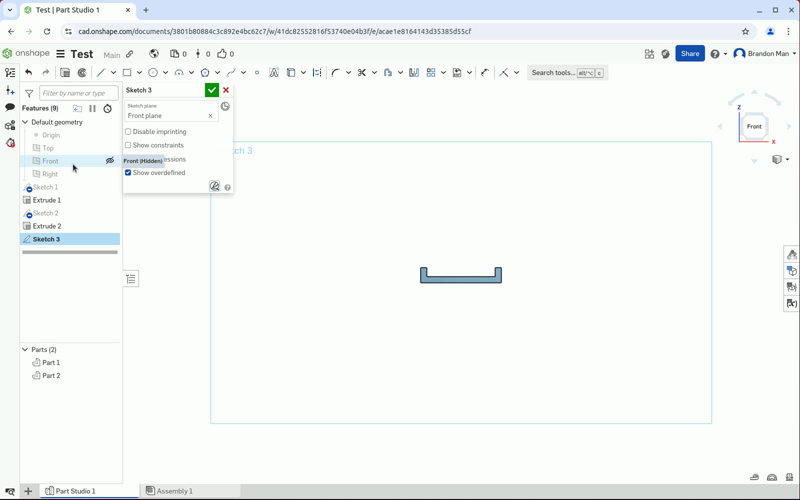
mouse_move(73, 352)
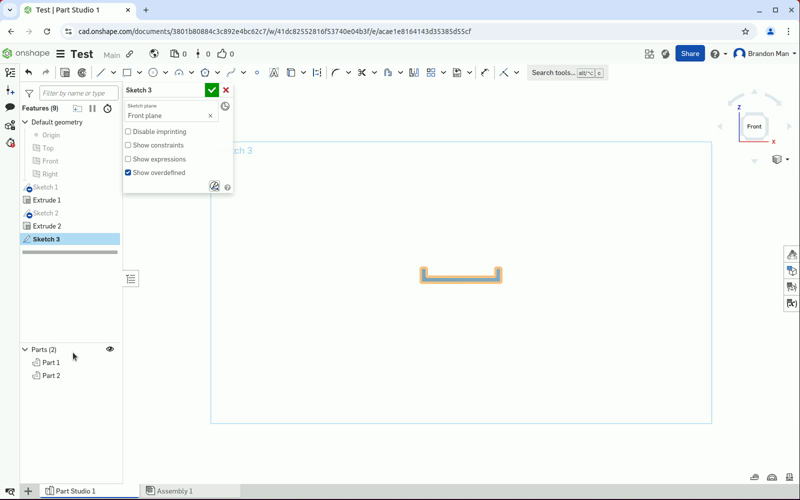
key(y)
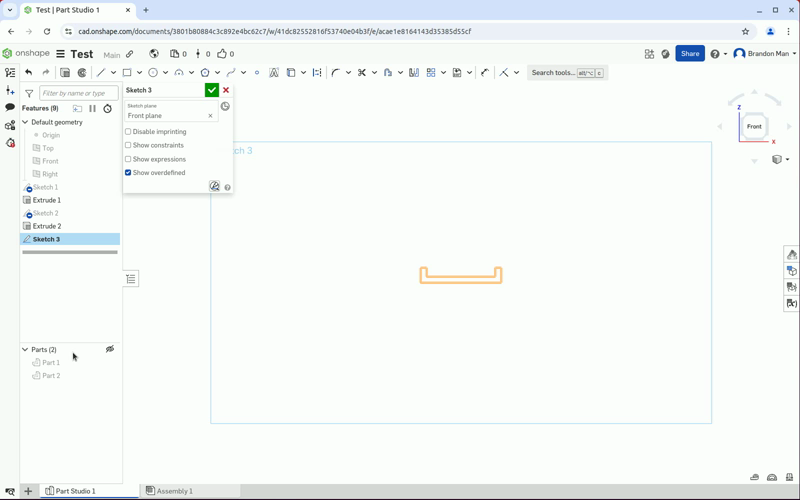
key(l)
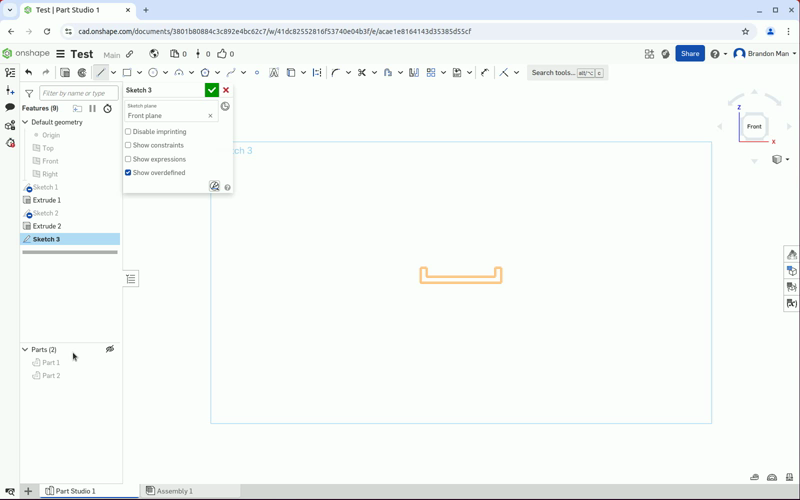
key_down(shift)
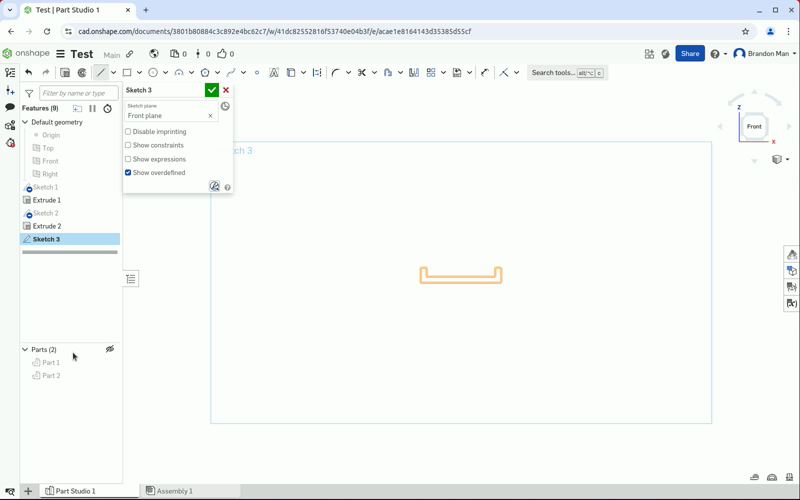
mouse_move(426, 276)
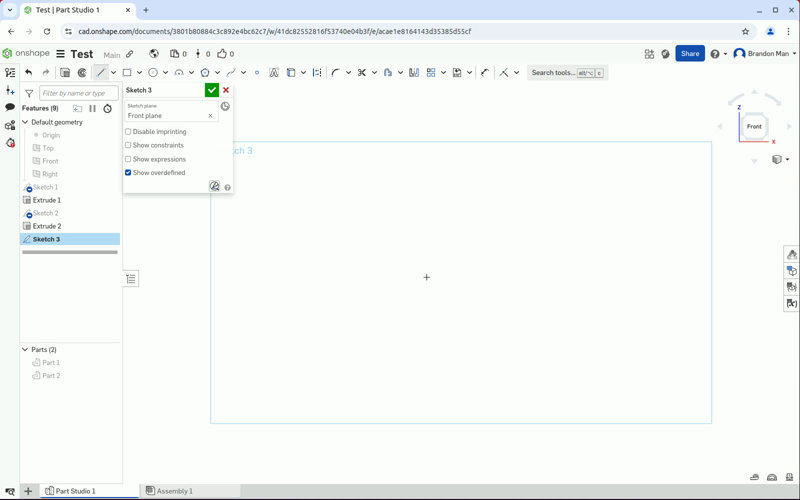
click(426, 276)
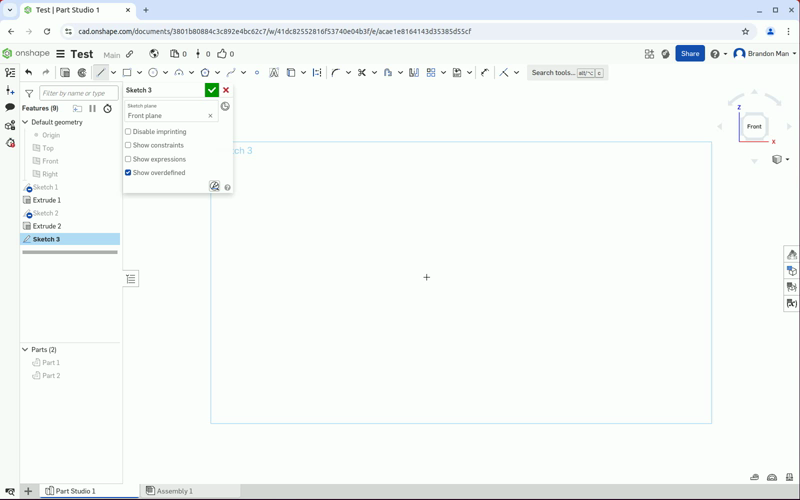
key_up(shift)
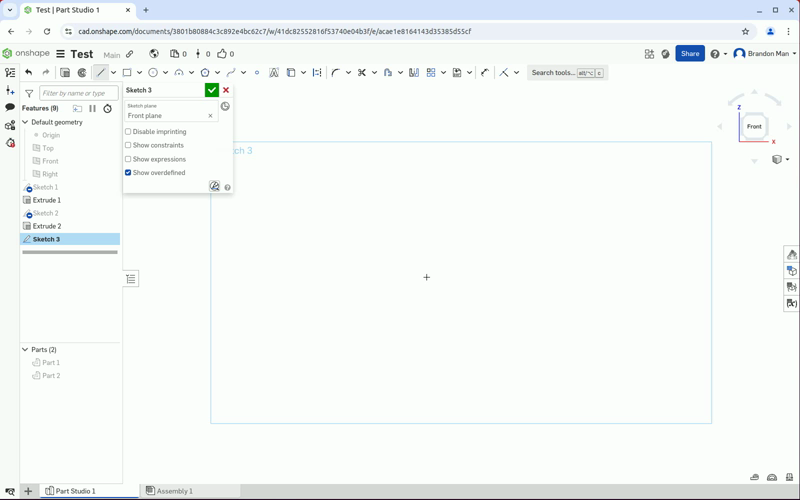
key_down(shift)
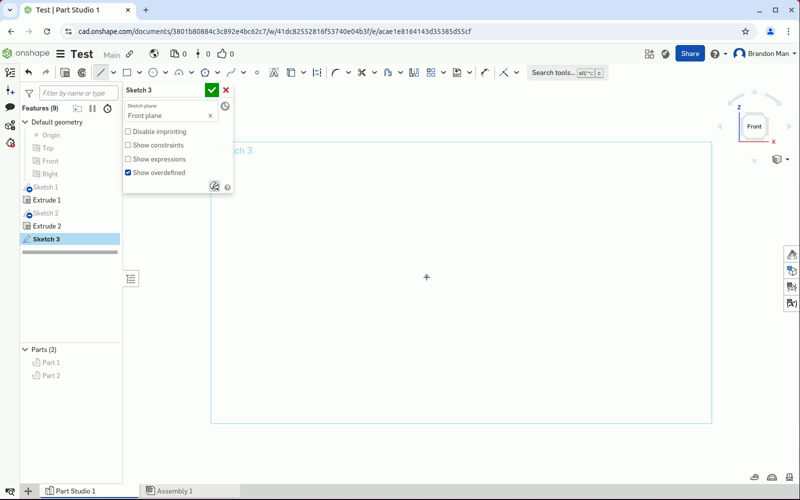
mouse_move(456, 276)
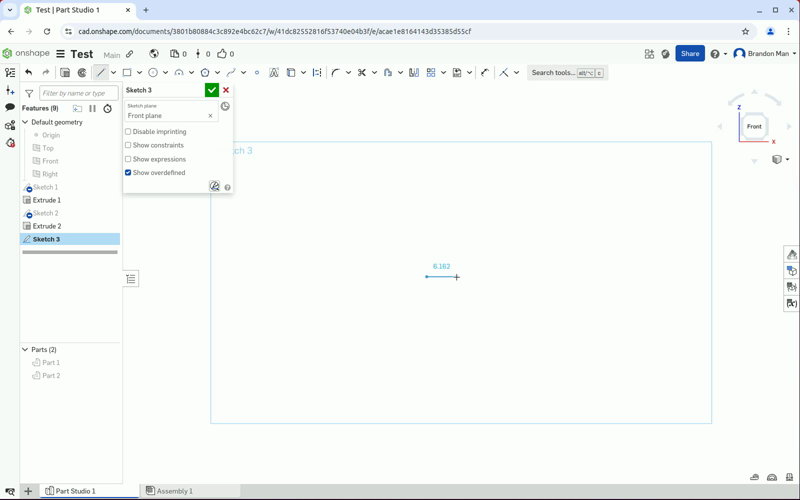
mouse_move(461, 276)
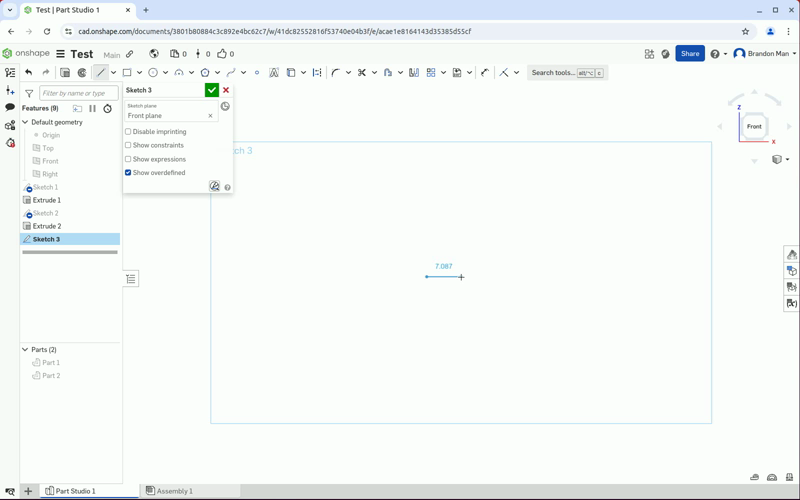
click(461, 276)
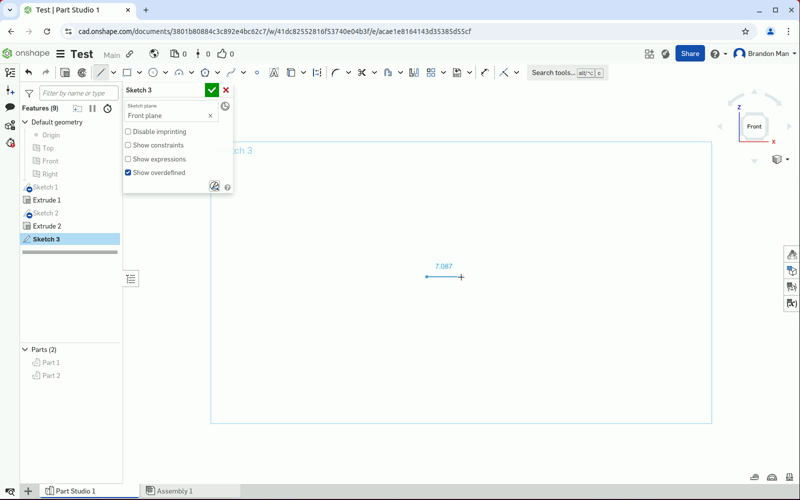
key_up(shift)
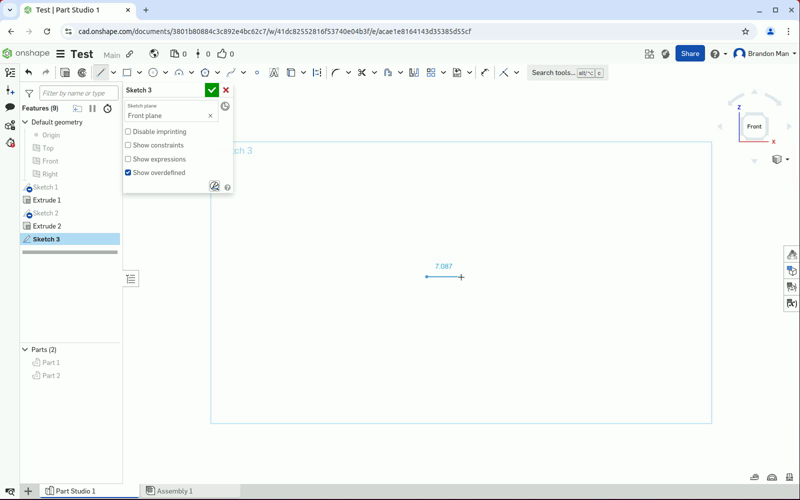
key_down(shift)
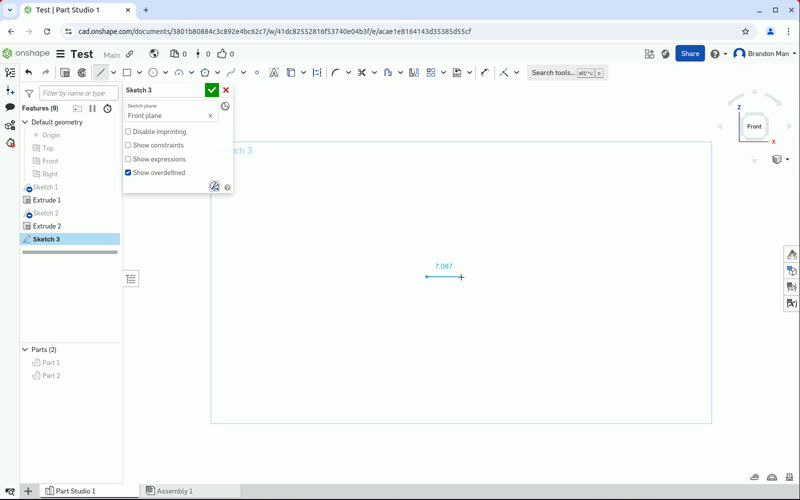
mouse_move(491, 276)
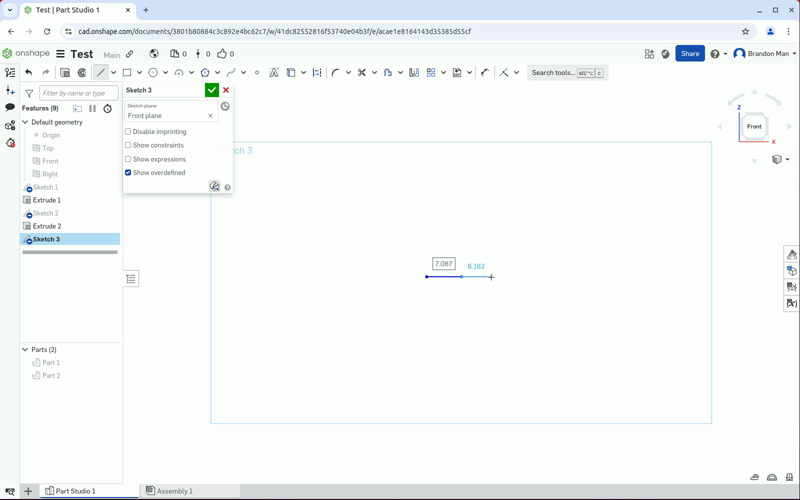
mouse_move(495, 277)
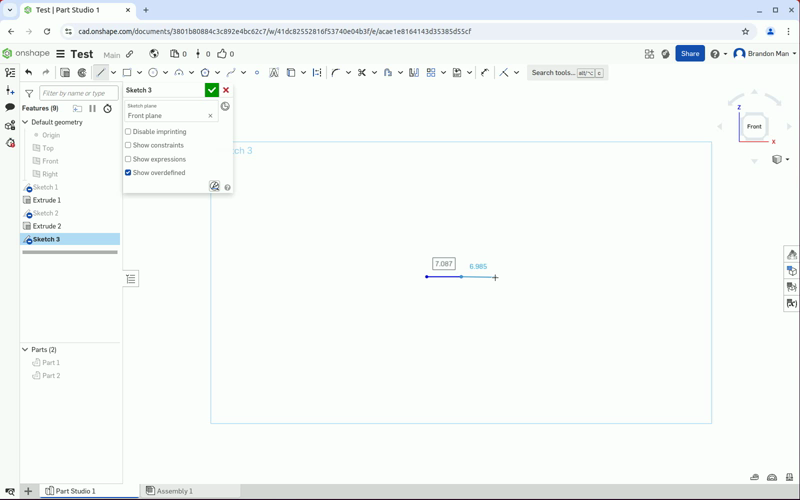
click(495, 277)
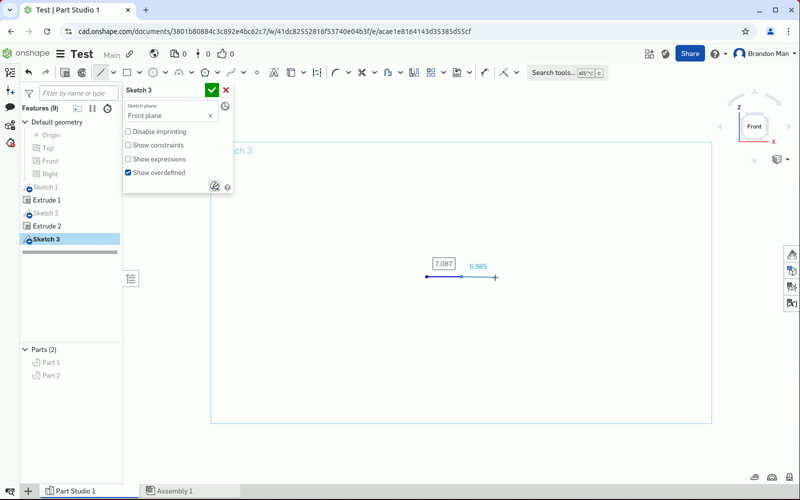
key_up(shift)
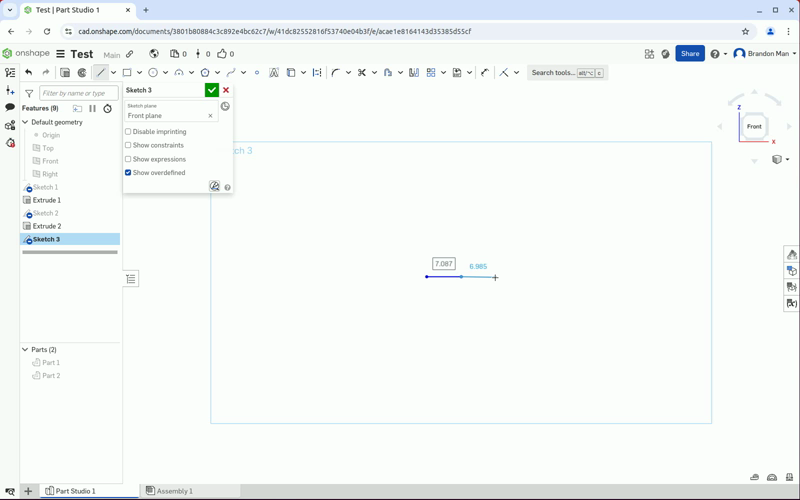
key_down(shift)
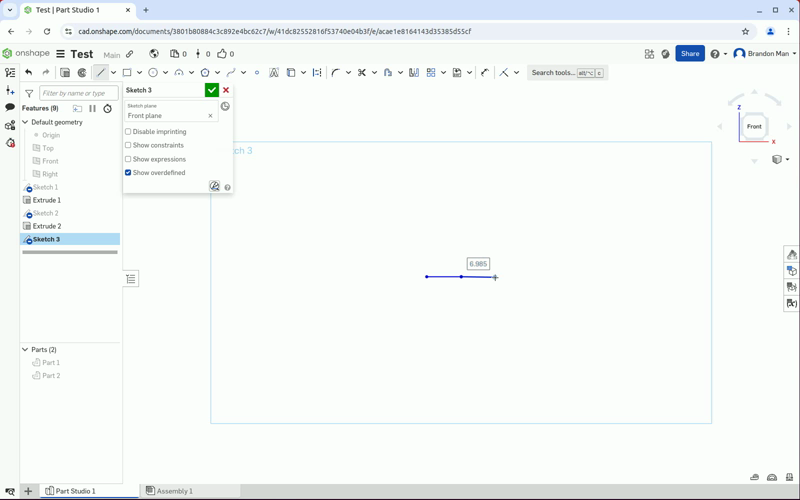
mouse_move(525, 277)
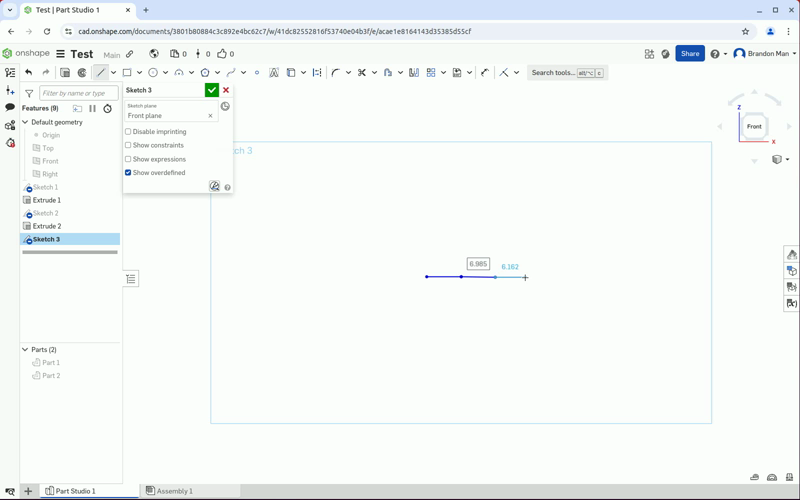
mouse_move(495, 268)
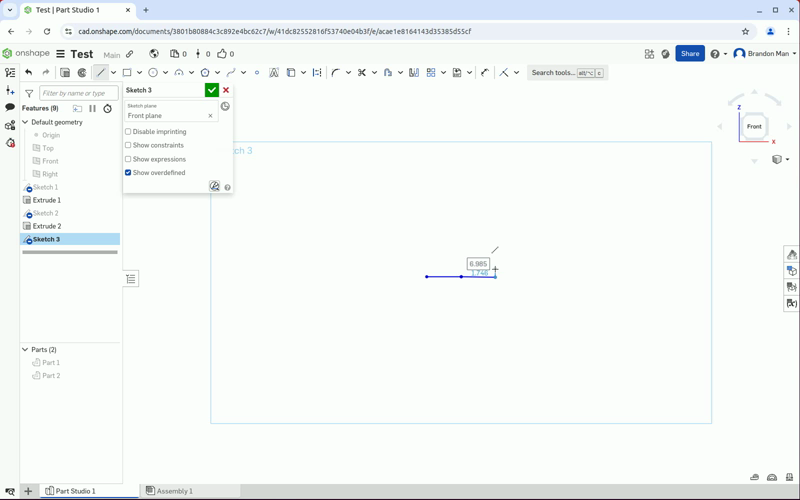
click(495, 268)
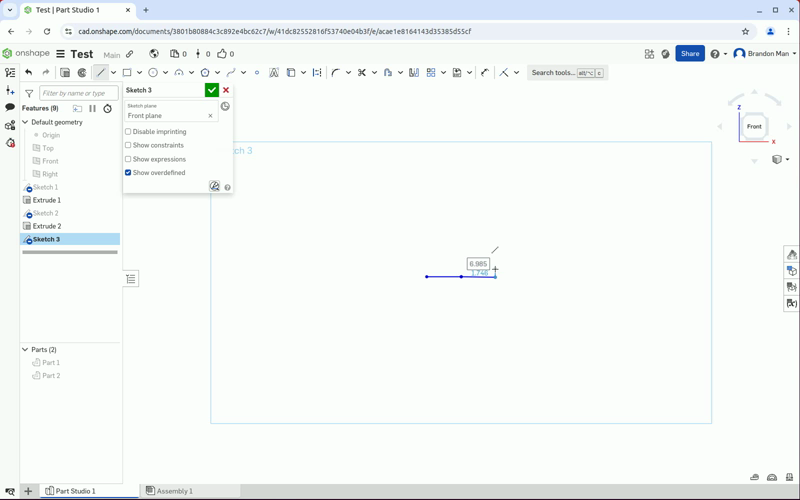
key_up(shift)
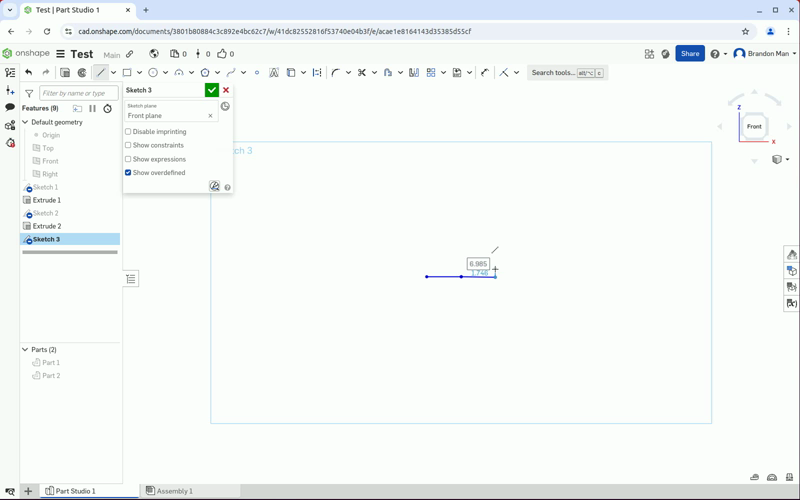
key_down(shift)
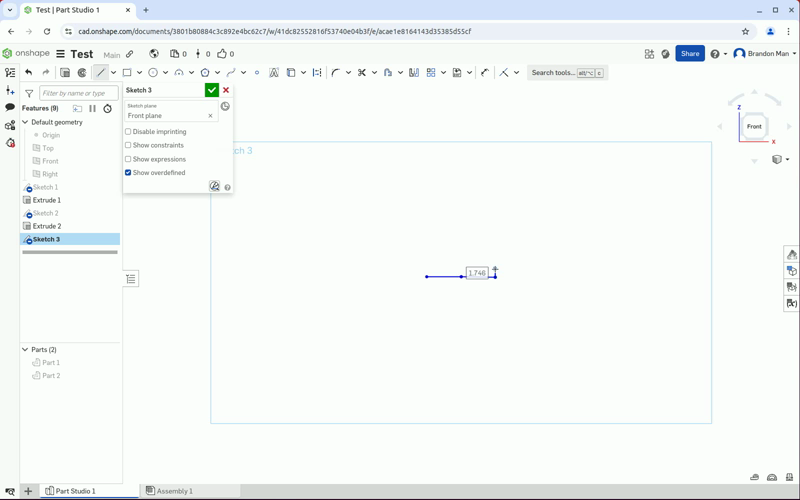
mouse_move(426, 268)
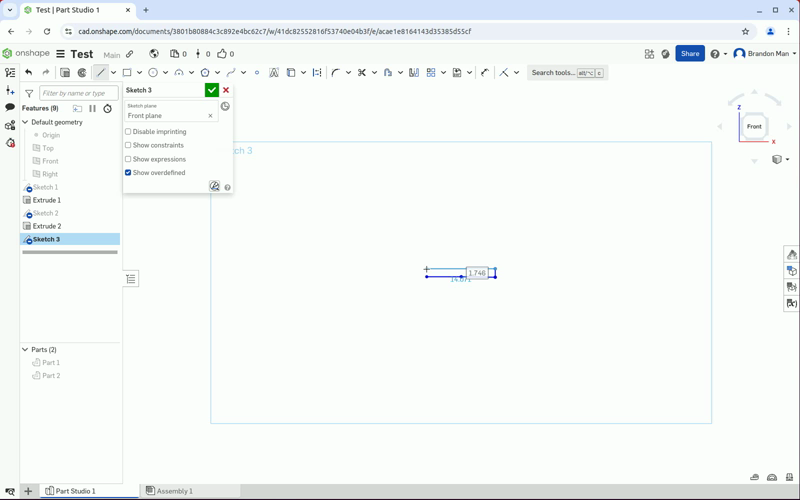
click(426, 268)
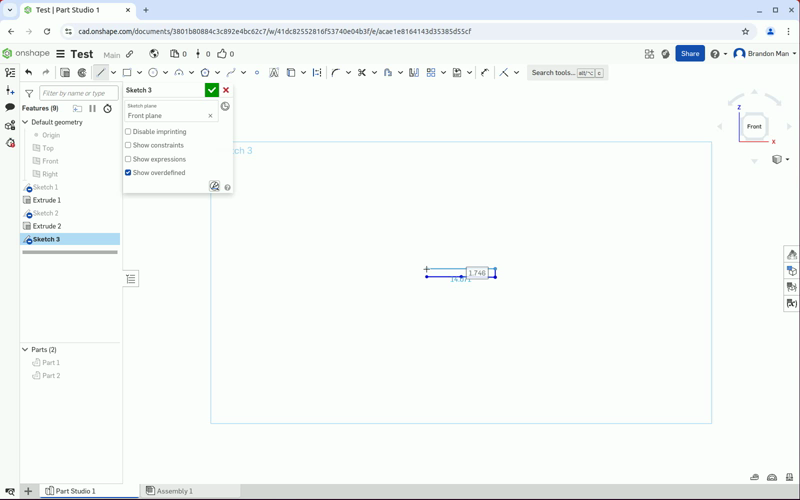
key_up(shift)
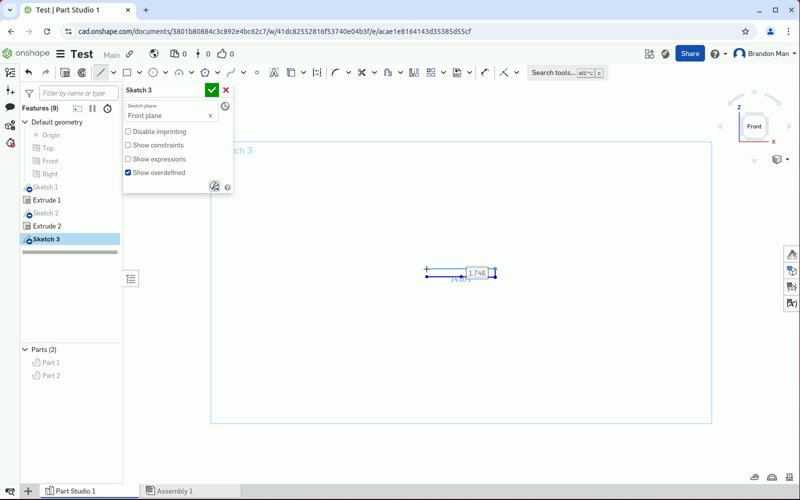
mouse_move(456, 268)
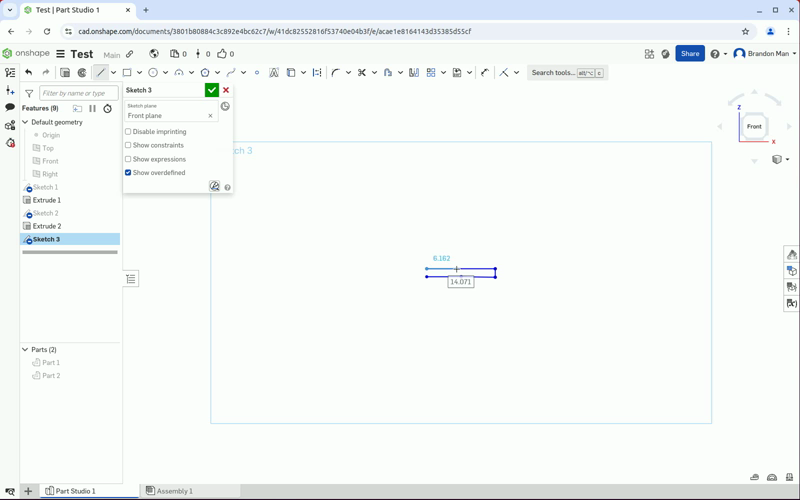
key_down(shift)
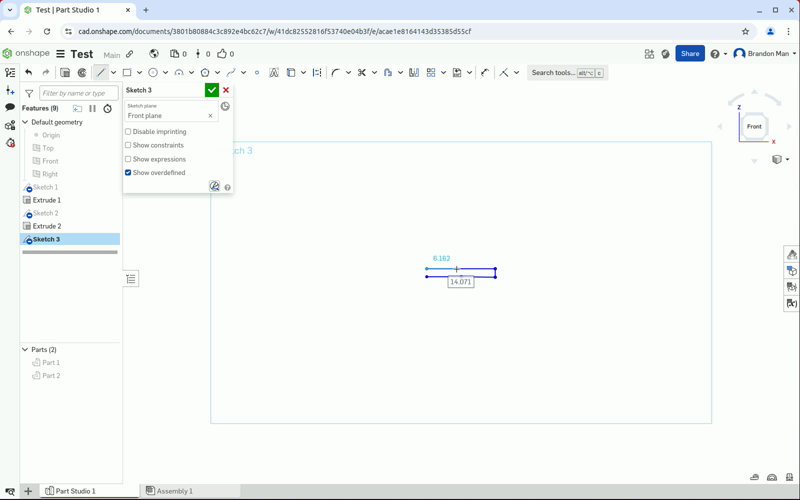
mouse_move(426, 276)
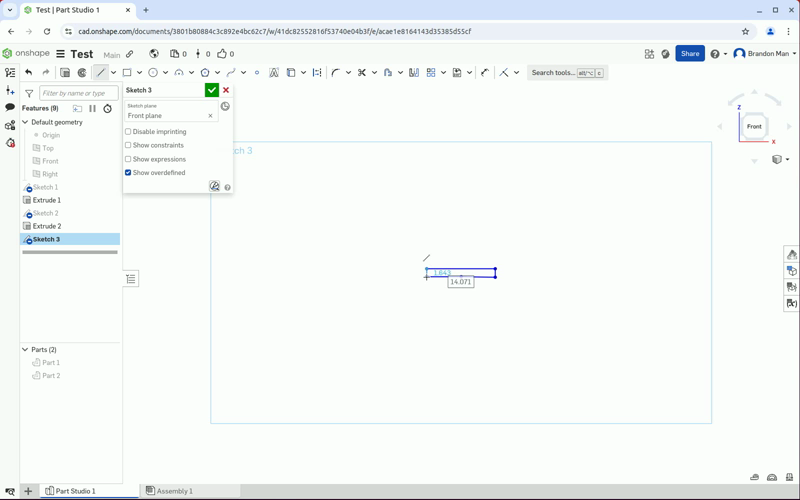
key_up(shift)
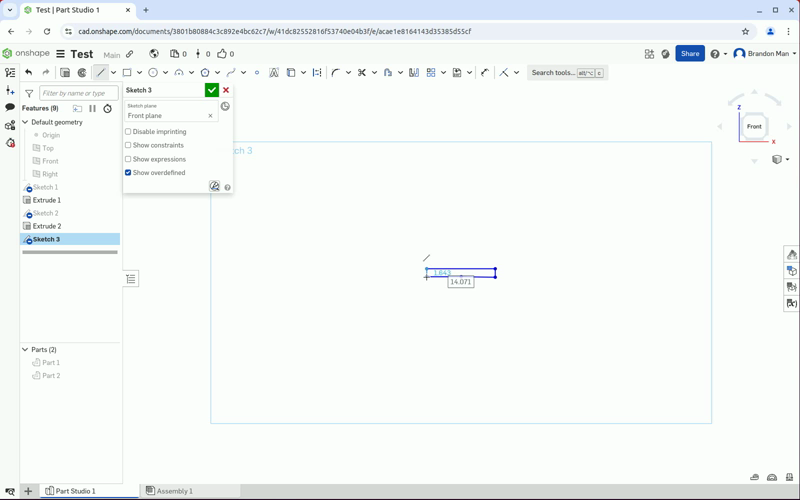
click(426, 276)
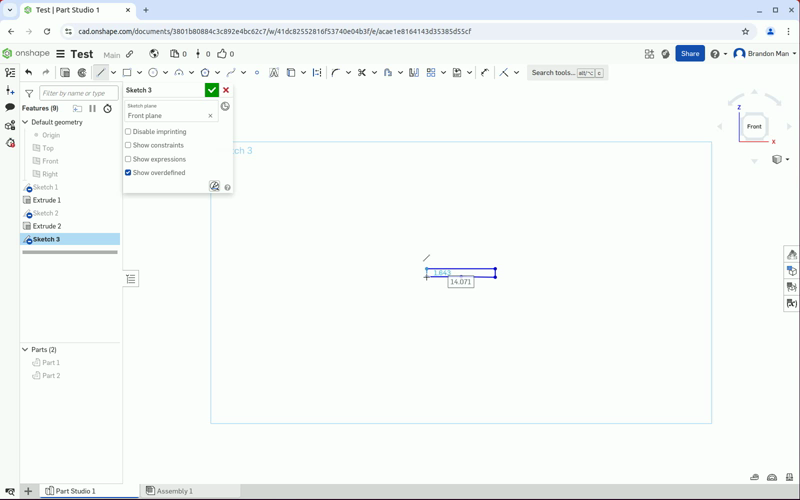
key(esc)
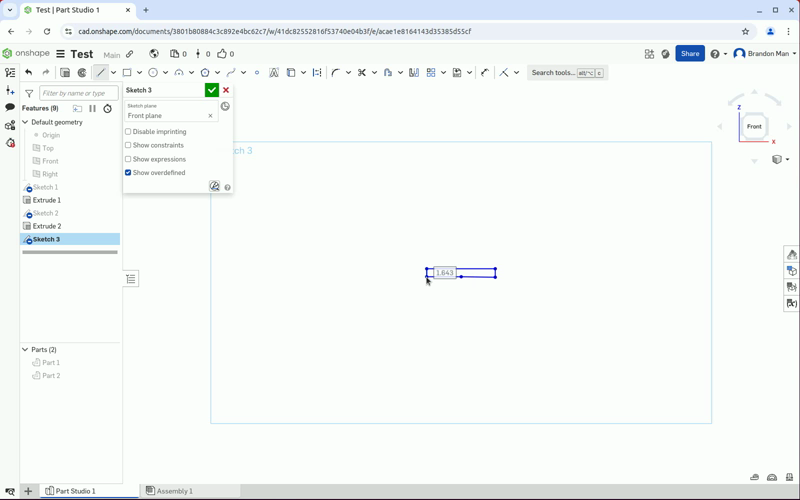
mouse_move(478, 272)
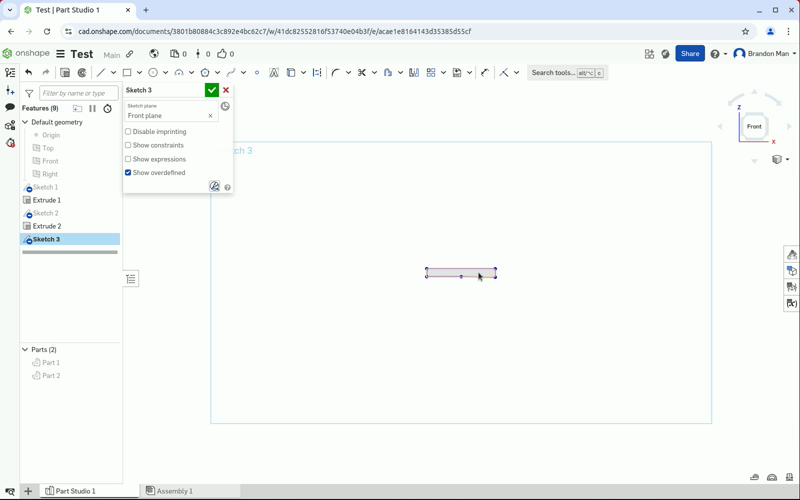
scroll(6)
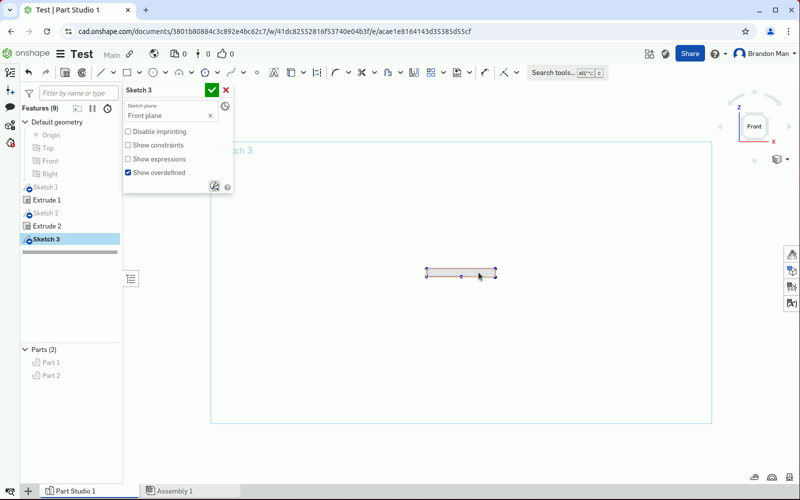
scroll(6)
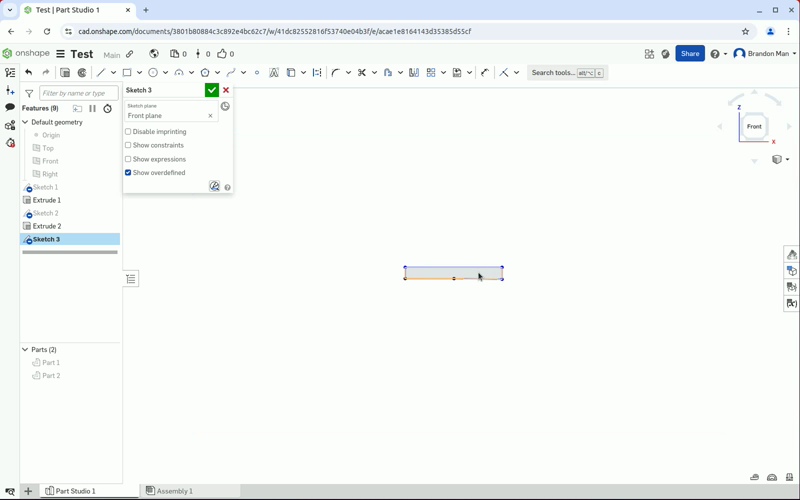
scroll(6)
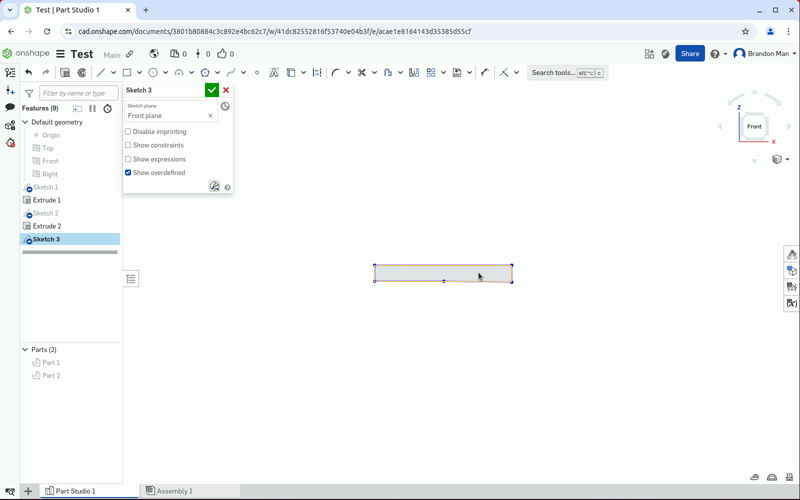
scroll(6)
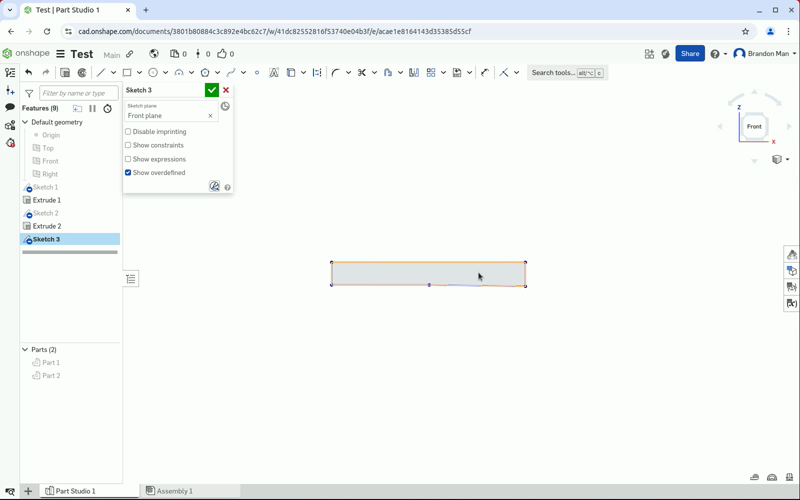
scroll(6)
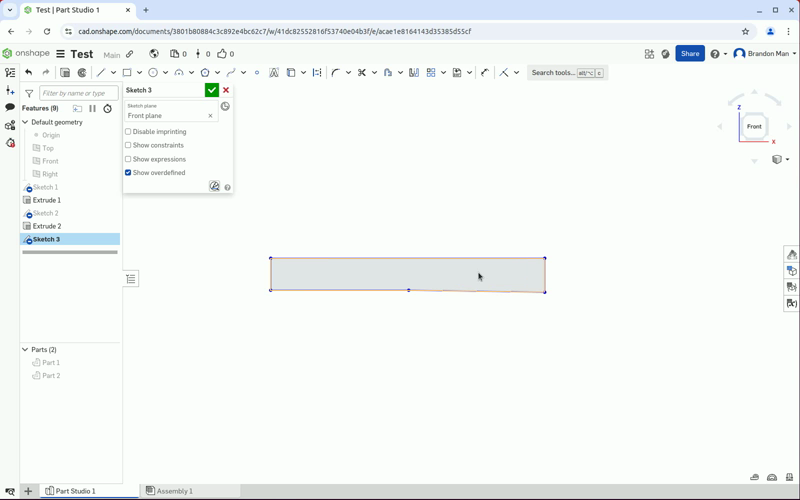
scroll(6)
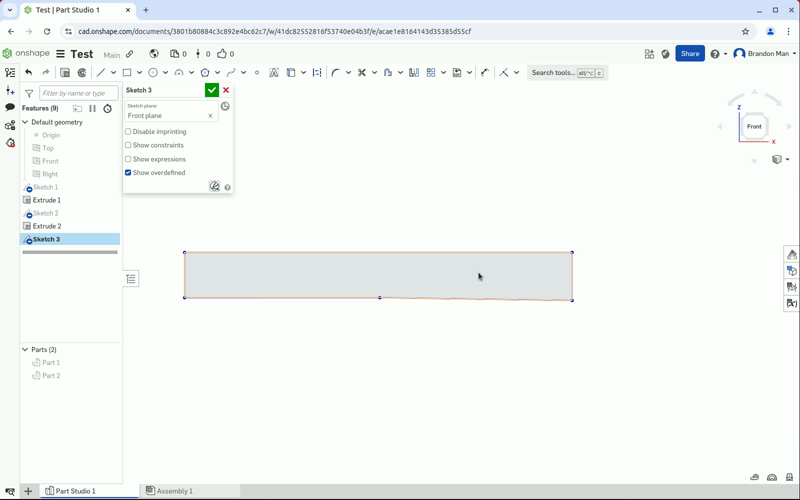
scroll(6)
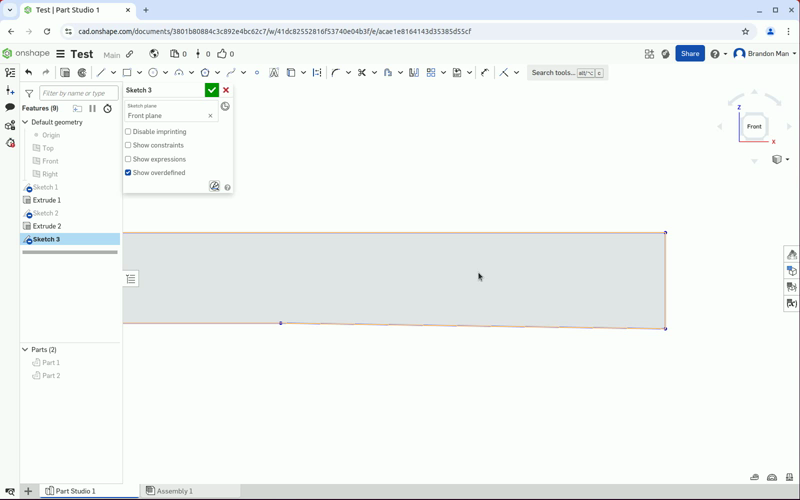
click(478, 272)
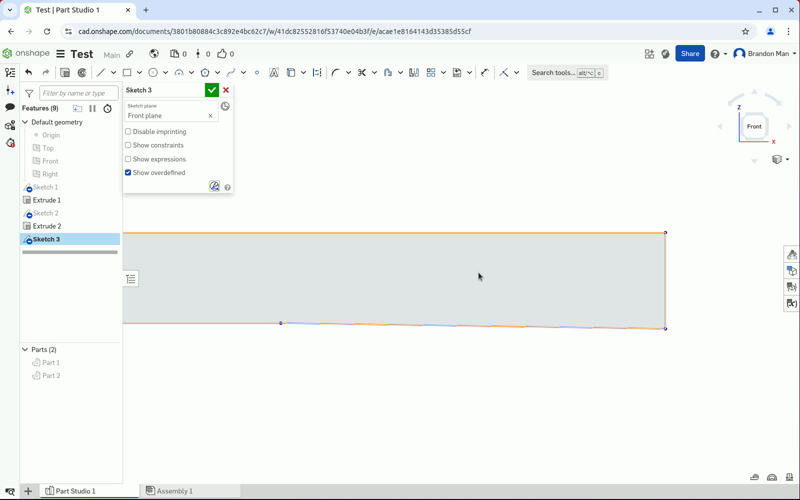
scroll(-6)
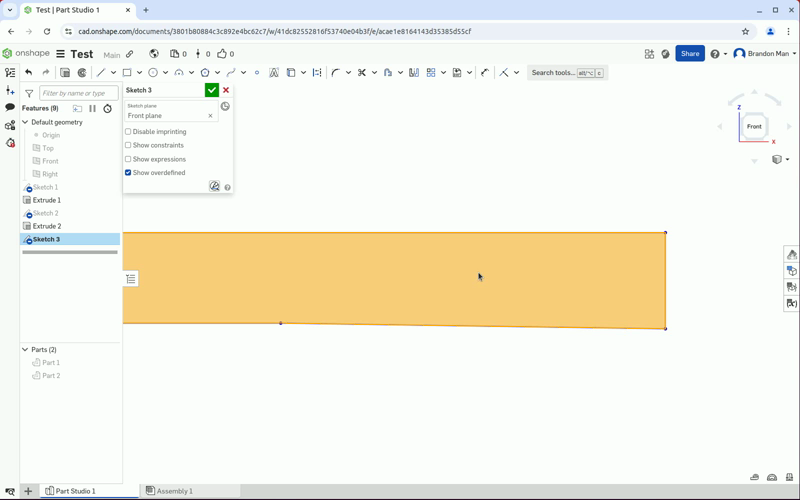
scroll(-6)
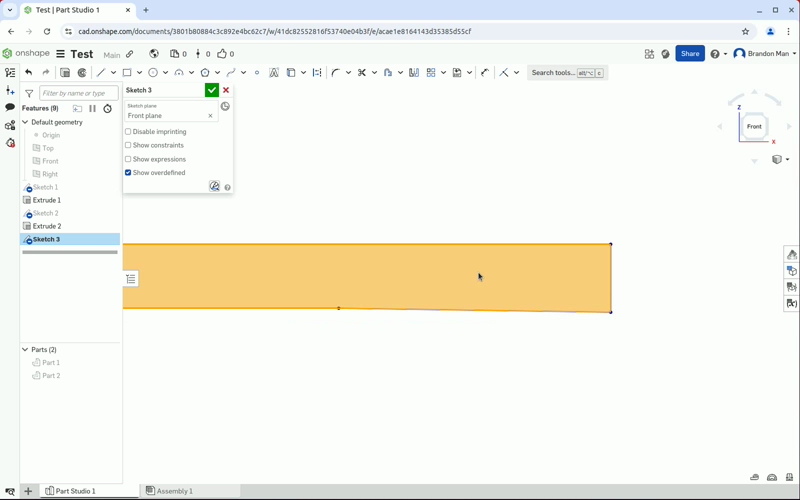
scroll(-6)
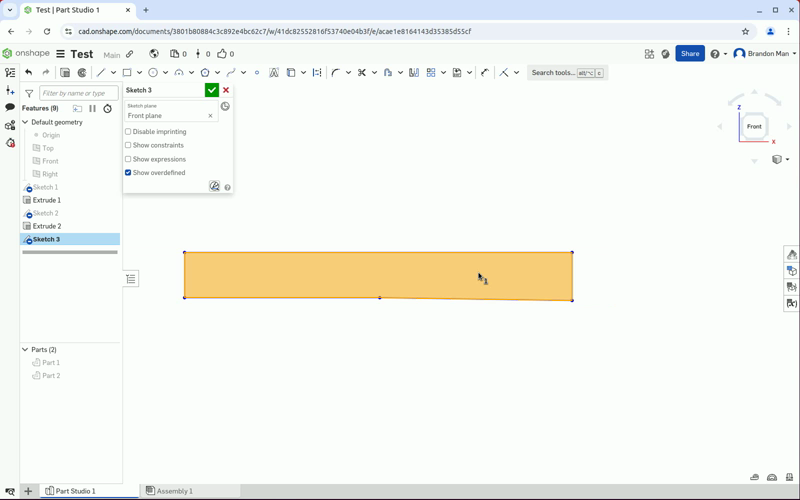
scroll(-6)
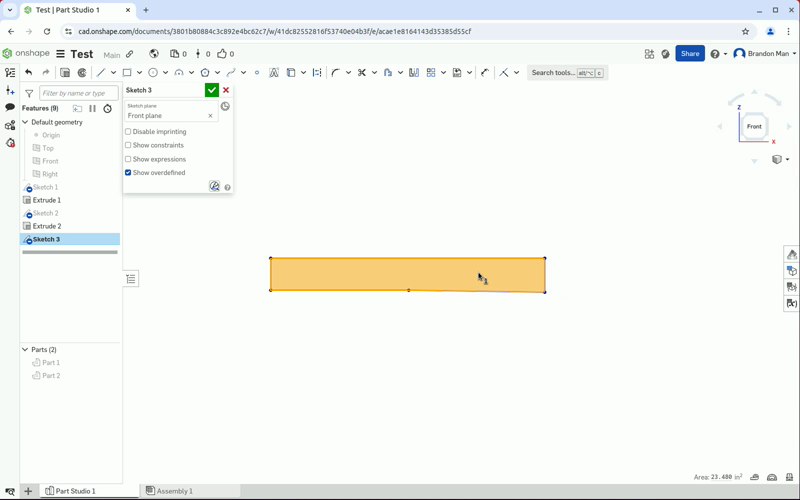
scroll(-6)
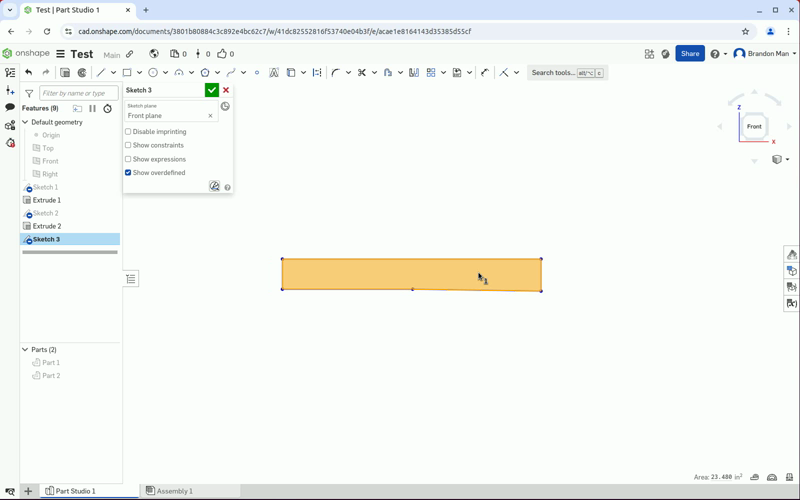
scroll(-6)
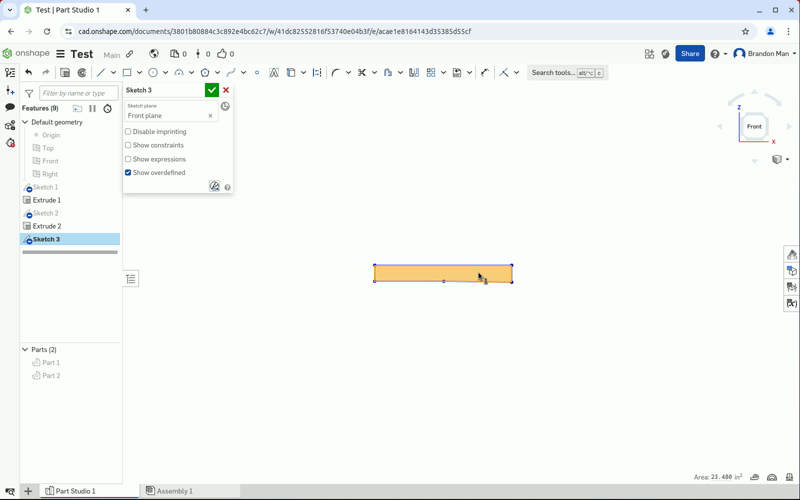
scroll(-6)
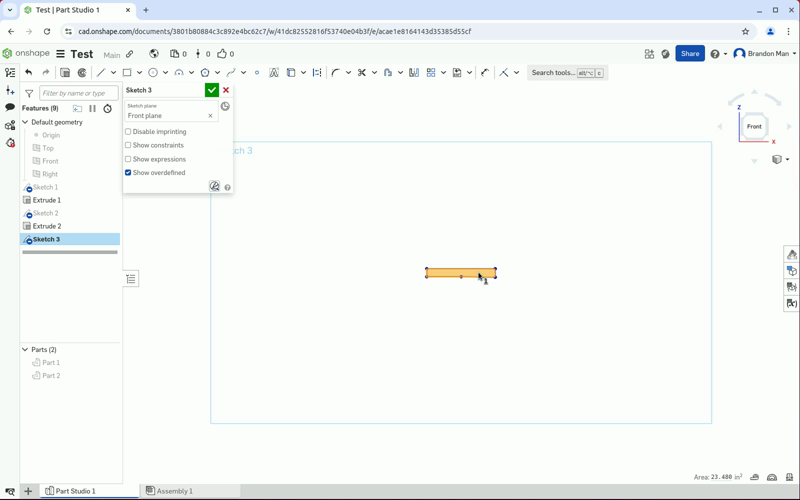
mouse_move(73, 352)
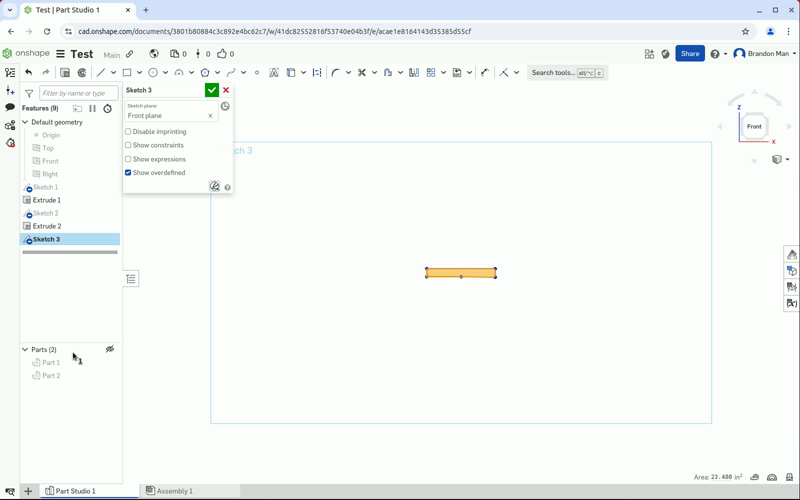
key(shift+y)
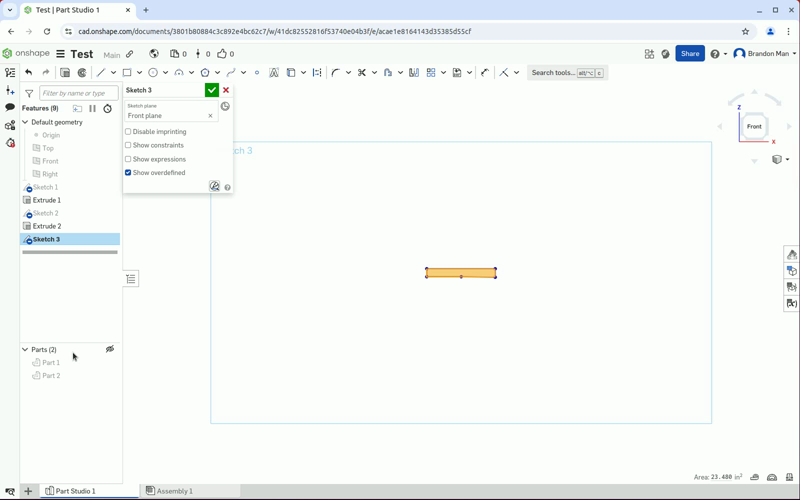
key(shift+e)
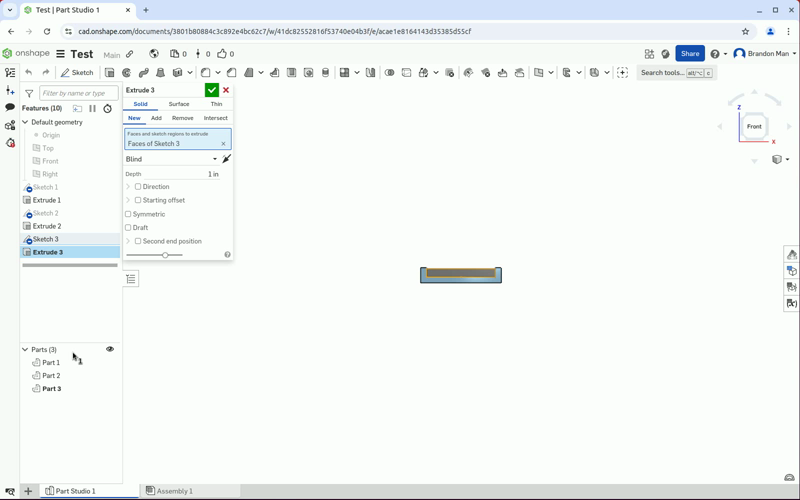
mouse_move(143, 106)
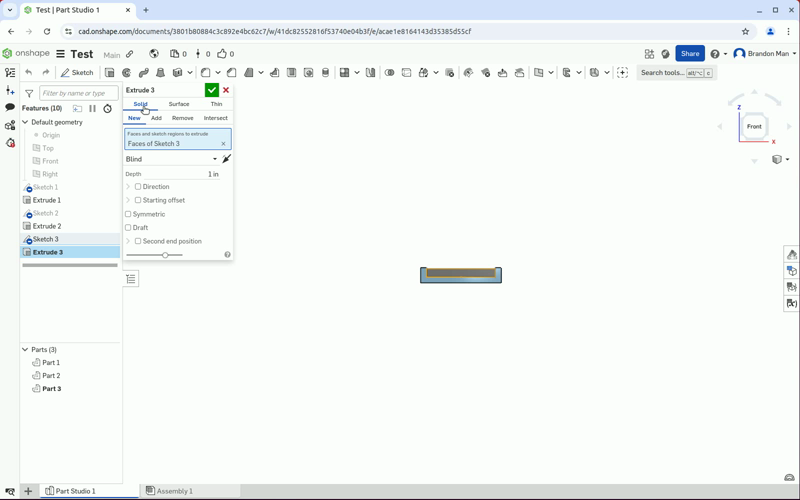
click(143, 106)
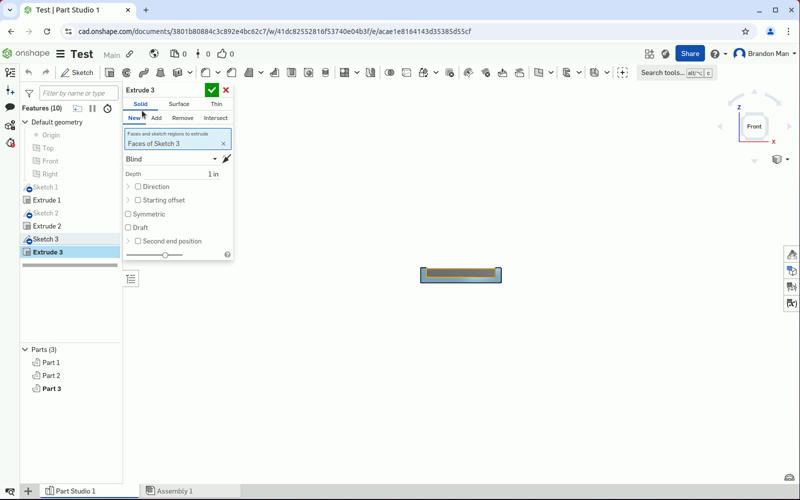
mouse_move(137, 120)
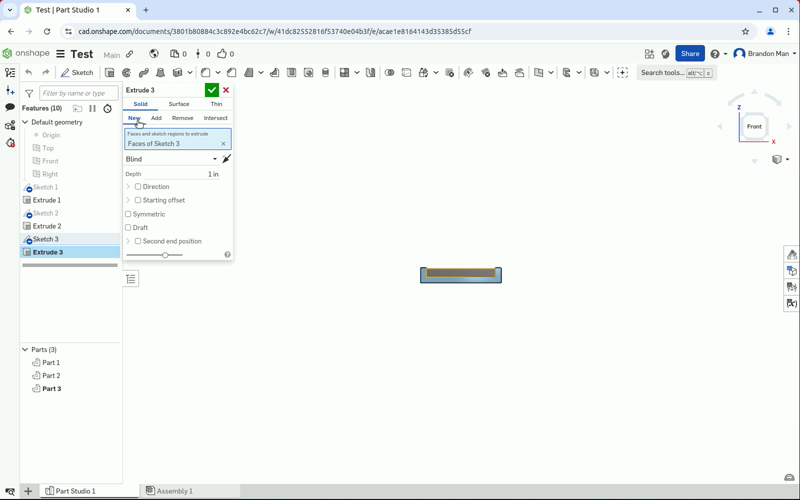
click(137, 120)
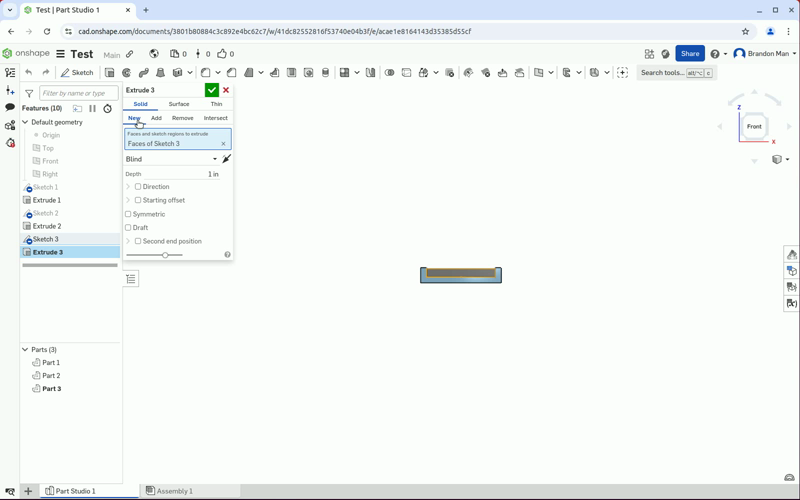
key(tab, 4)
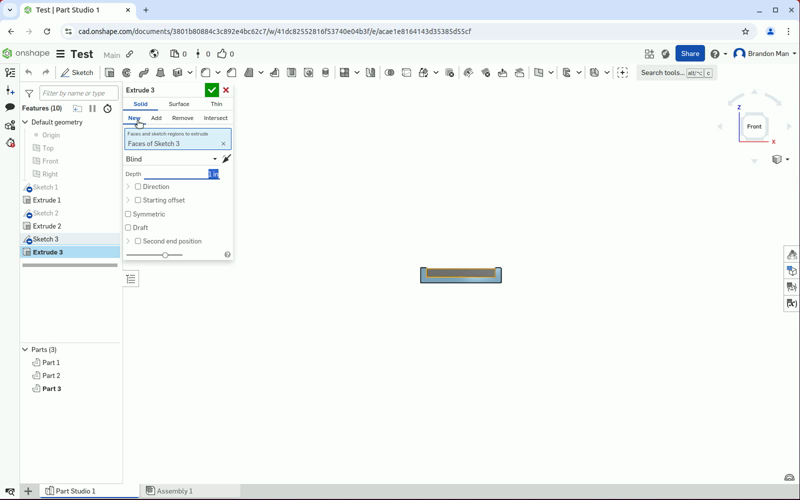
text(-1.204)
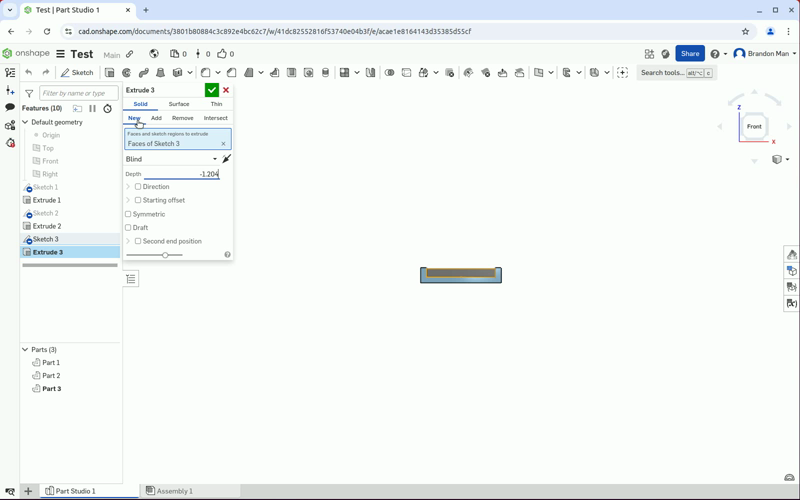
key(enter)
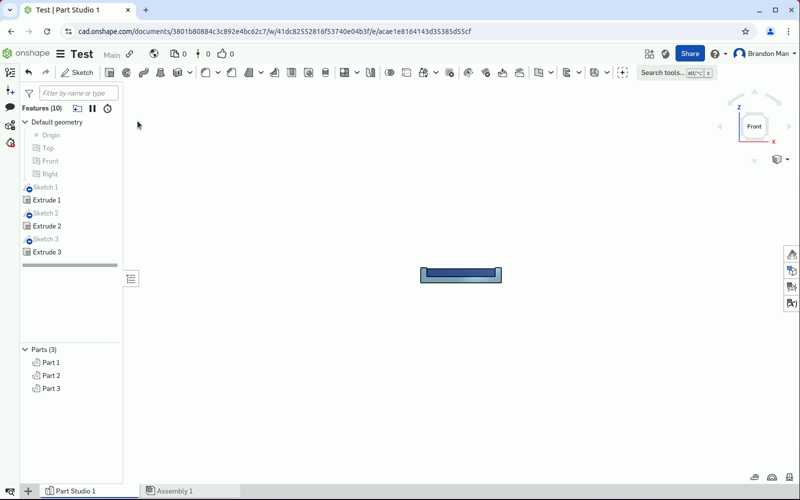
key(shift+h)
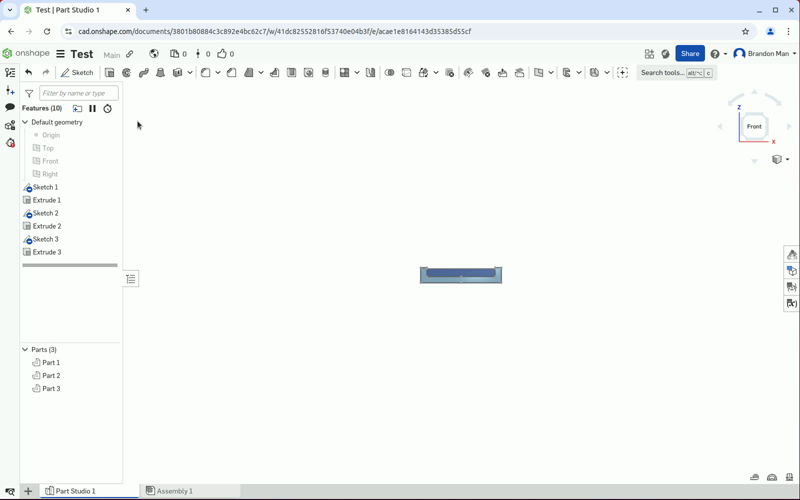
key(shift+h)
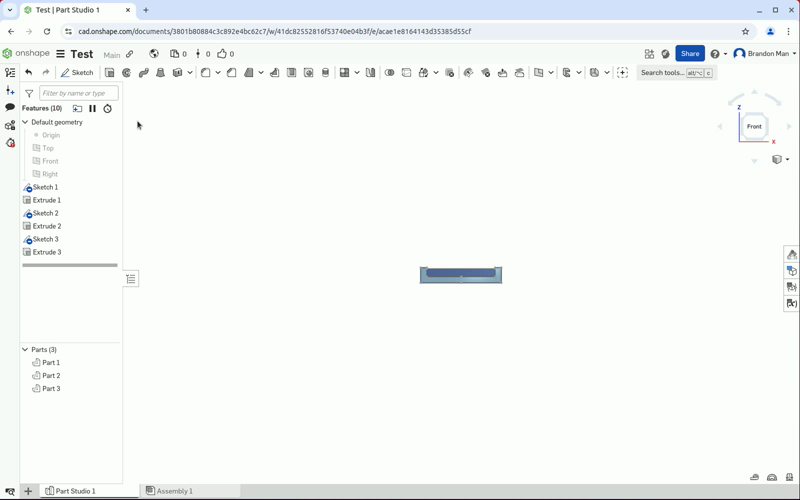
key(shift+7)
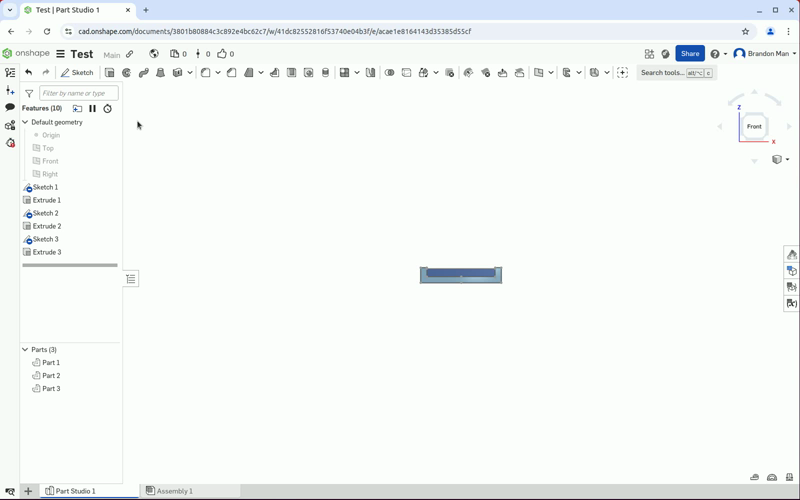
key(left, 2)
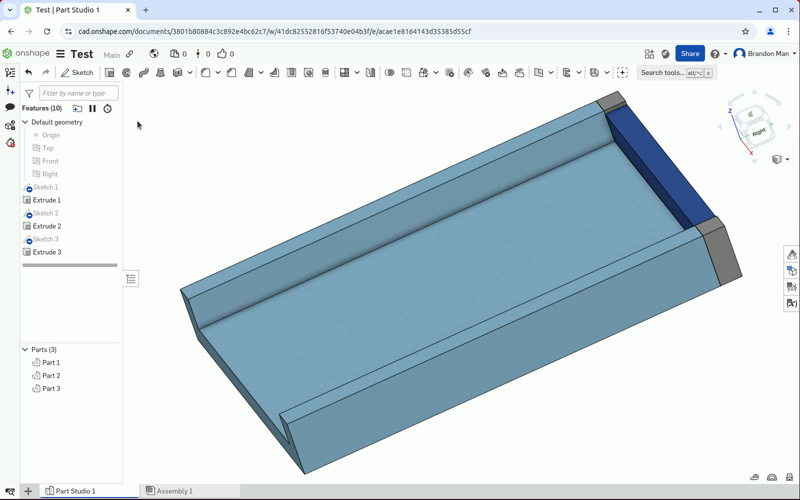
key(down, 2)
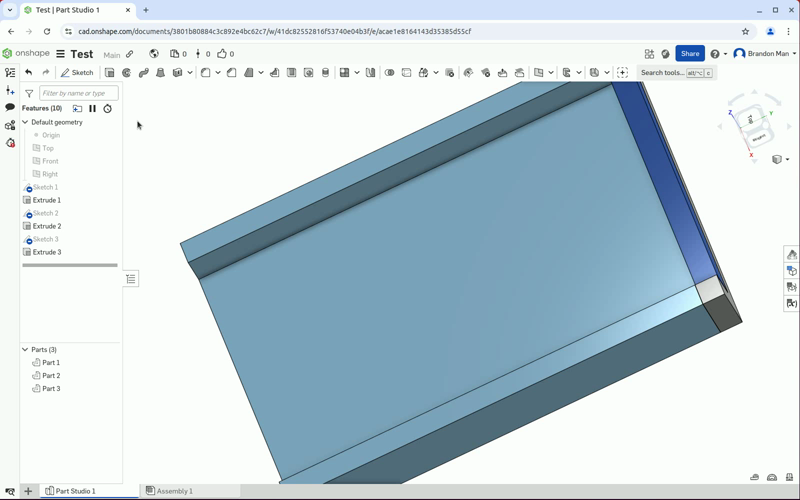
key(up, 2)
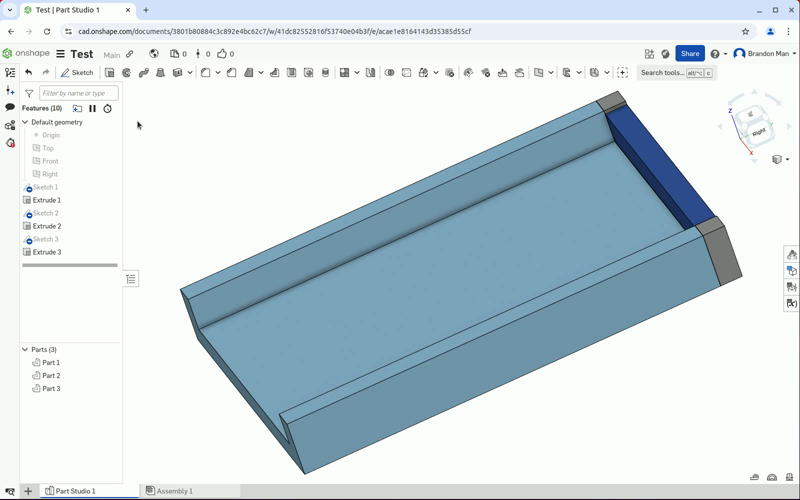
key(right, 2)
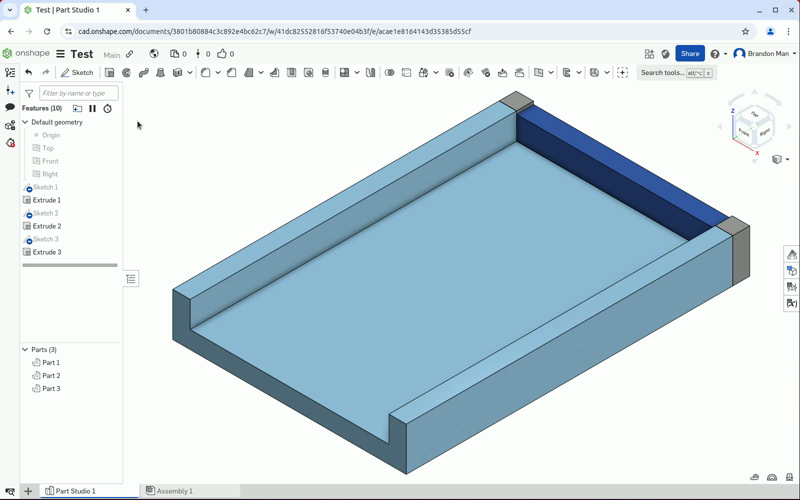
mouse_move(73, 189)
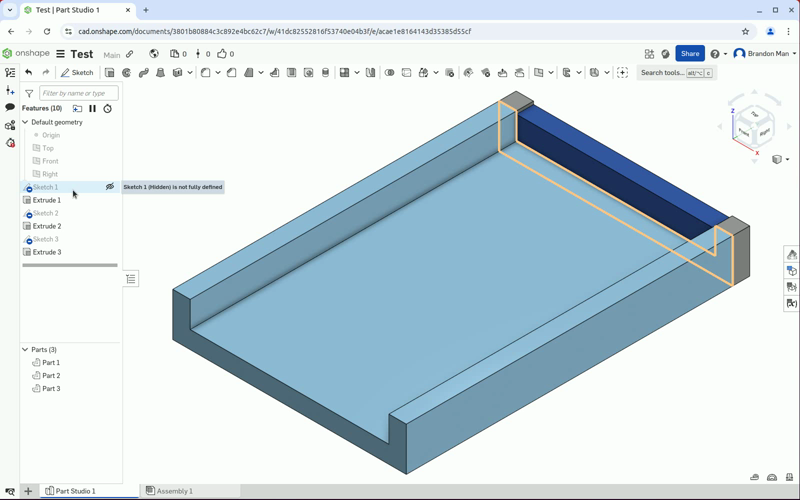
click(73, 189)